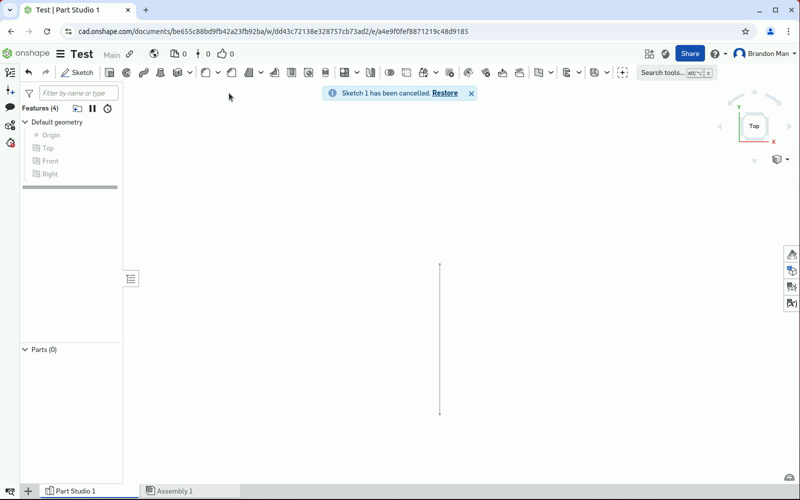
key(shift+h)
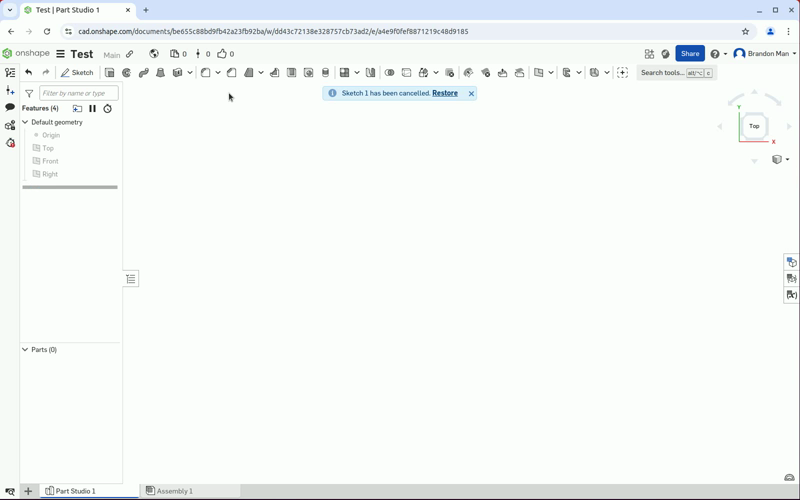
key(shift+s)
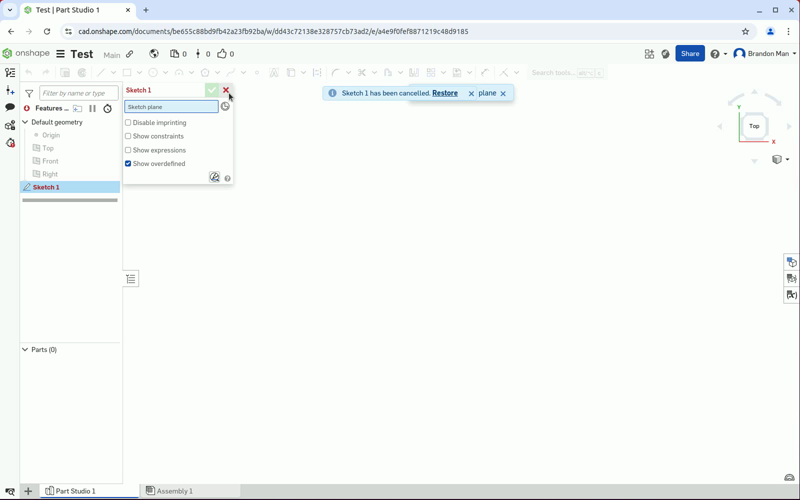
mouse_move(73, 150)
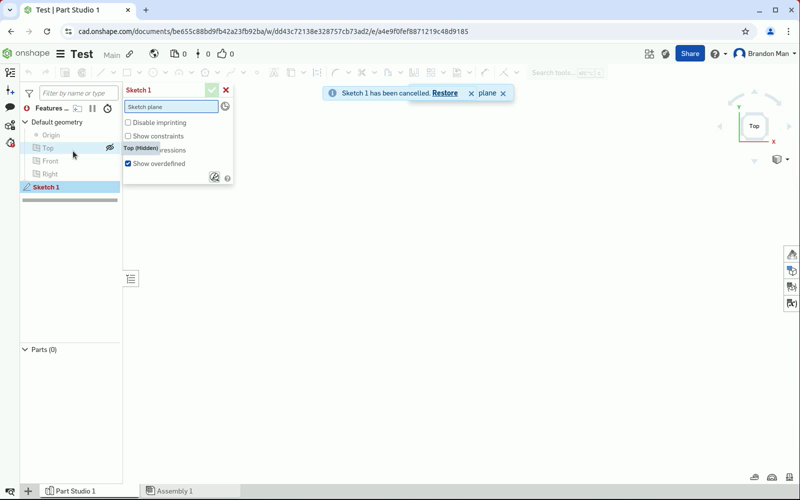
click(73, 150)
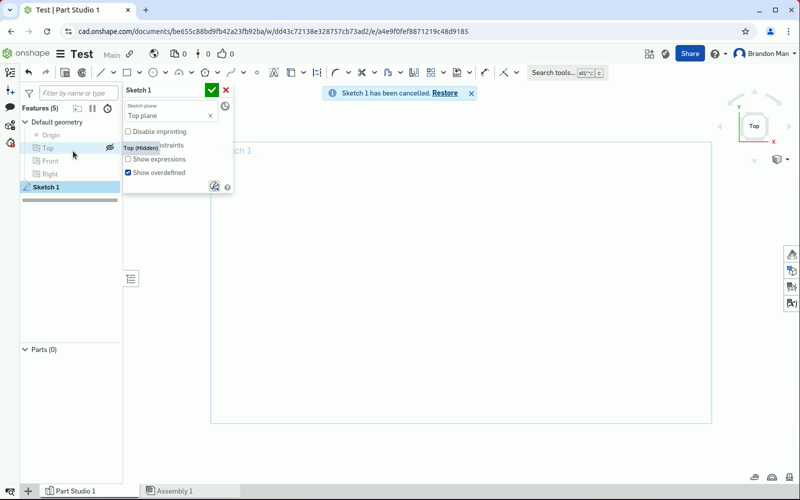
mouse_move(73, 352)
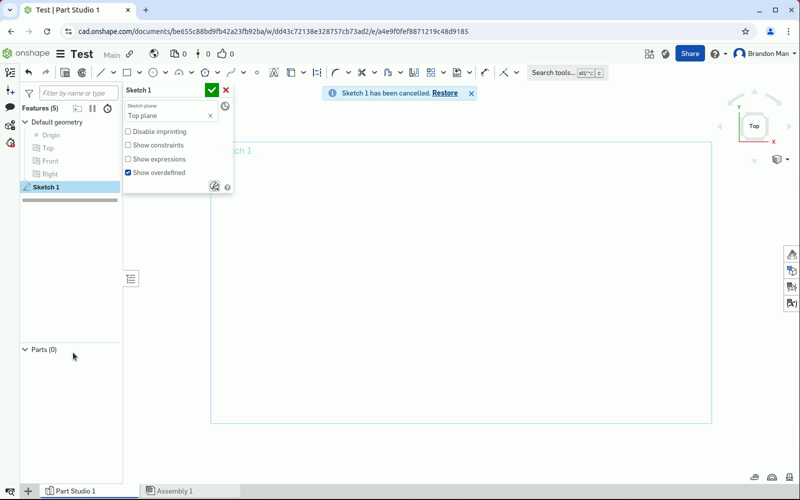
key(y)
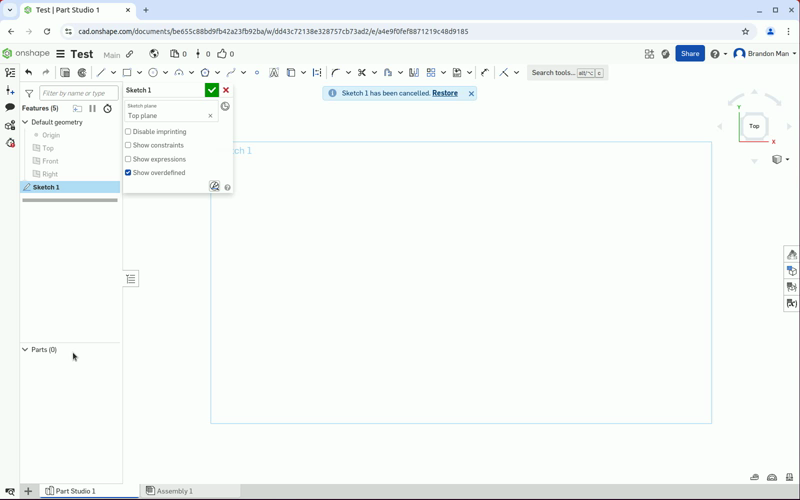
key(l)
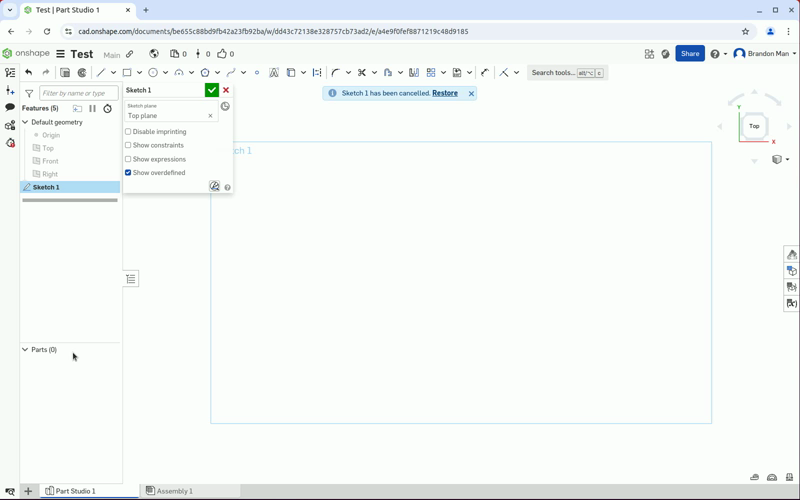
key_down(shift)
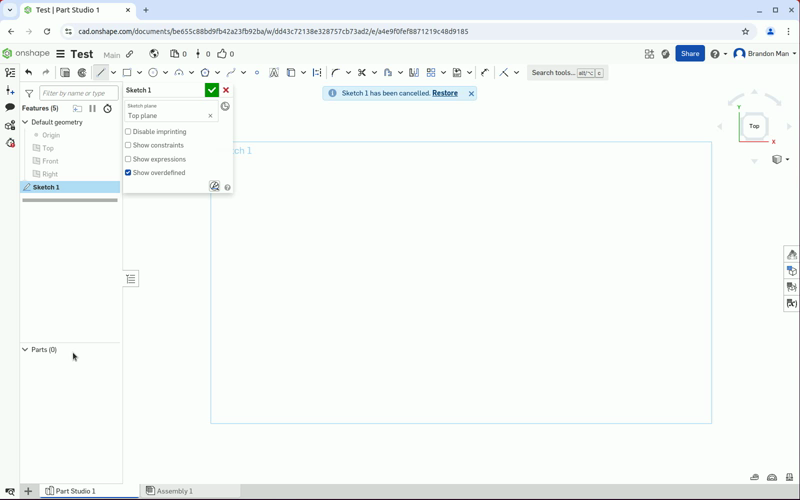
mouse_move(460, 282)
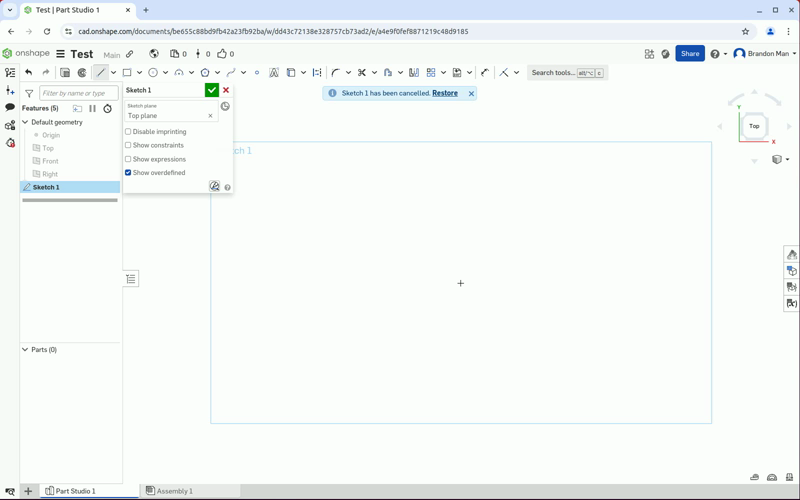
click(460, 282)
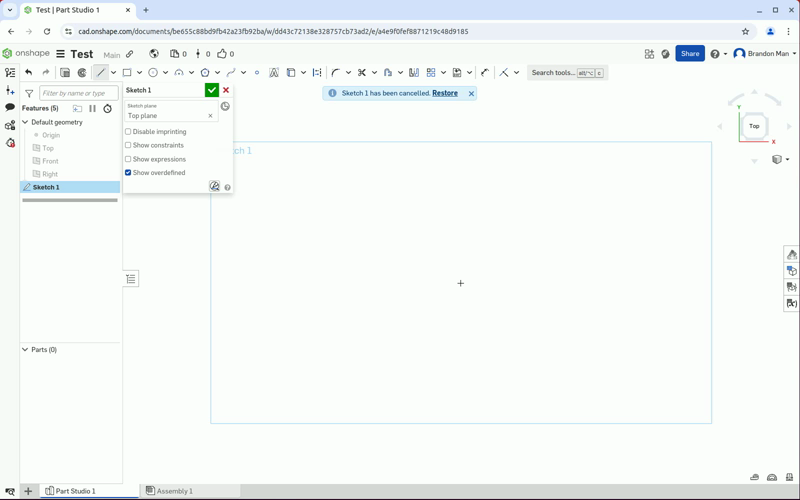
key_up(shift)
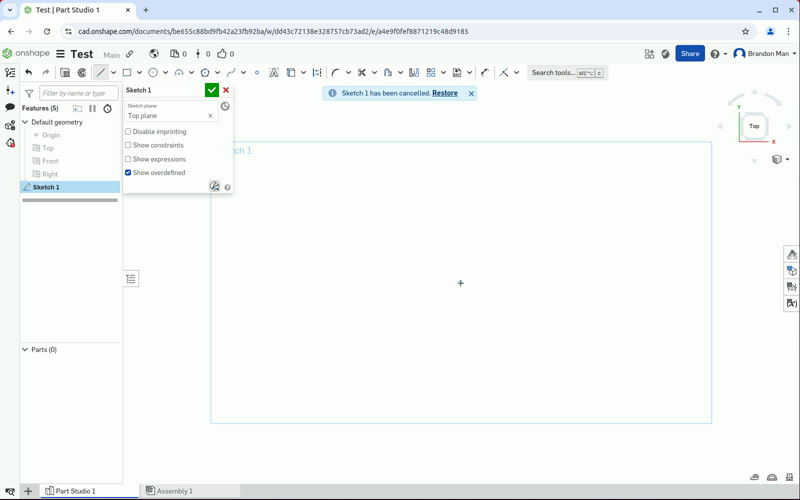
key_down(shift)
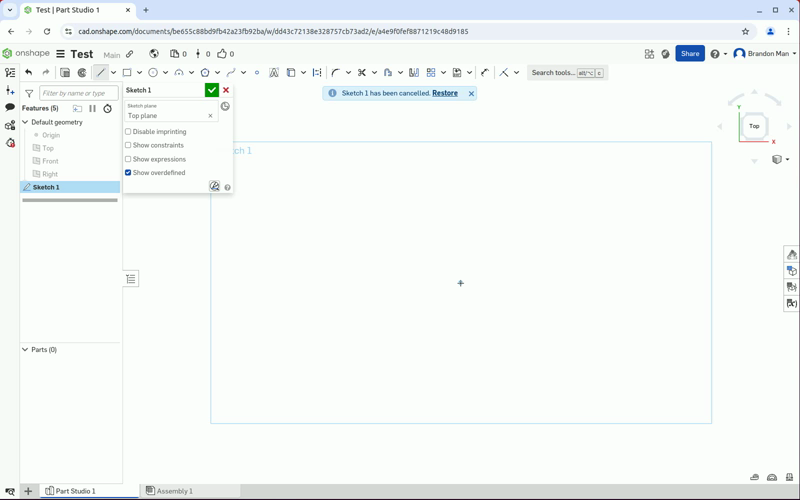
mouse_move(573, 282)
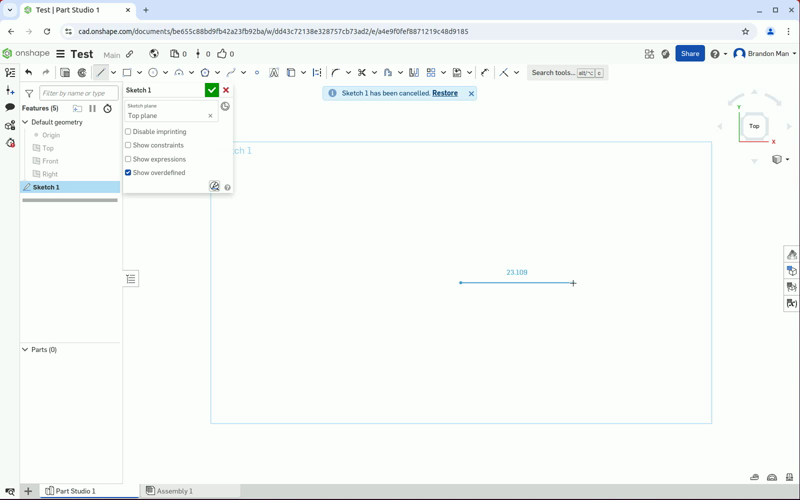
click(573, 282)
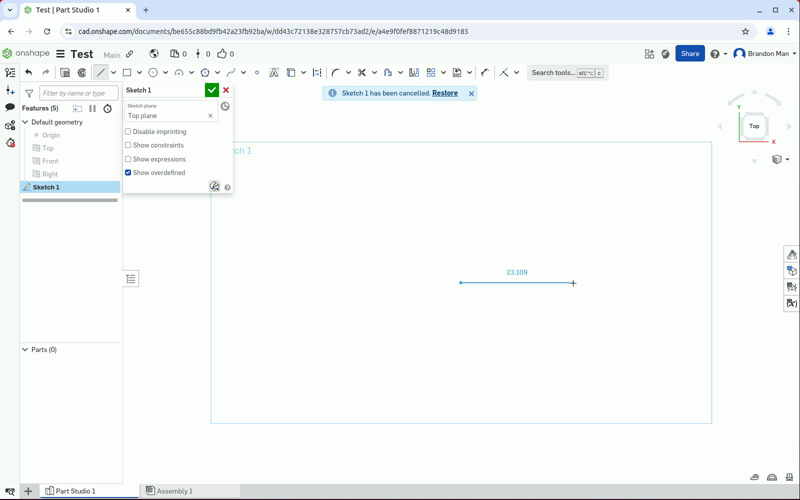
key_up(shift)
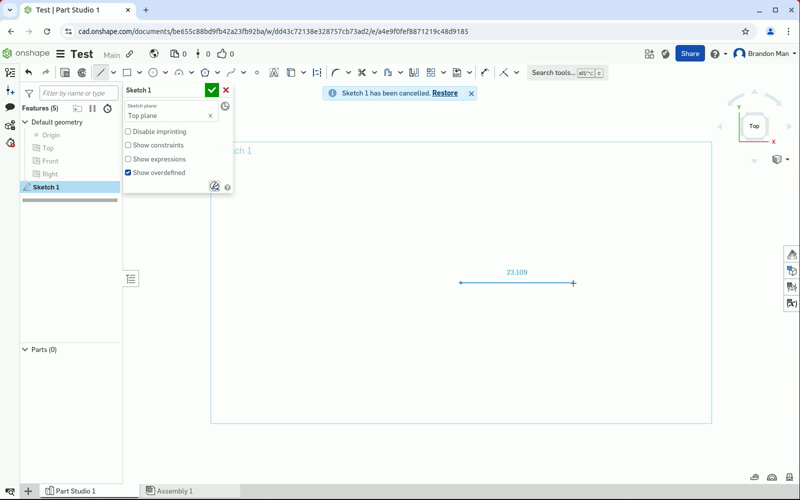
key_down(shift)
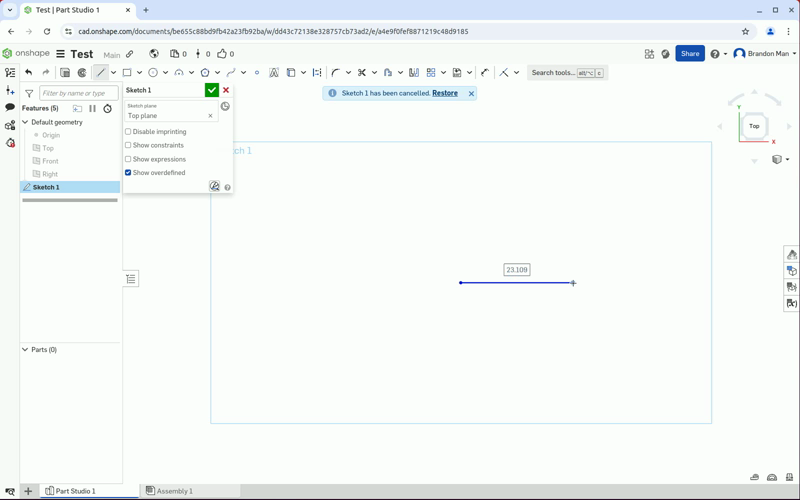
mouse_move(573, 202)
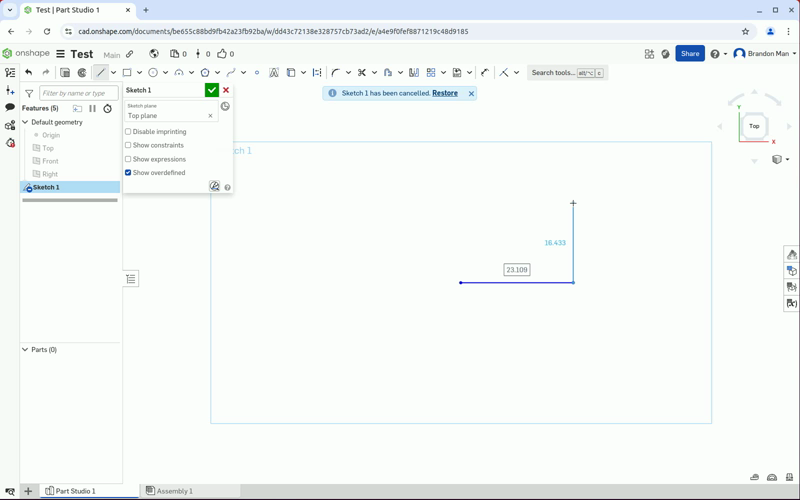
click(573, 202)
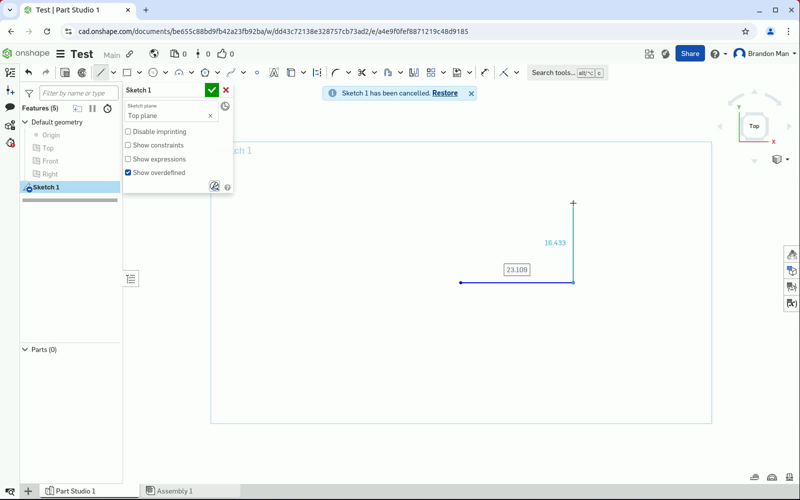
key_up(shift)
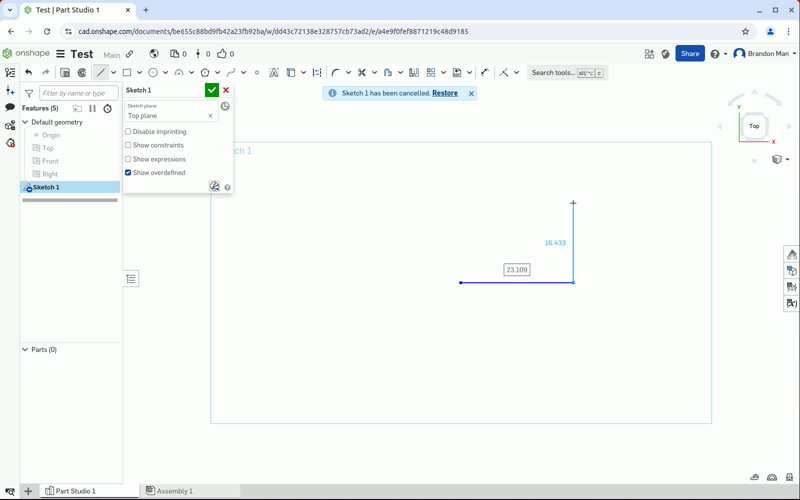
key_down(shift)
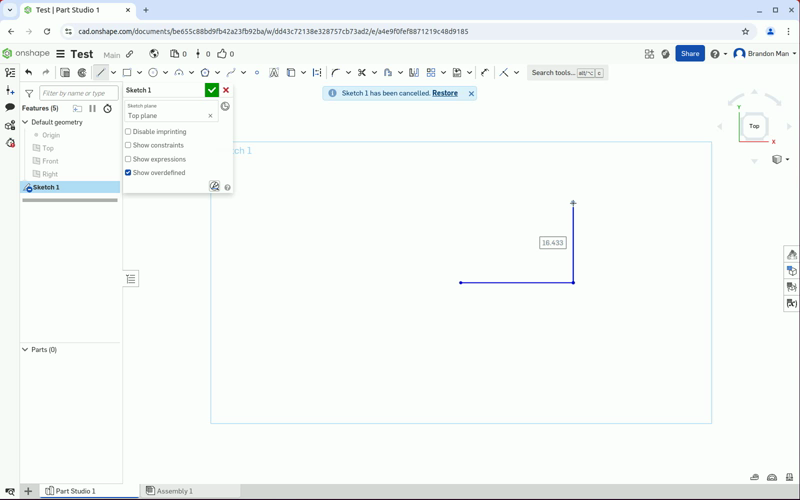
mouse_move(460, 202)
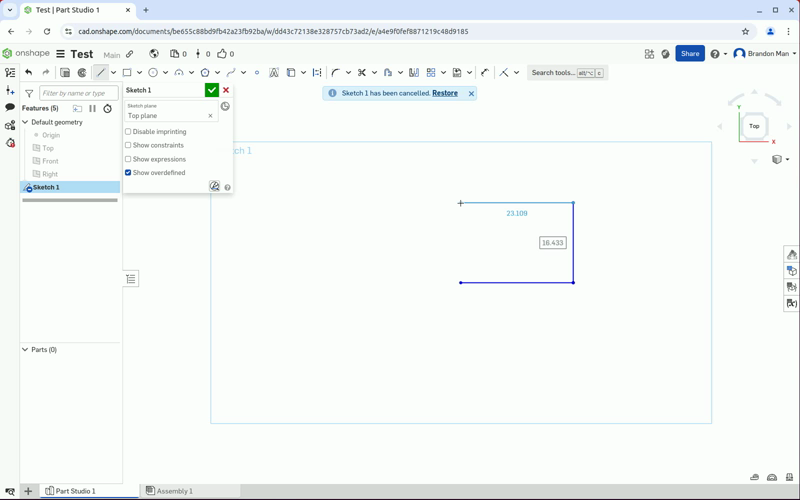
click(460, 202)
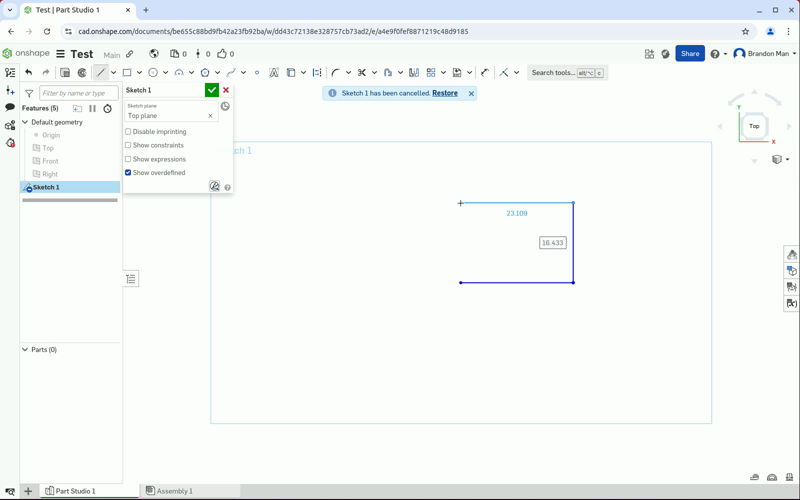
key_up(shift)
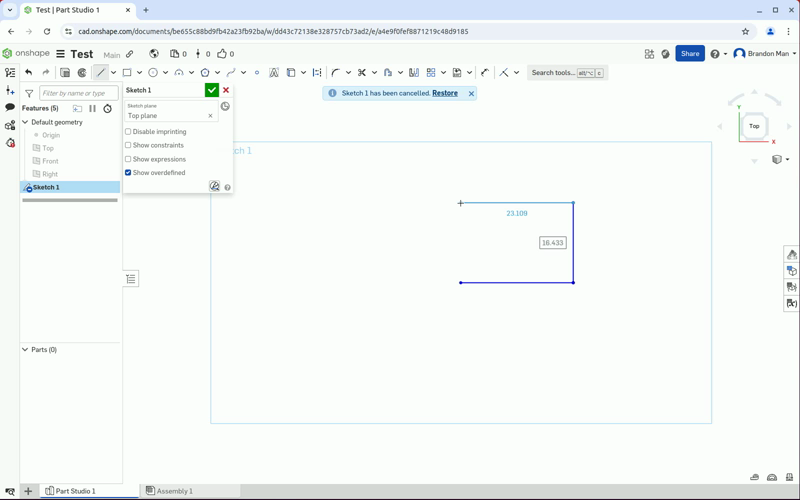
key_down(shift)
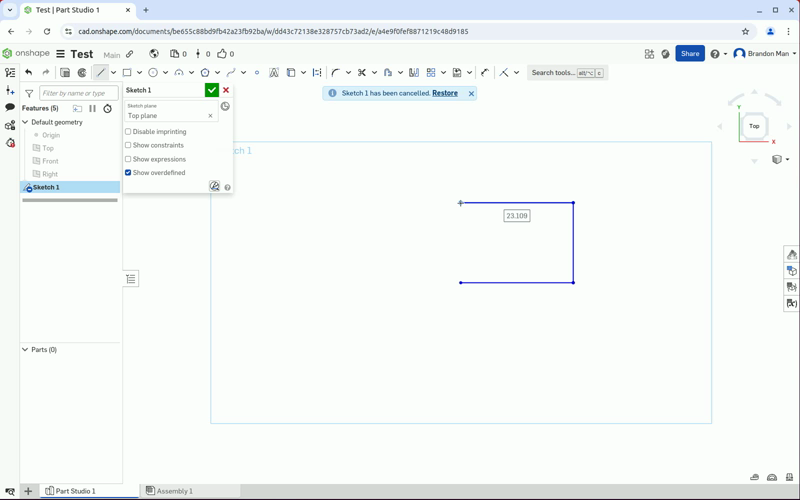
mouse_move(460, 282)
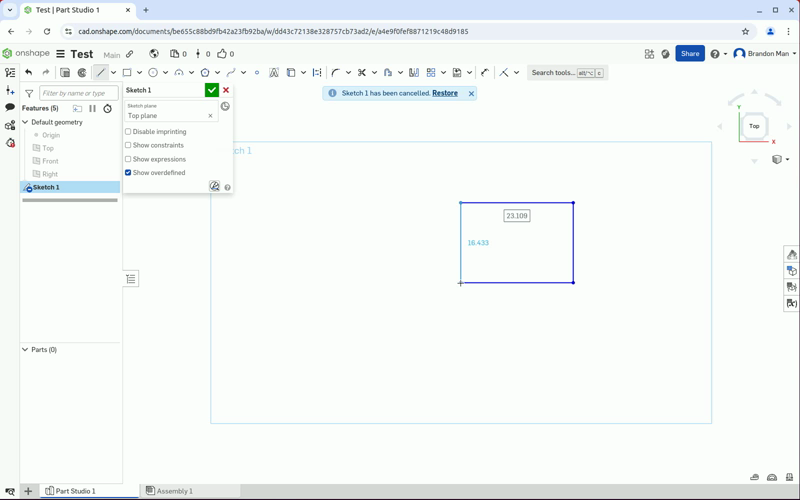
key_up(shift)
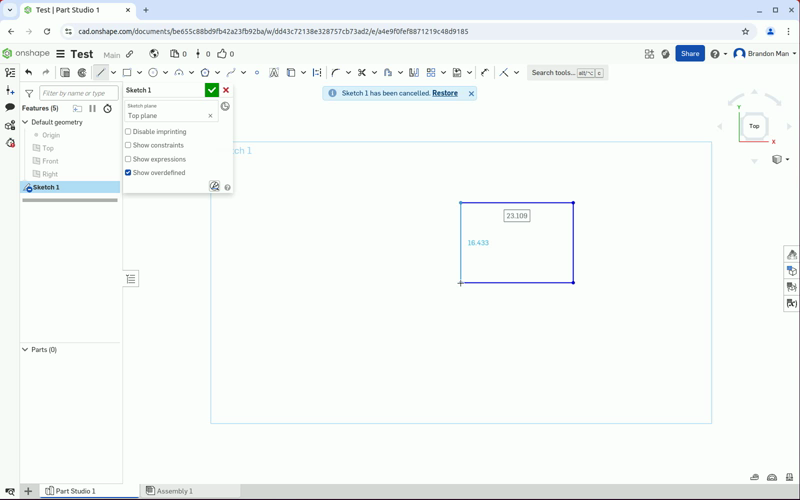
click(460, 282)
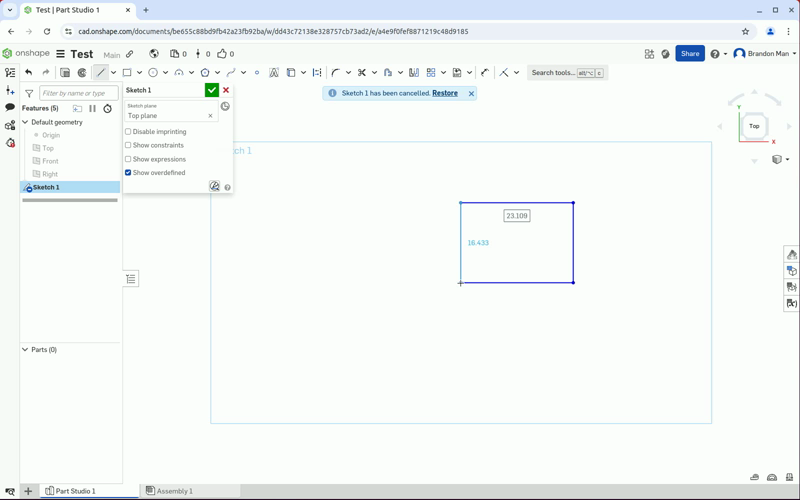
key(esc)
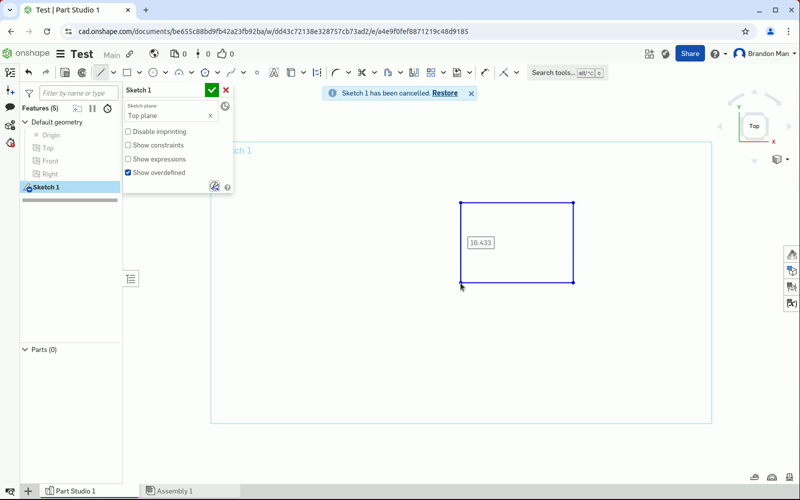
mouse_move(503, 249)
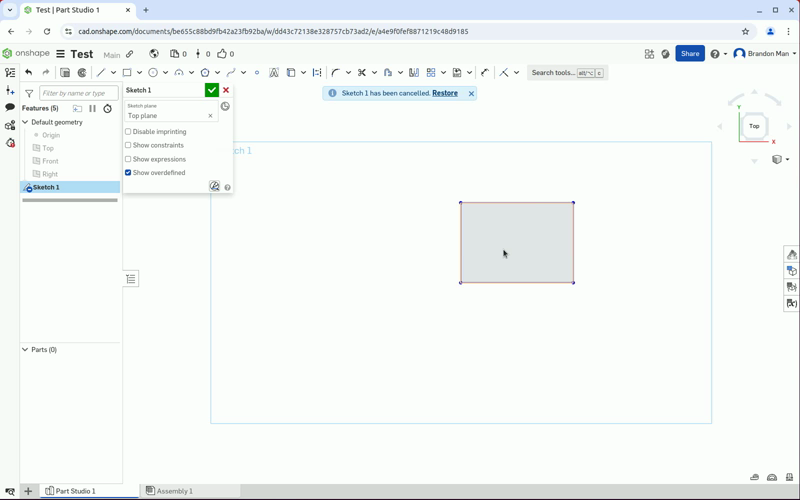
click(503, 249)
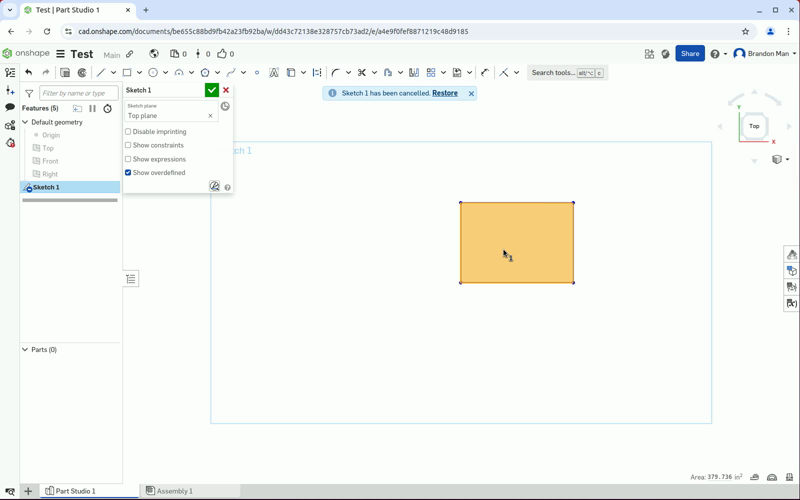
mouse_move(73, 352)
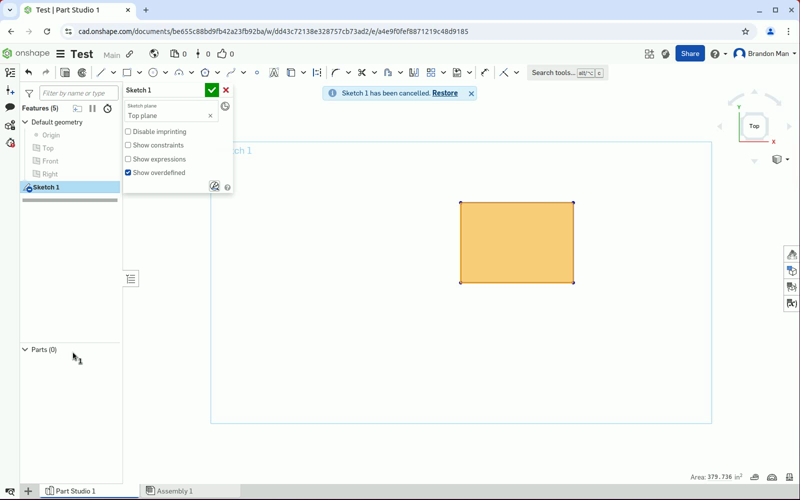
key(shift+y)
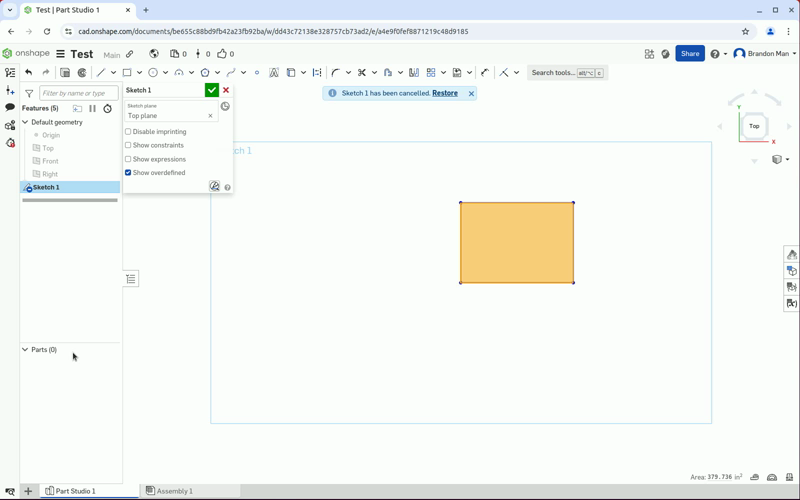
key(shift+e)
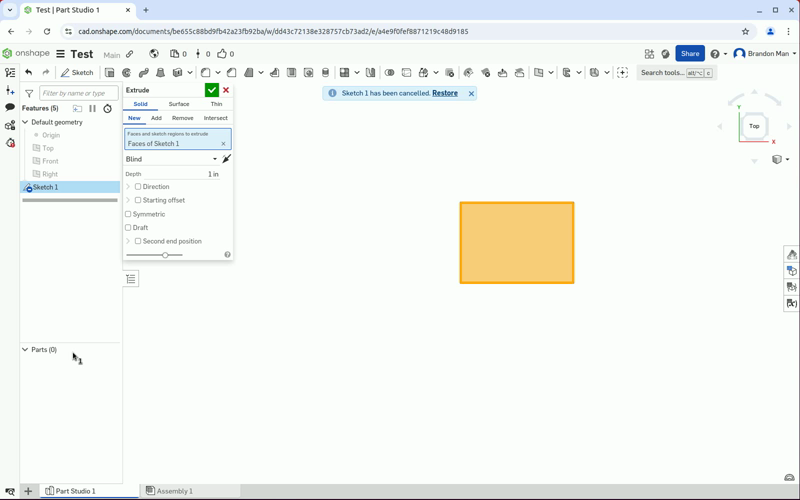
mouse_move(143, 106)
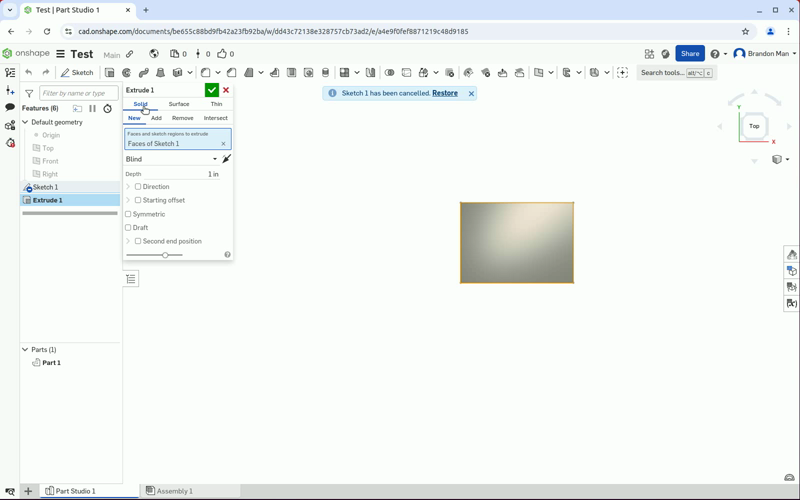
click(143, 106)
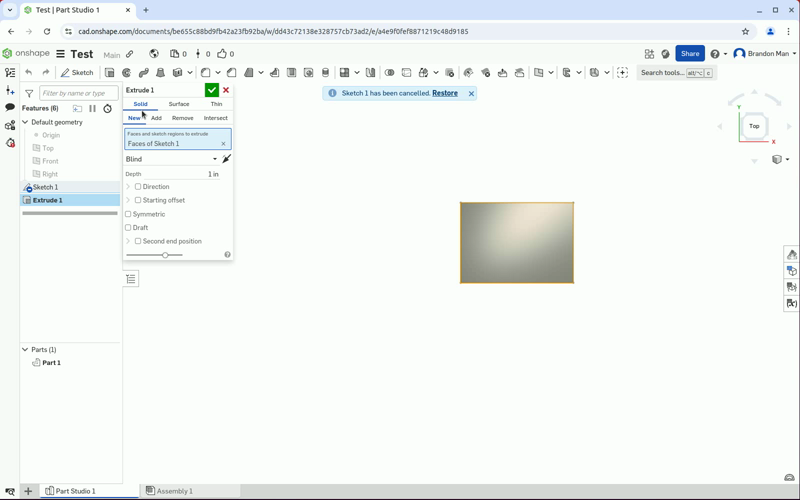
mouse_move(137, 120)
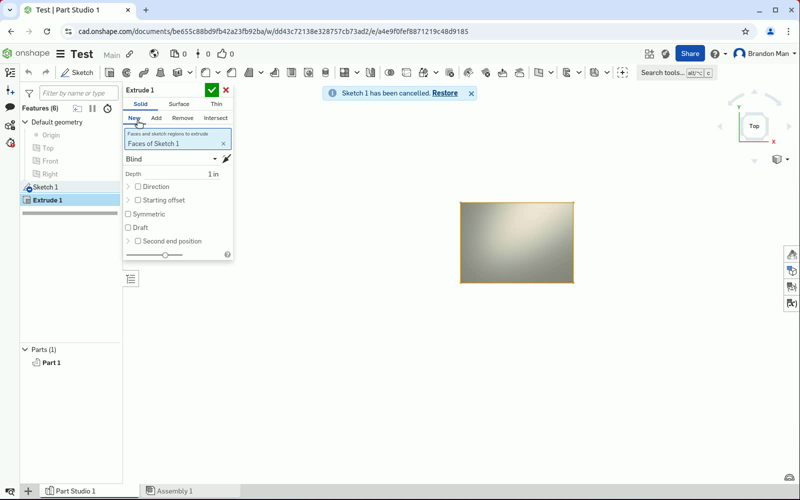
click(137, 120)
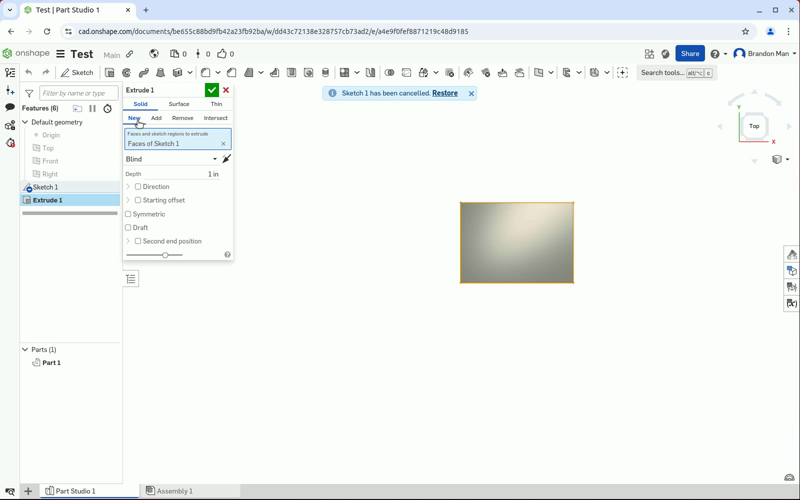
key(tab, 4)
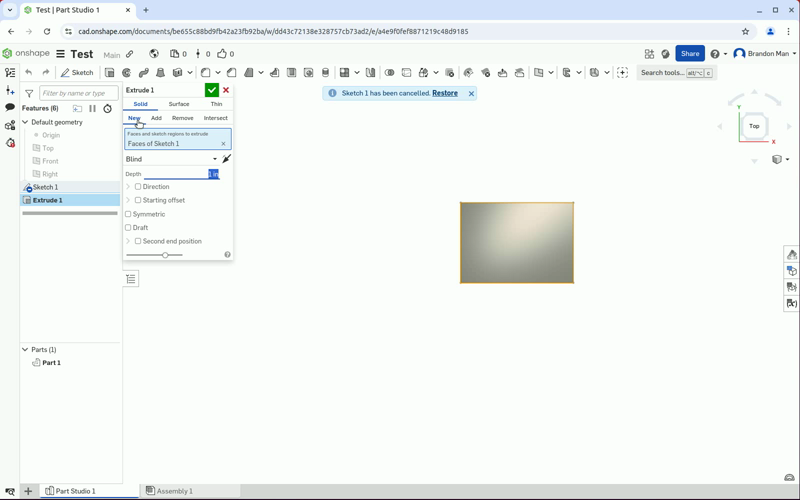
text(1.204)
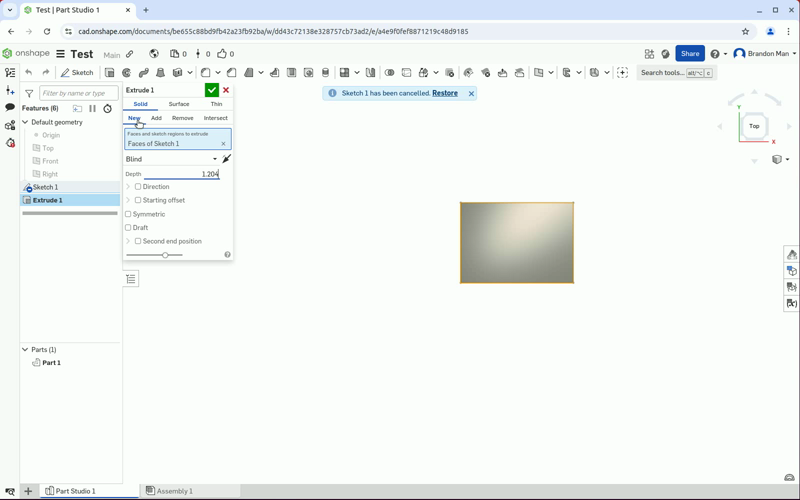
key(enter)
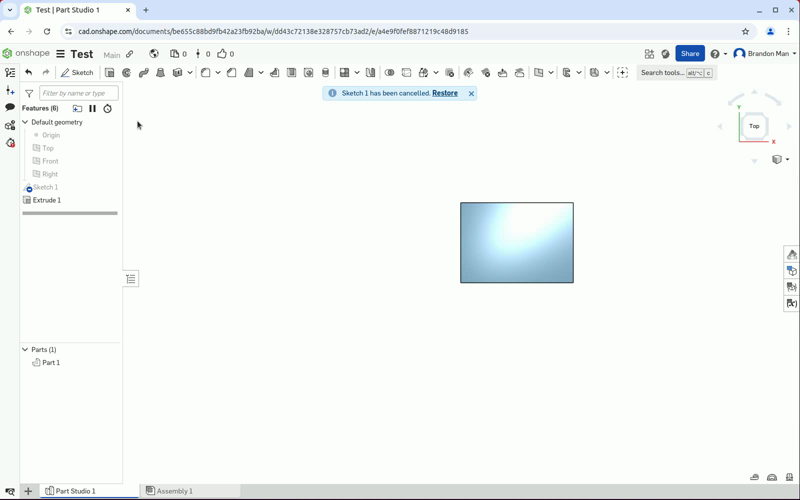
key(shift+h)
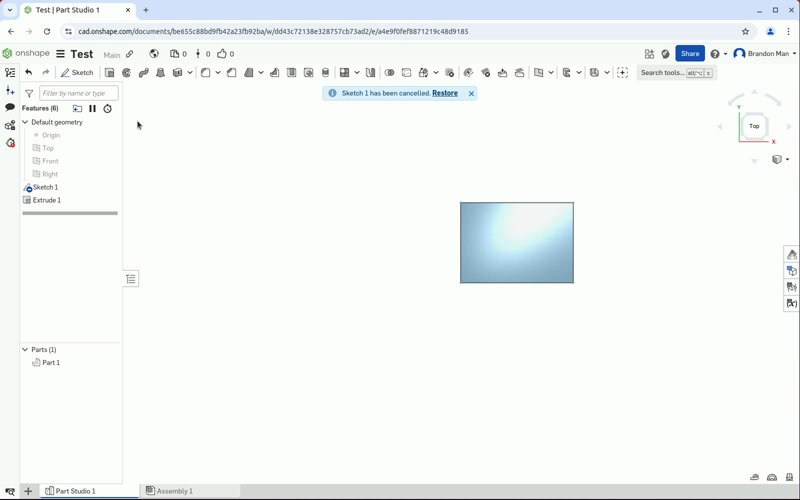
key(shift+h)
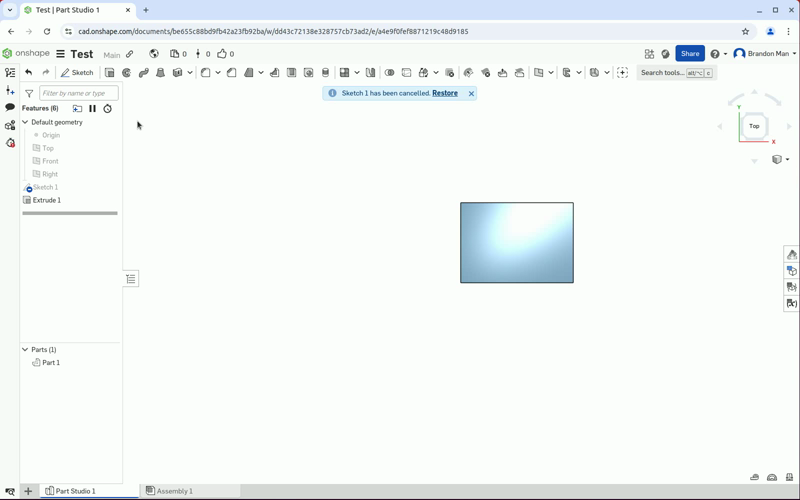
mouse_move(73, 189)
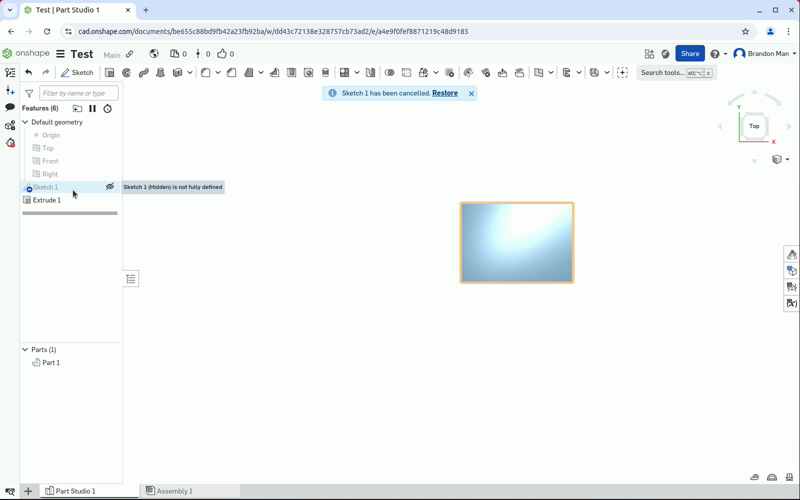
click(73, 189)
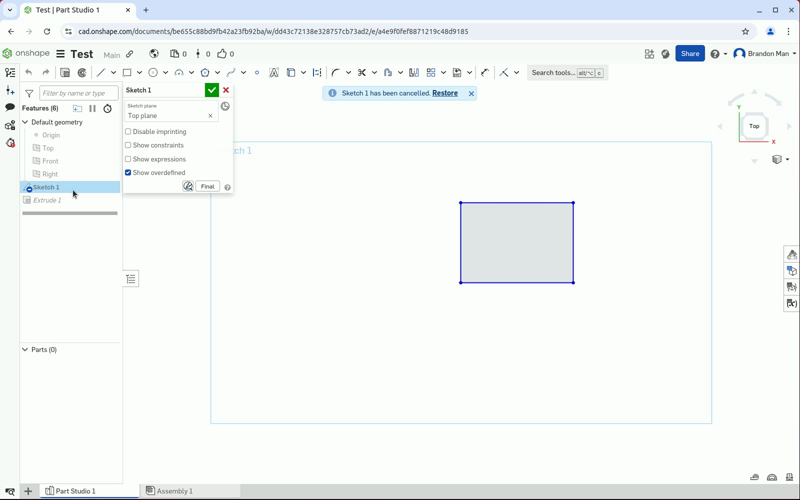
mouse_move(229, 92)
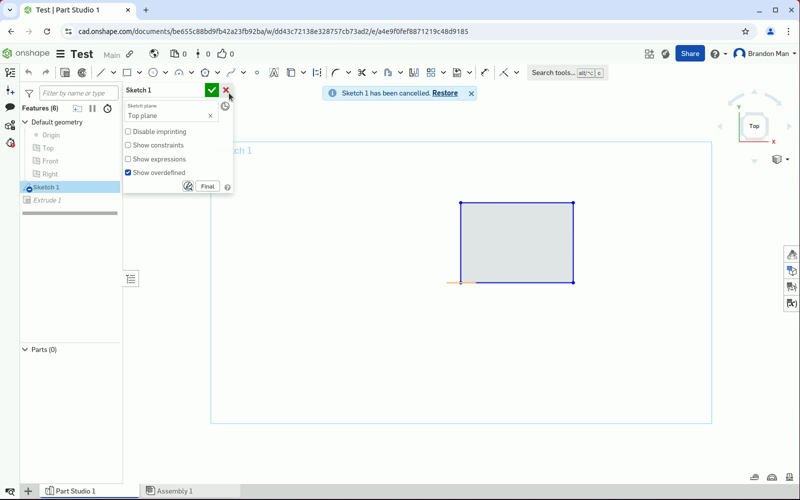
click(229, 92)
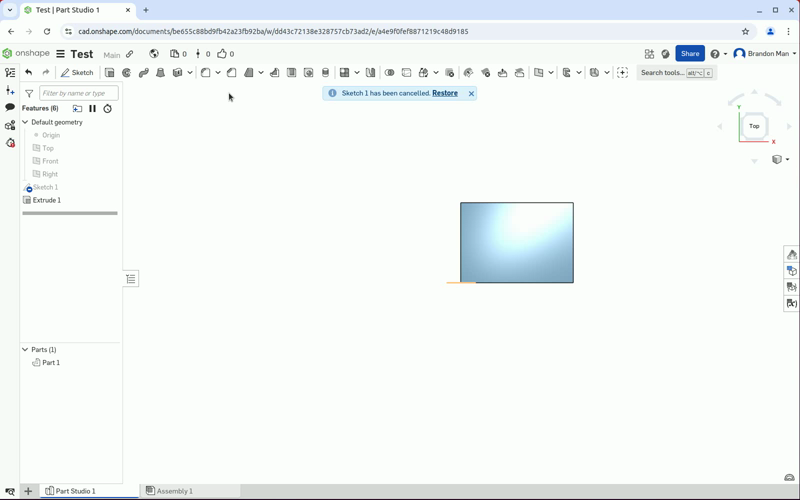
mouse_move(541, 75)
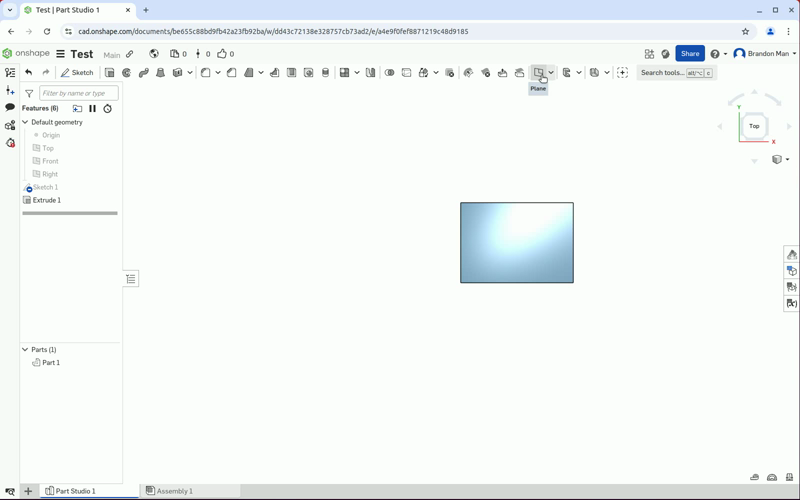
click(541, 75)
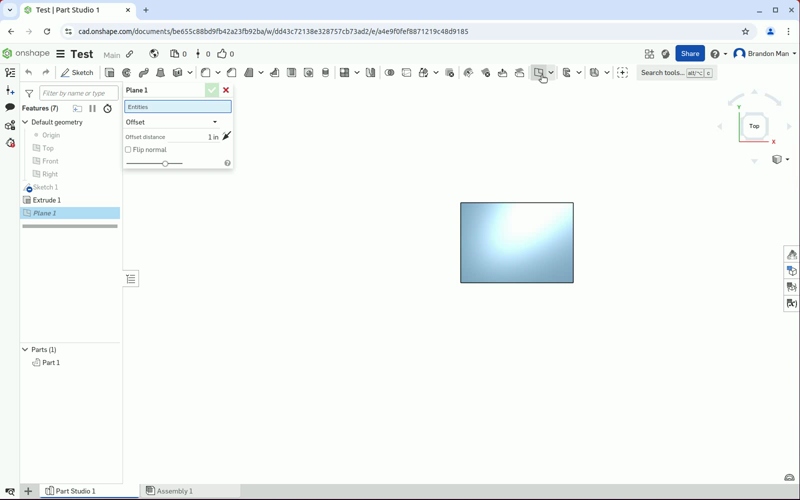
mouse_move(73, 150)
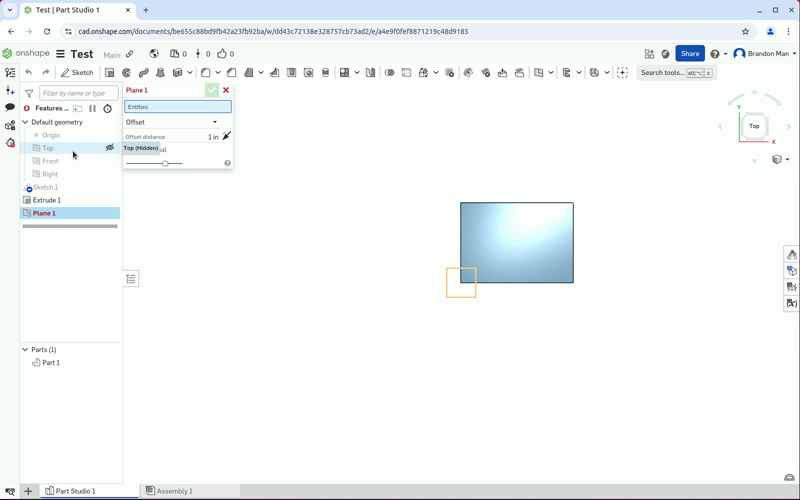
click(73, 150)
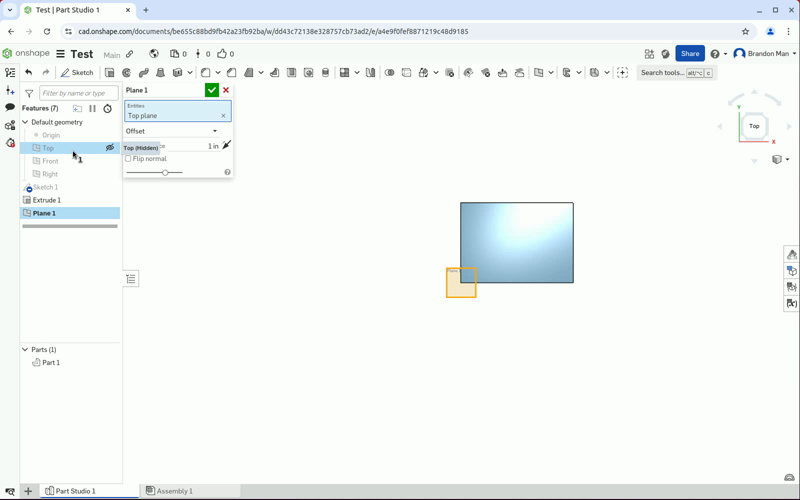
key(tab, 2)
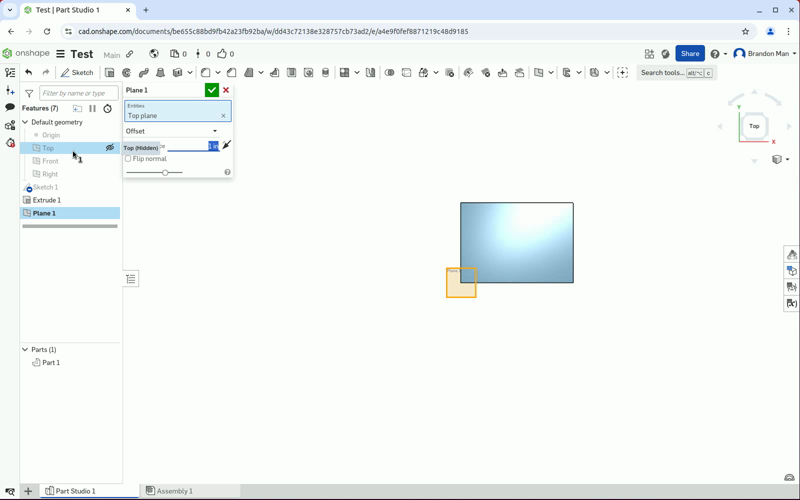
text(1.202)
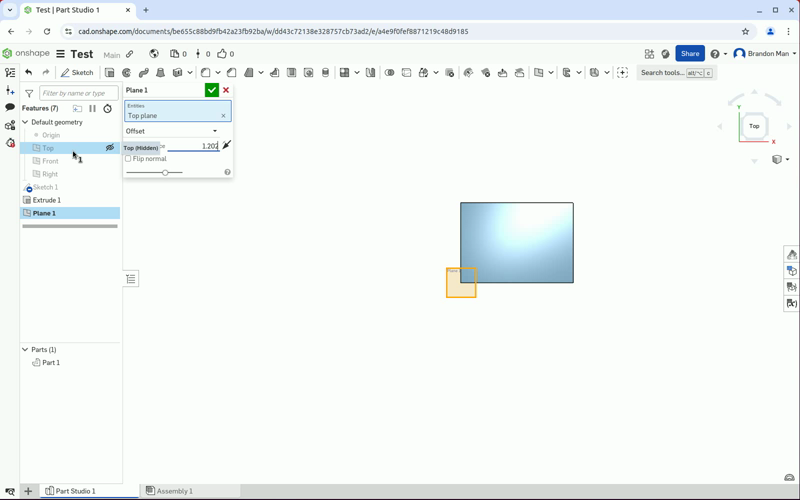
key(enter, 2)
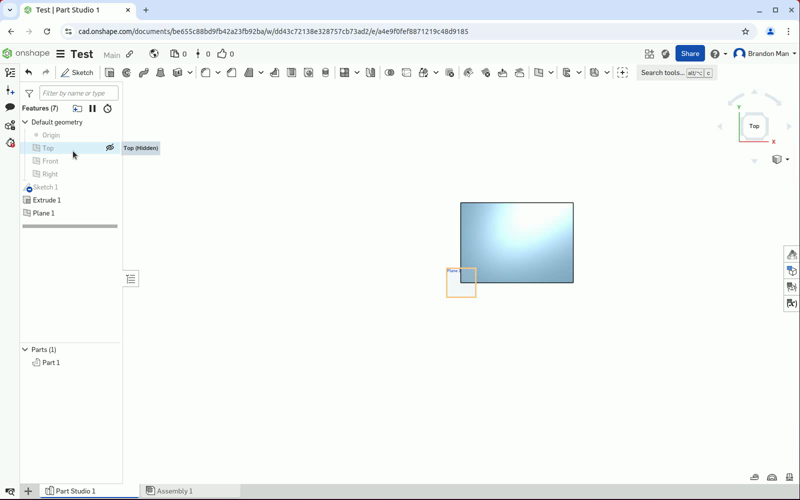
key(shift+s)
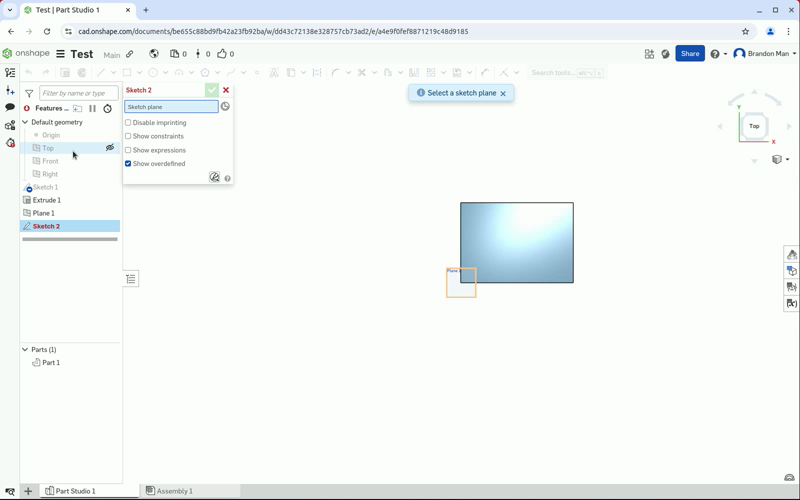
mouse_move(73, 215)
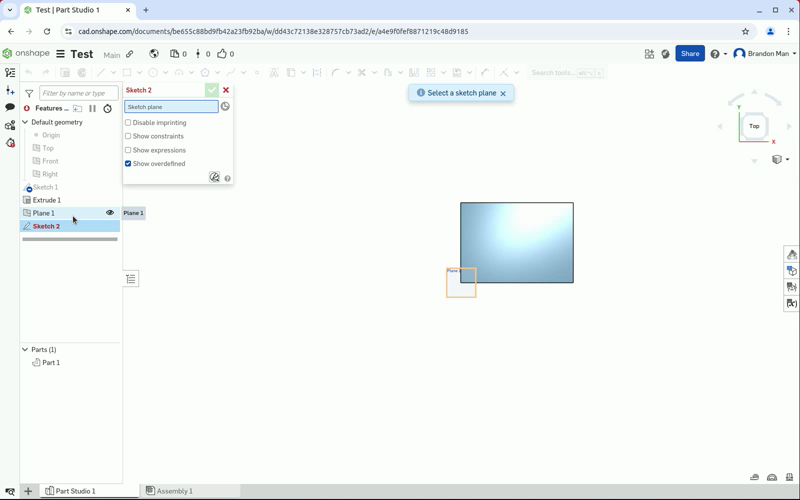
click(73, 215)
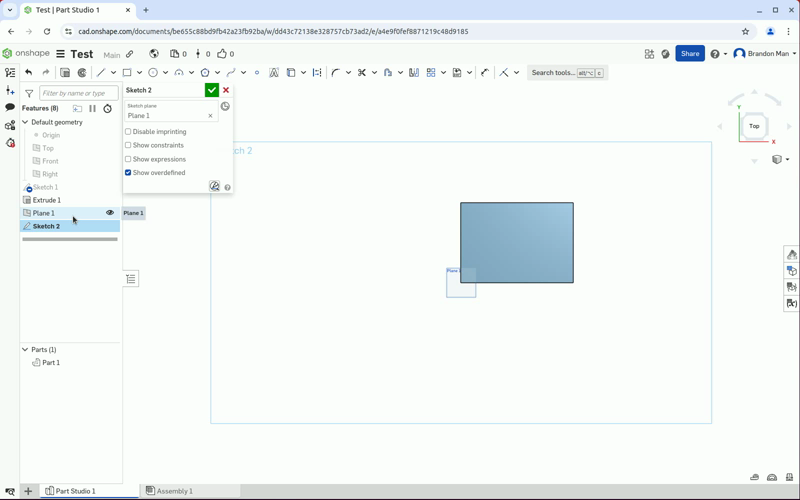
mouse_move(73, 352)
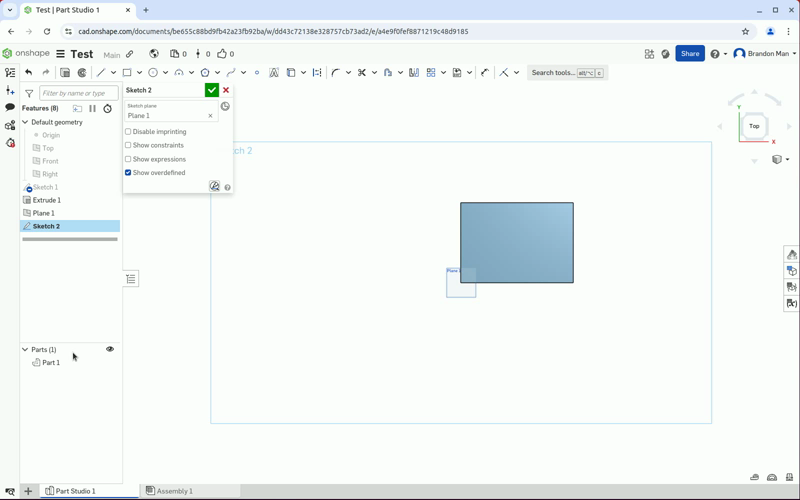
key(y)
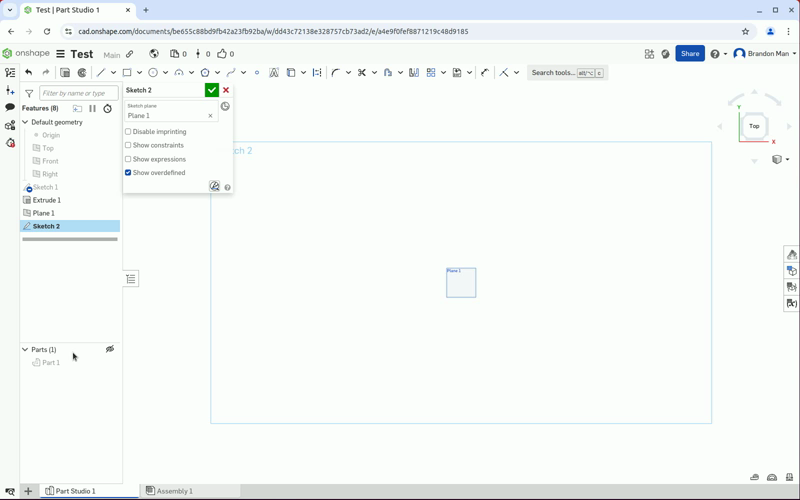
key(l)
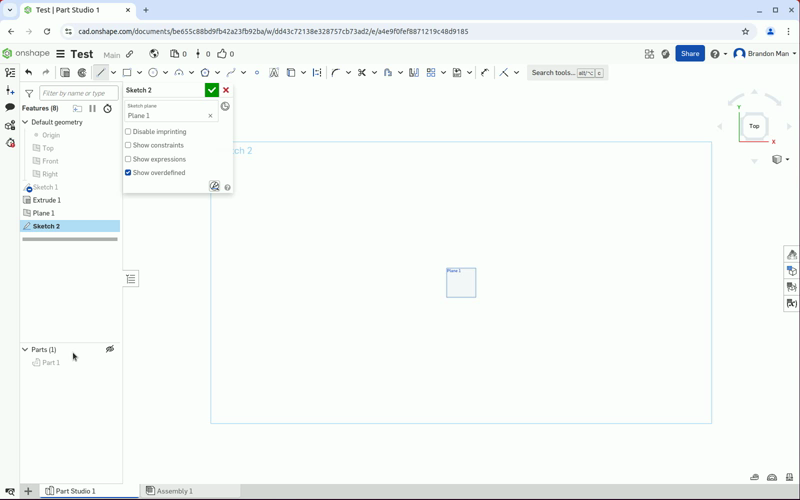
key_down(shift)
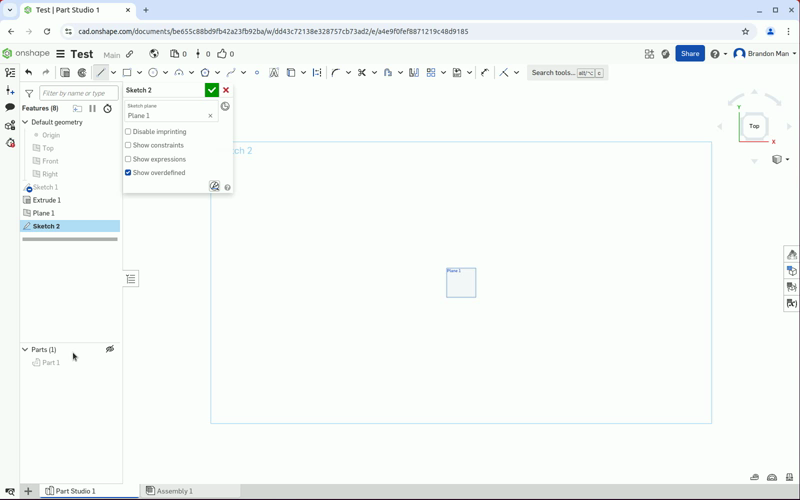
mouse_move(480, 243)
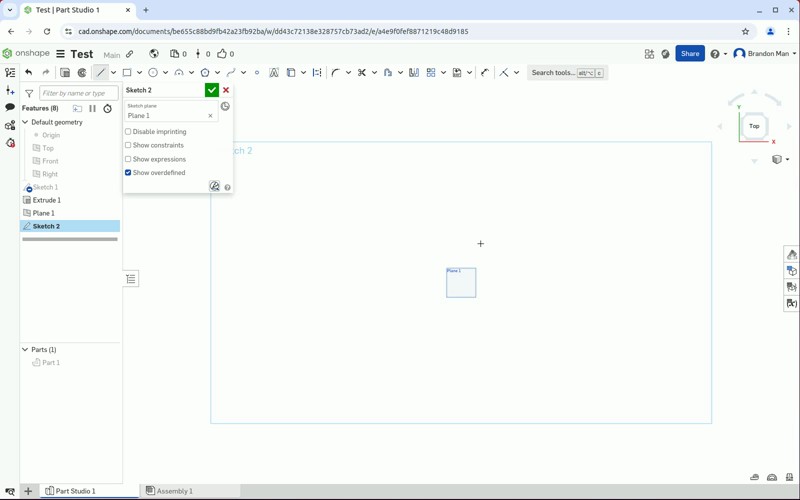
click(480, 243)
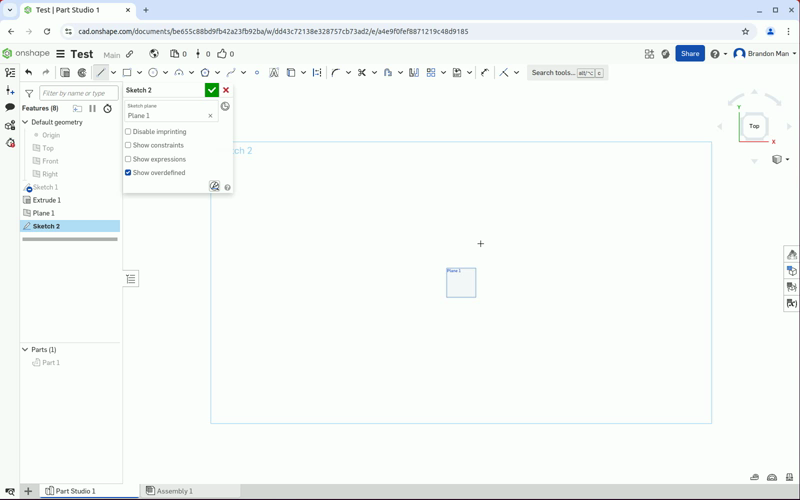
key_up(shift)
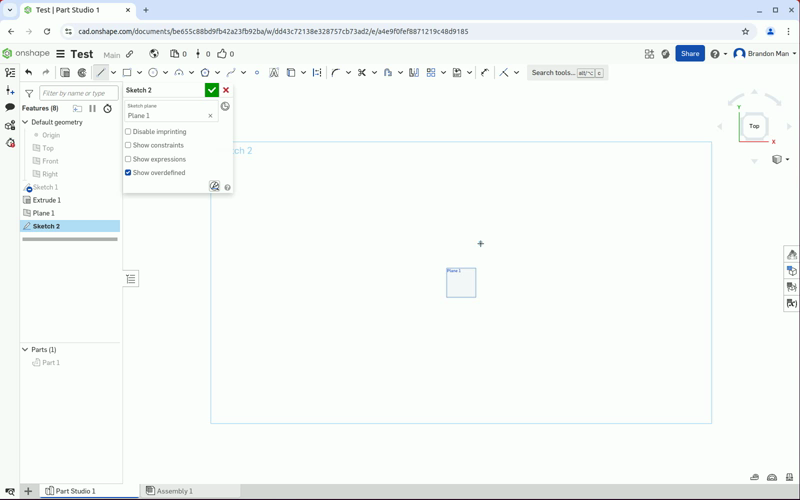
key_down(shift)
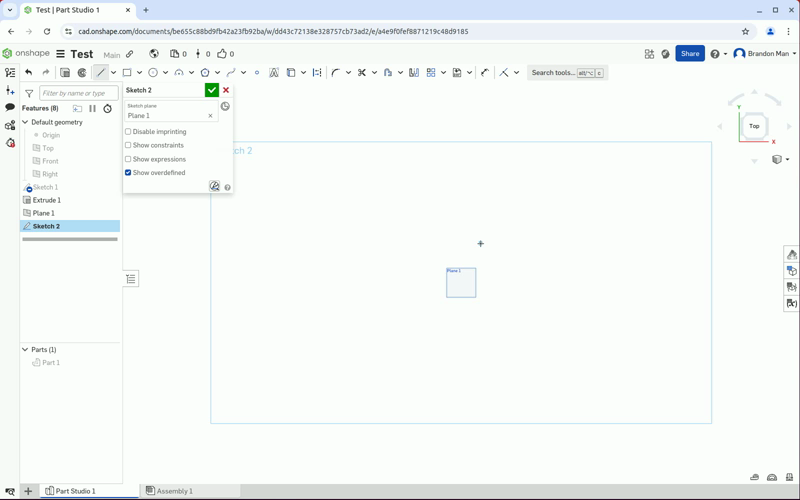
mouse_move(510, 243)
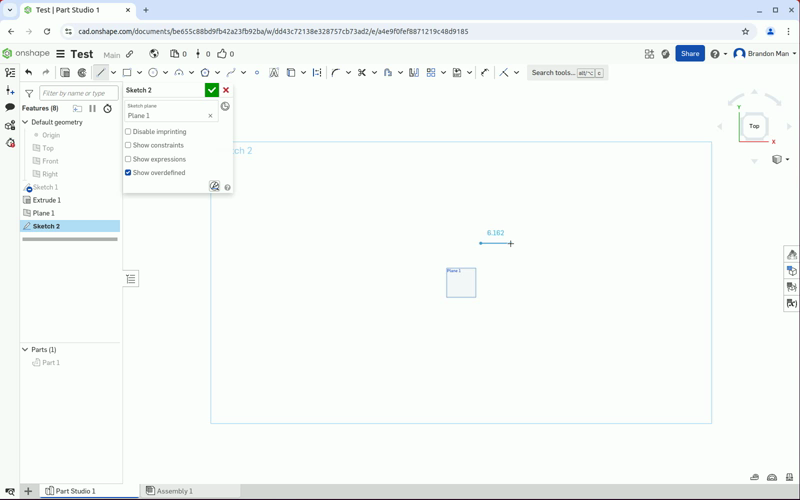
mouse_move(528, 243)
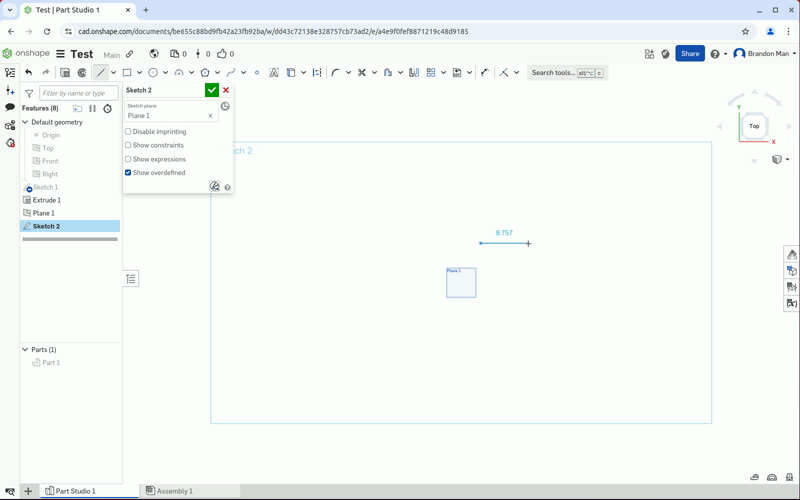
click(528, 243)
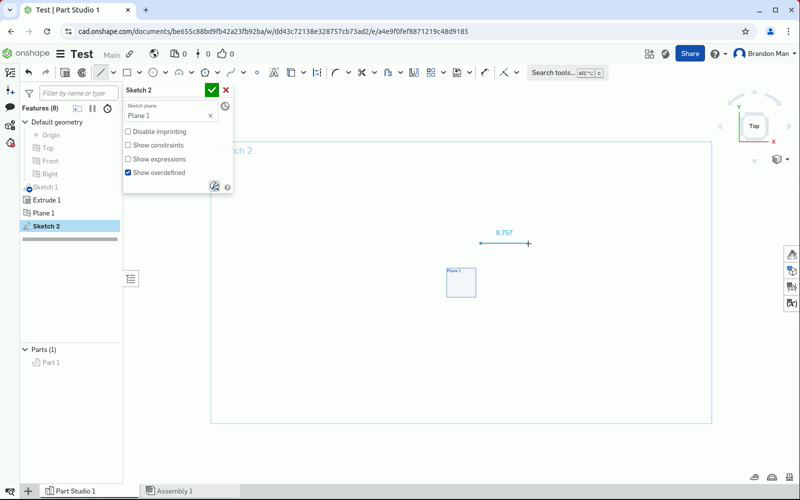
key_up(shift)
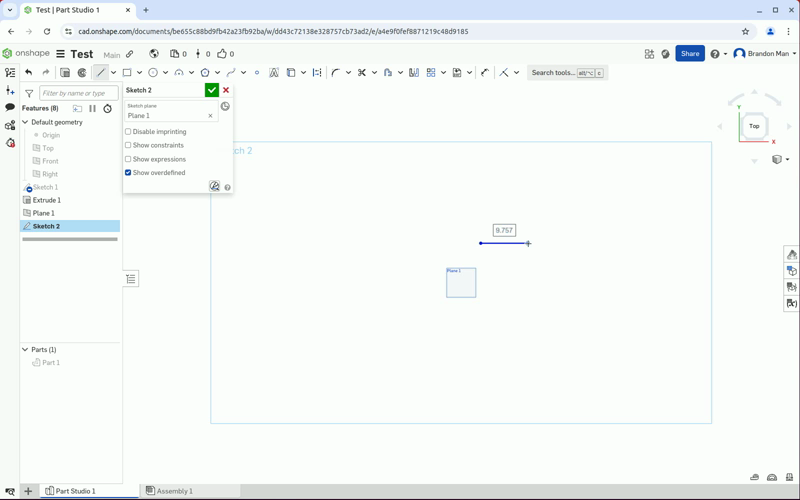
key_down(shift)
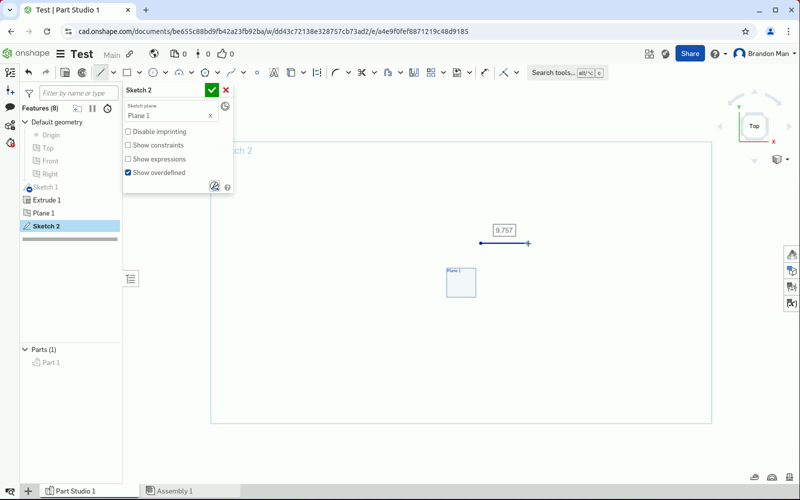
mouse_move(558, 243)
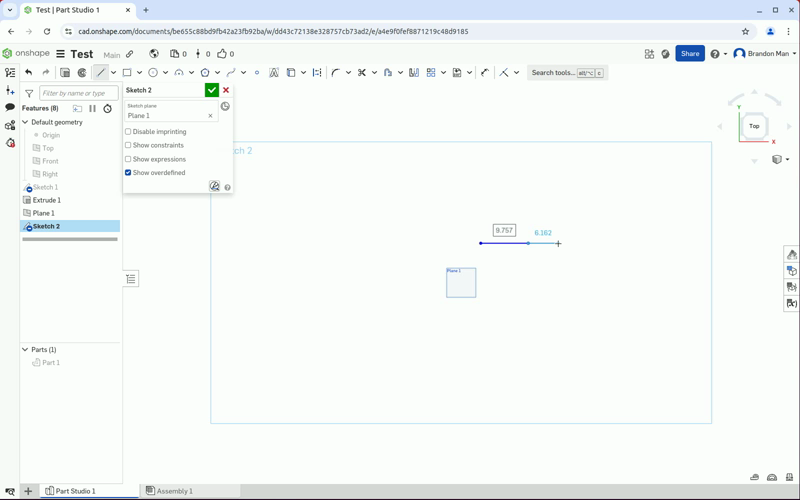
mouse_move(528, 210)
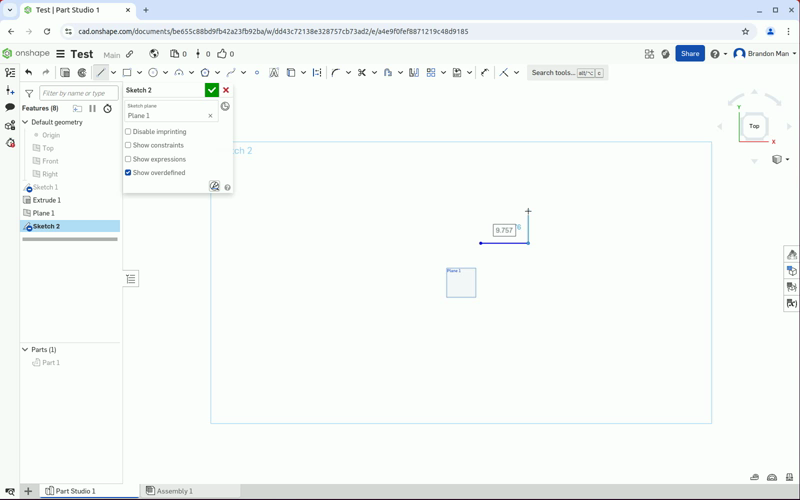
click(528, 210)
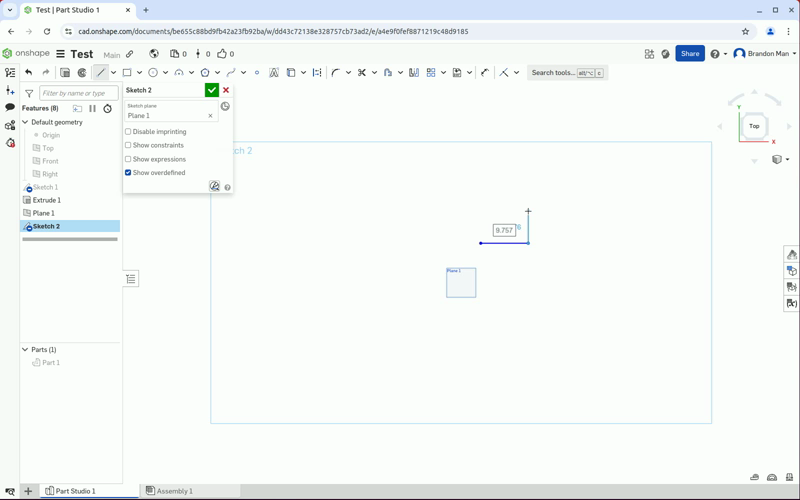
key_up(shift)
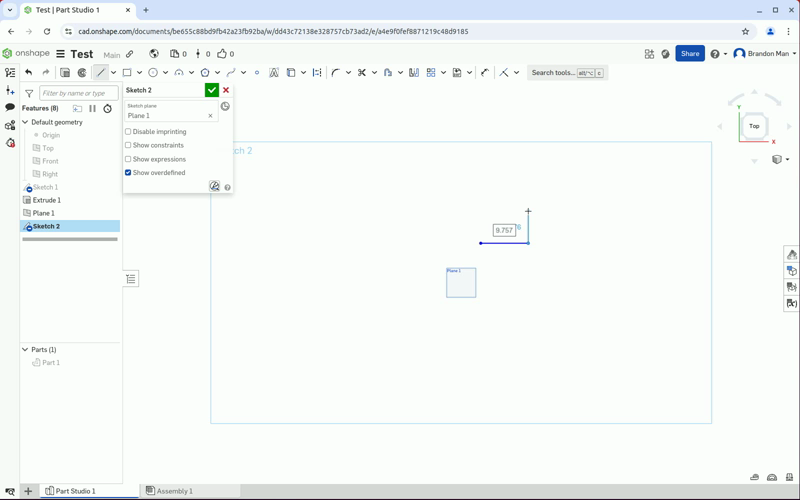
key_down(shift)
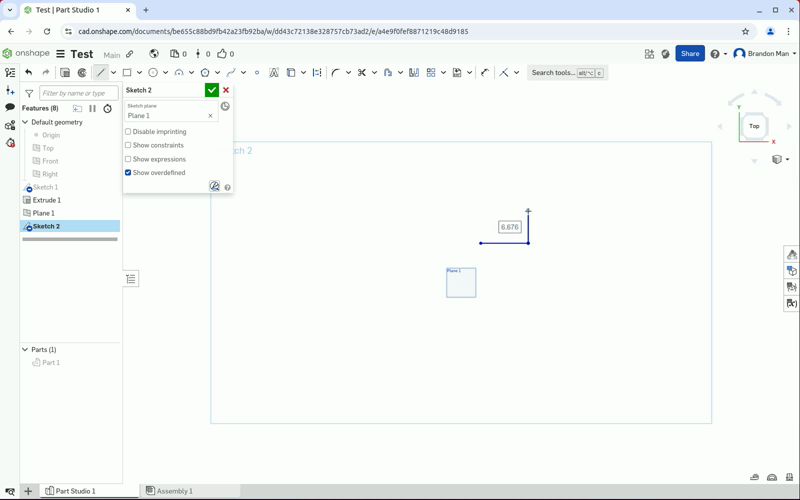
mouse_move(558, 210)
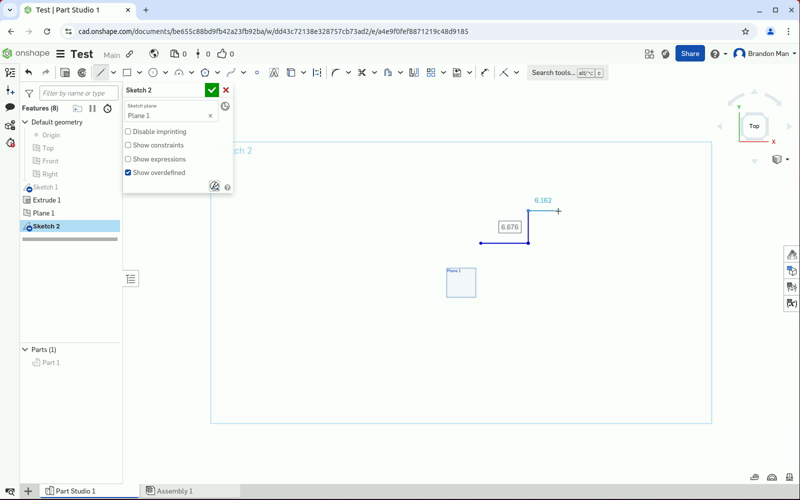
mouse_move(480, 210)
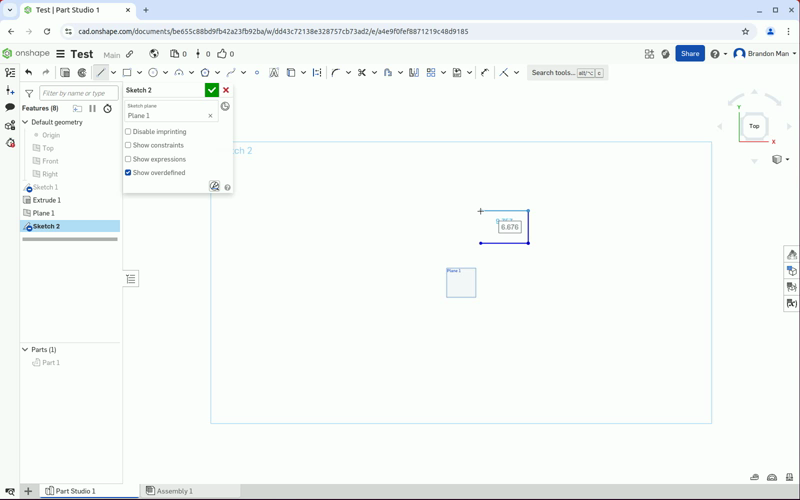
click(480, 210)
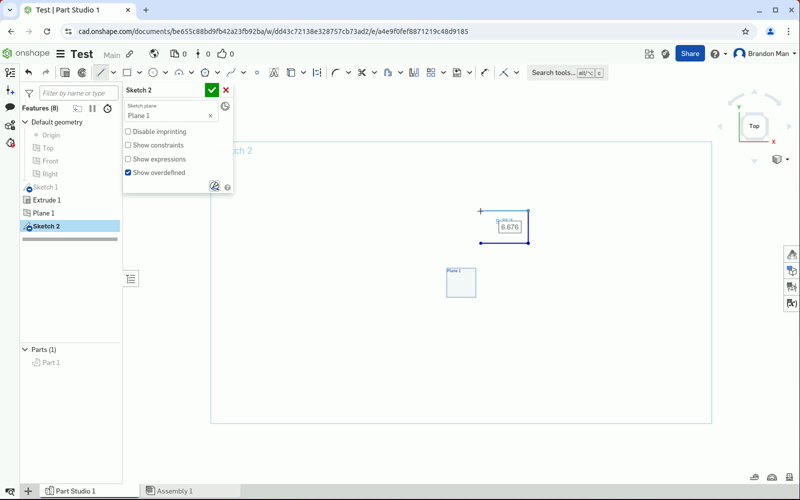
key_up(shift)
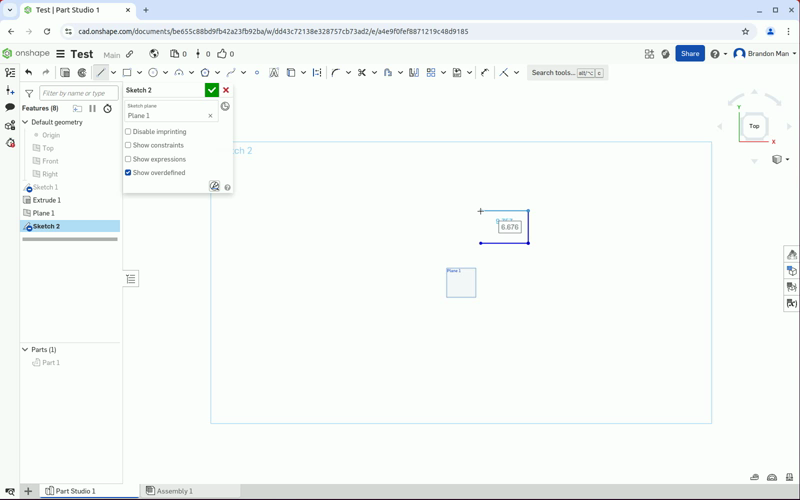
mouse_move(510, 210)
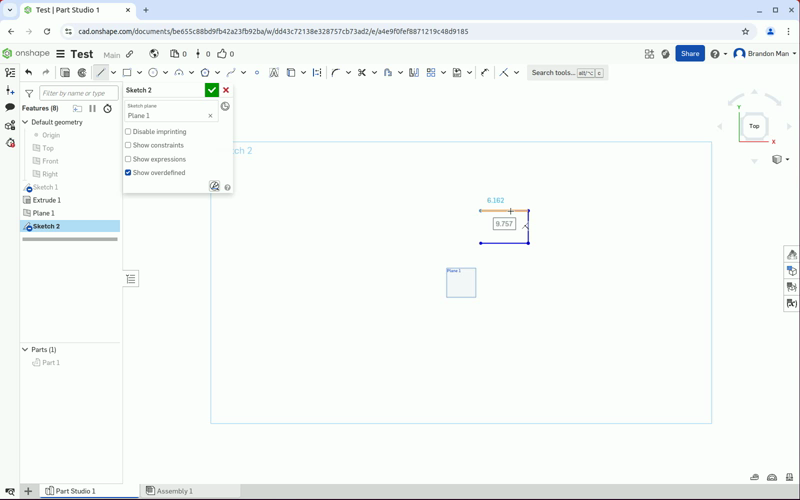
key_down(shift)
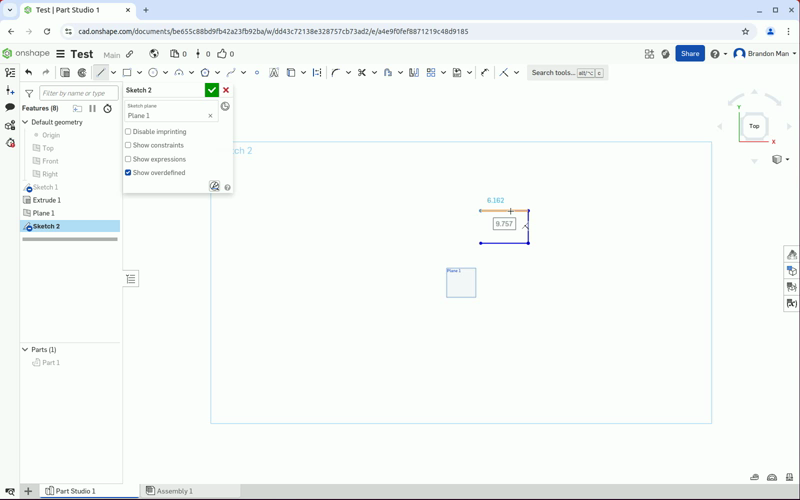
mouse_move(480, 243)
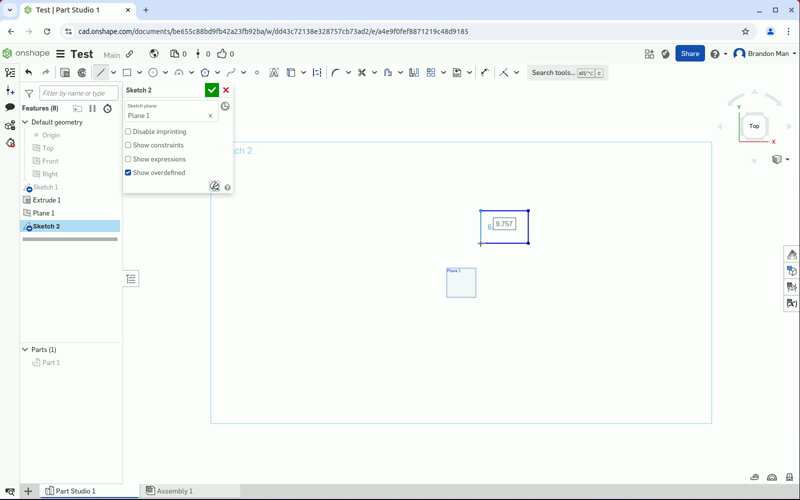
key_up(shift)
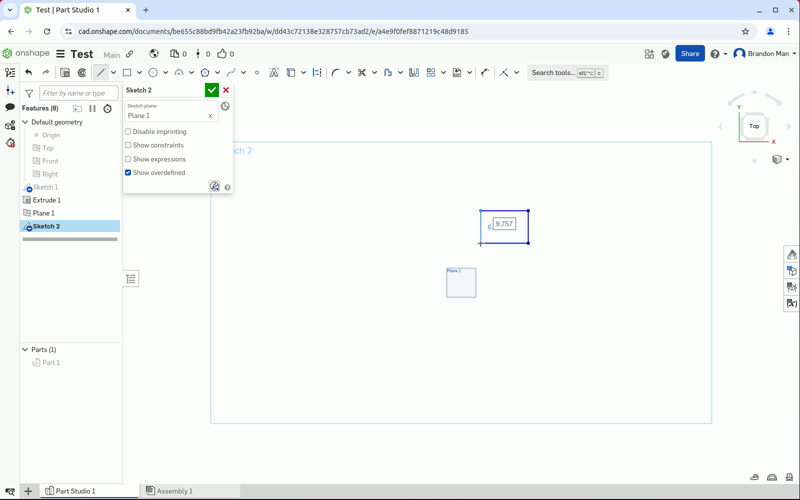
click(480, 243)
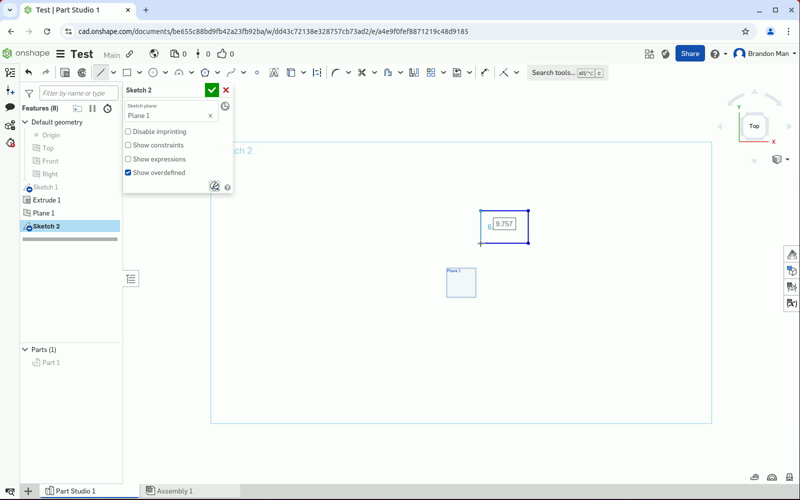
key(esc)
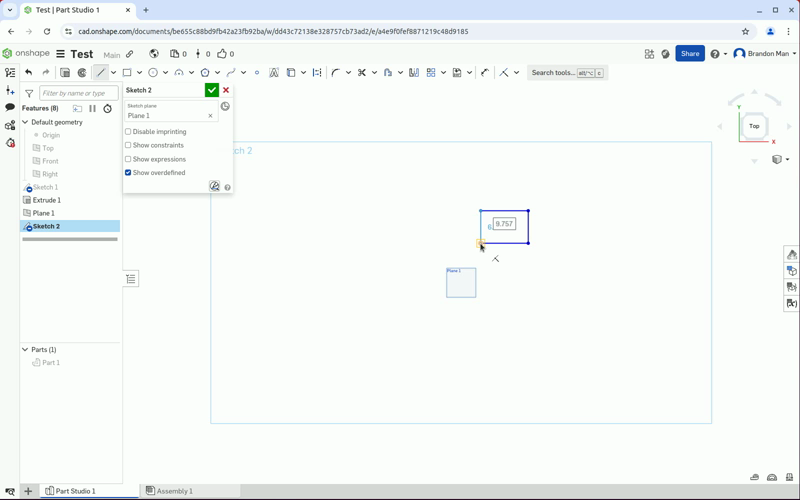
mouse_move(497, 225)
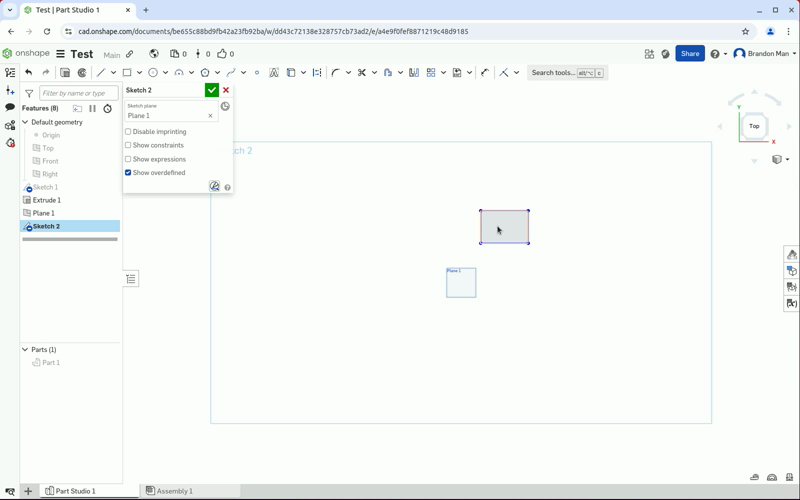
scroll(6)
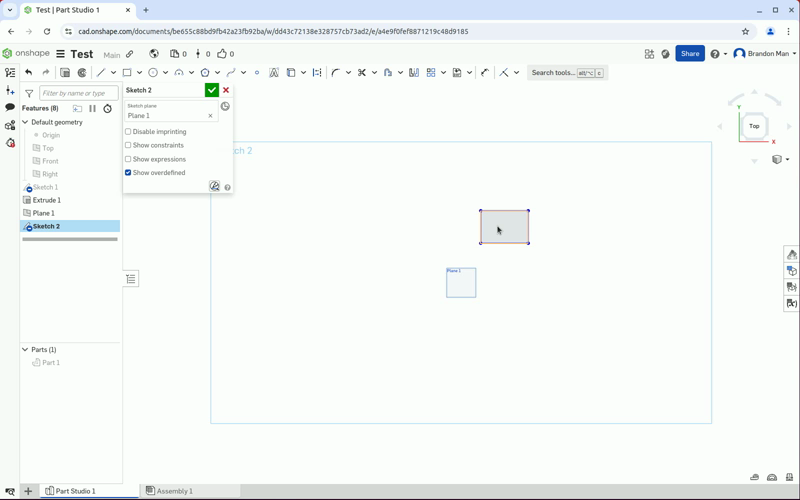
scroll(6)
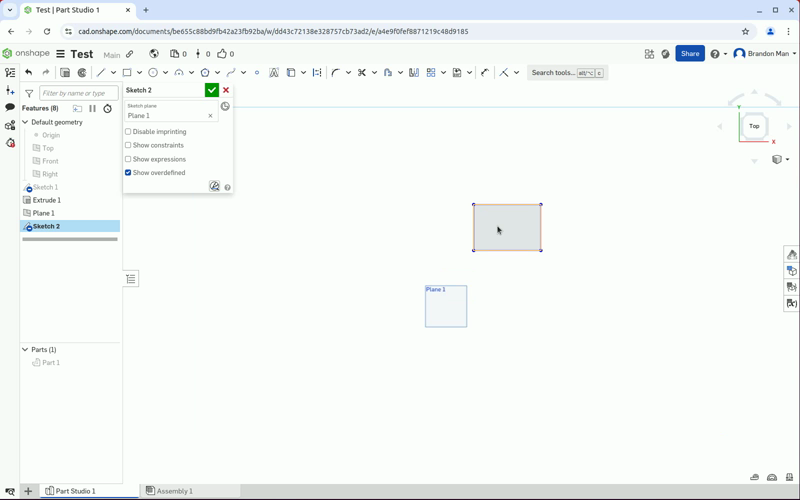
scroll(6)
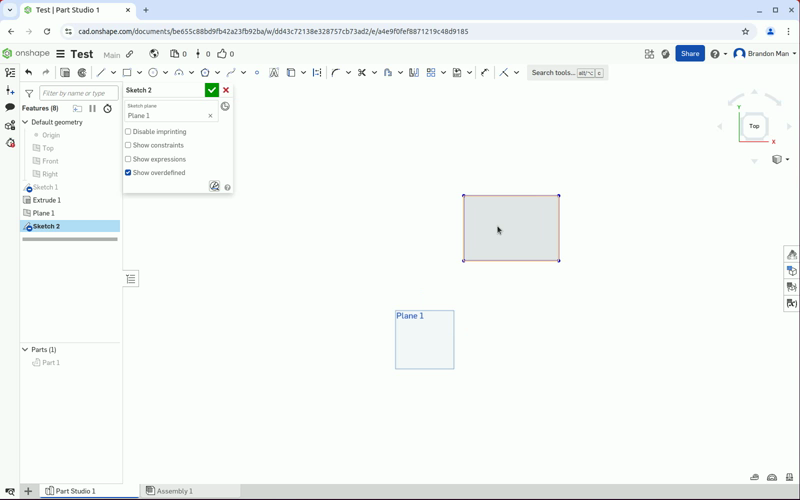
scroll(6)
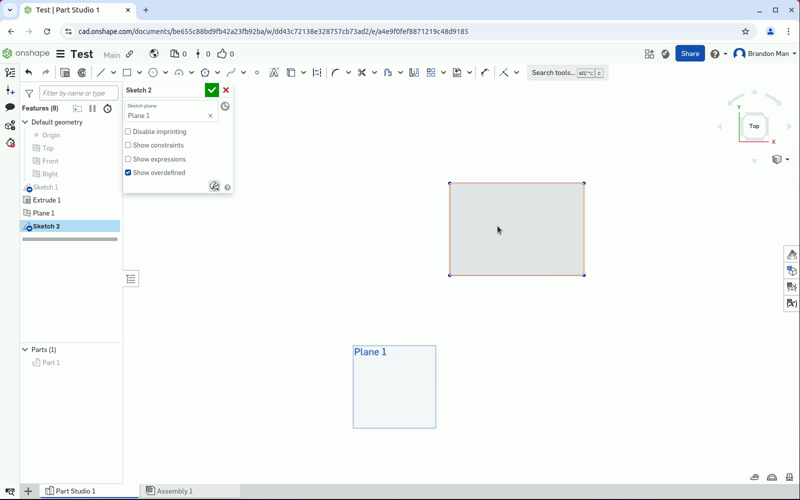
scroll(6)
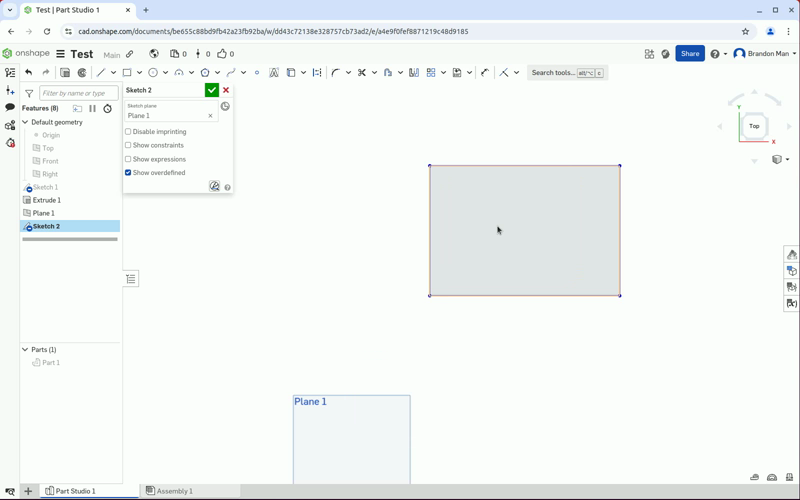
scroll(6)
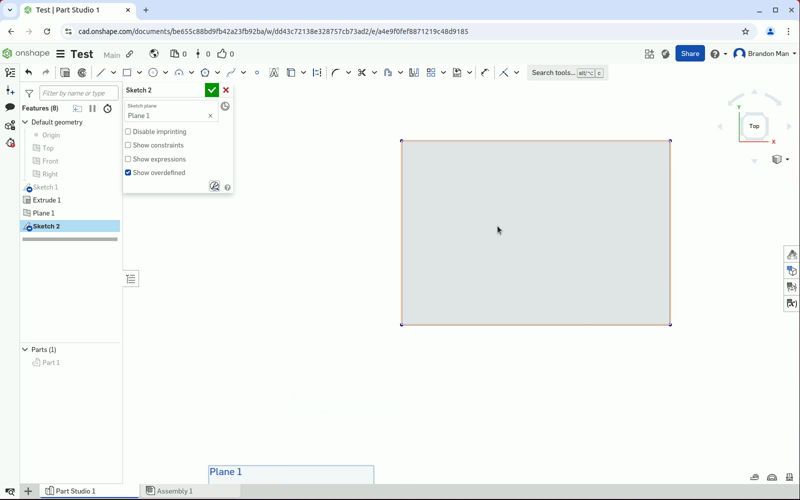
scroll(6)
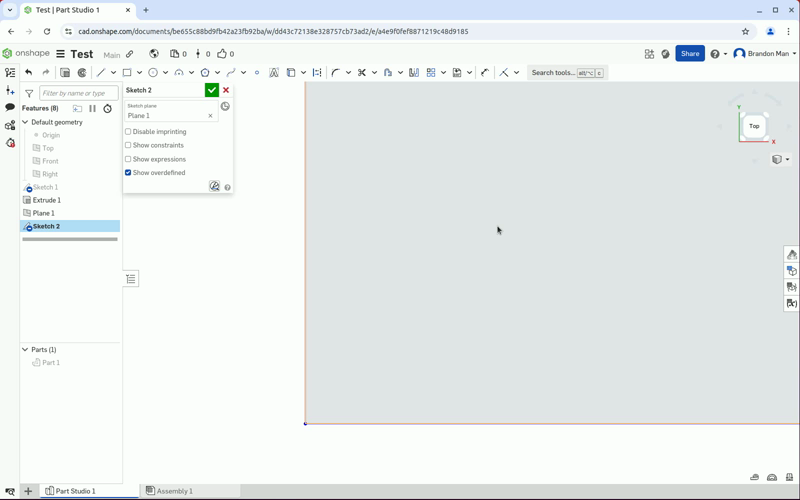
click(497, 225)
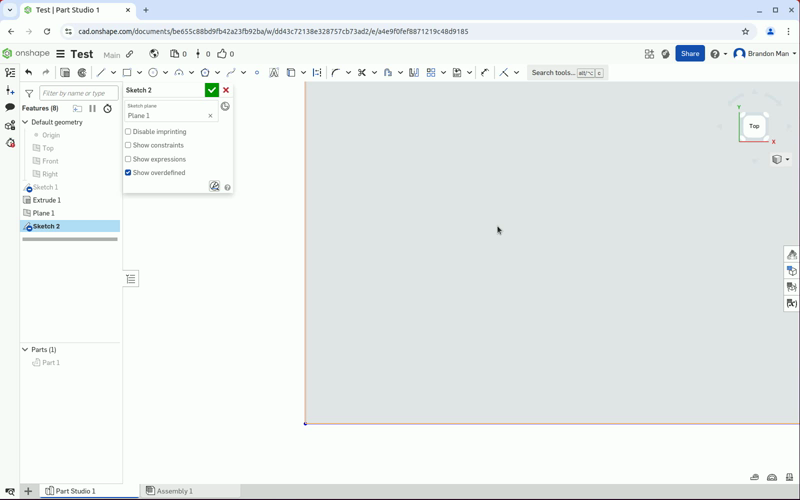
scroll(-6)
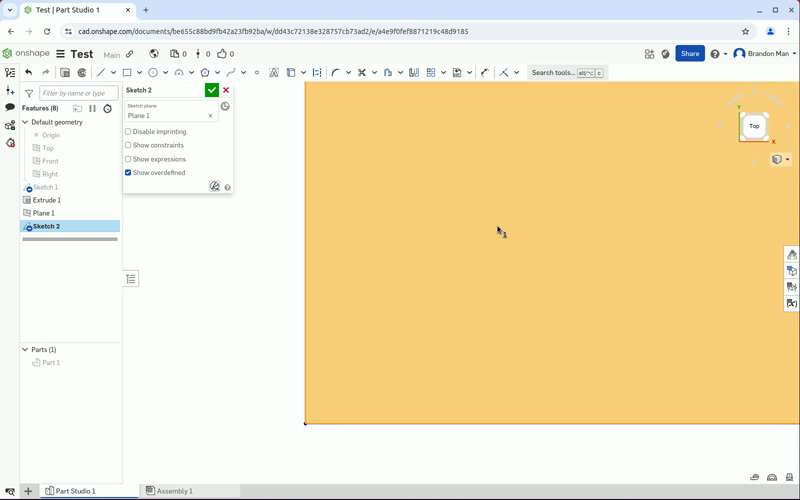
scroll(-6)
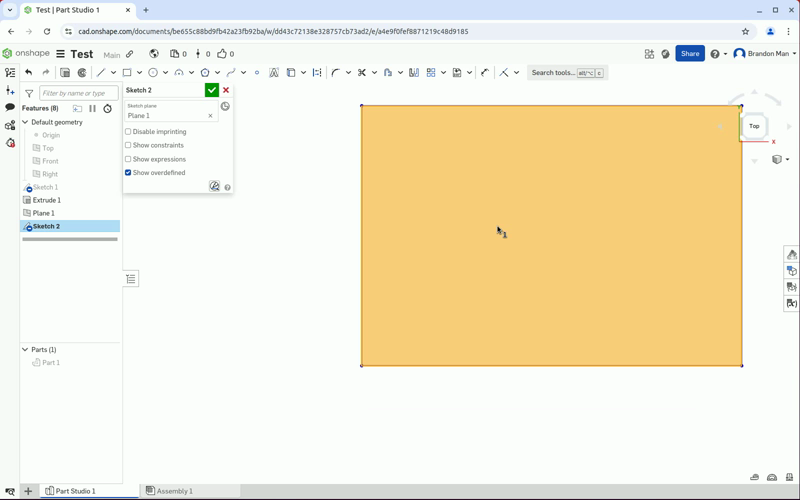
scroll(-6)
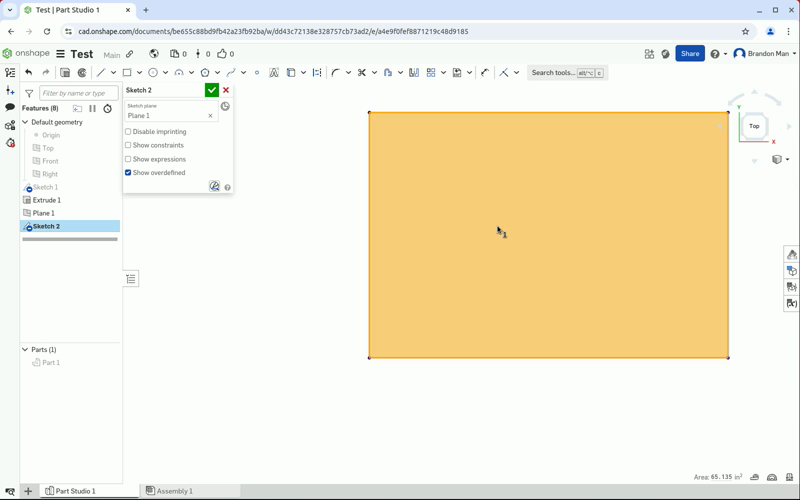
scroll(-6)
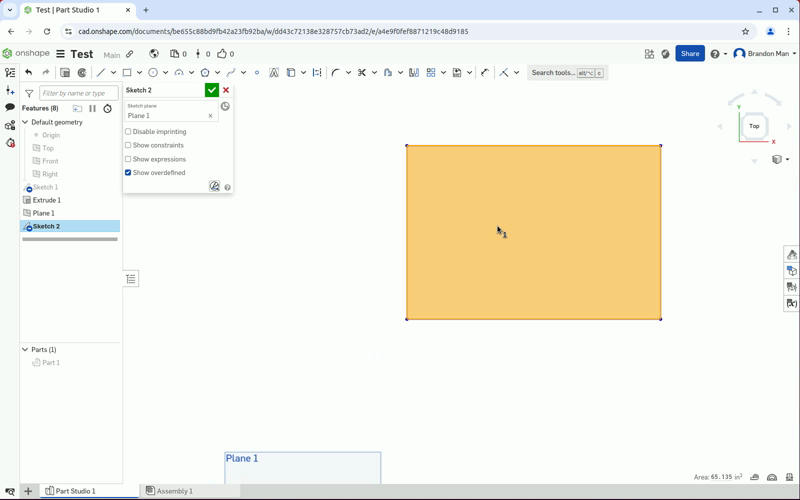
scroll(-6)
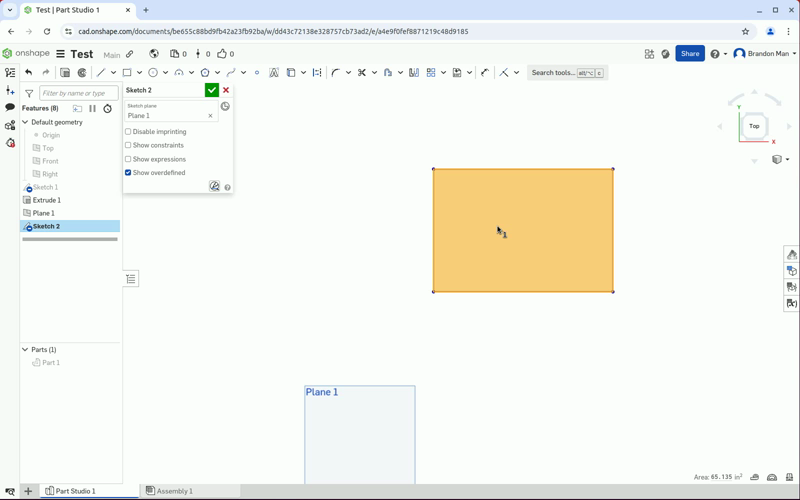
scroll(-6)
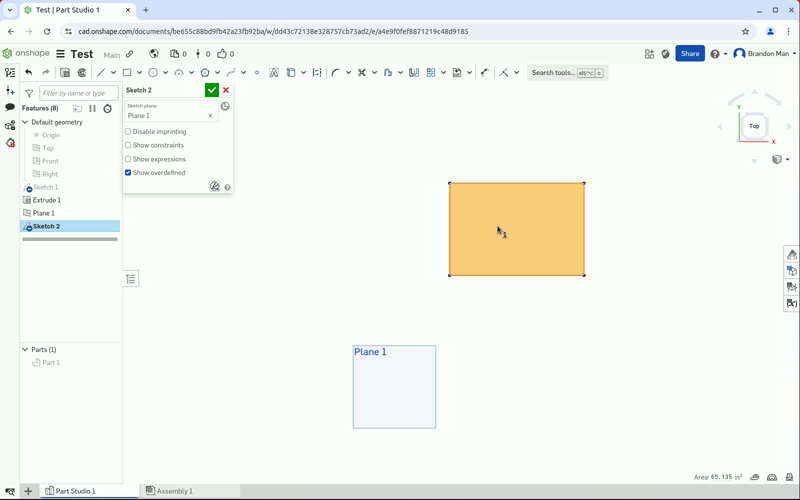
scroll(-6)
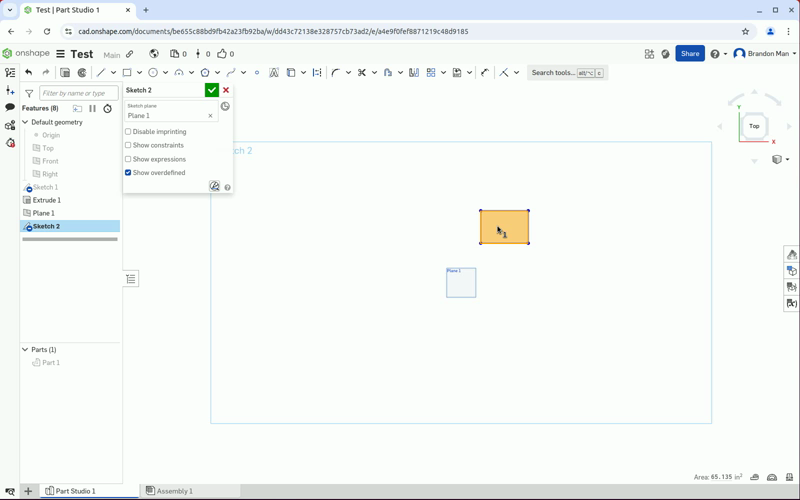
mouse_move(73, 352)
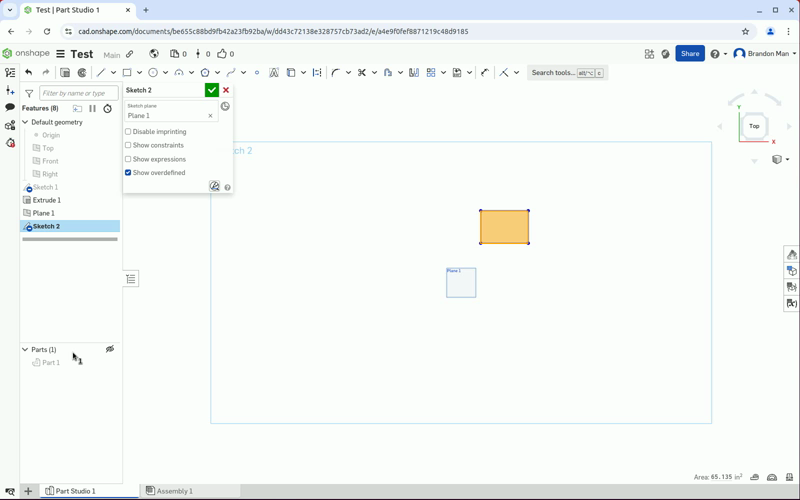
key(shift+y)
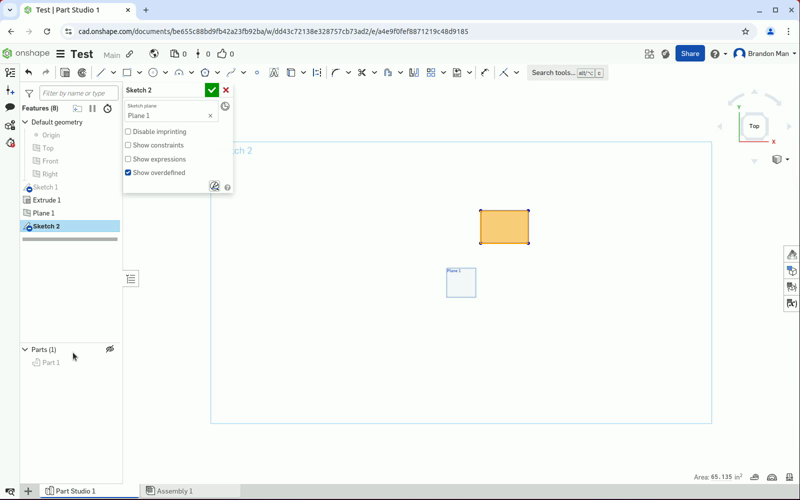
key(shift+e)
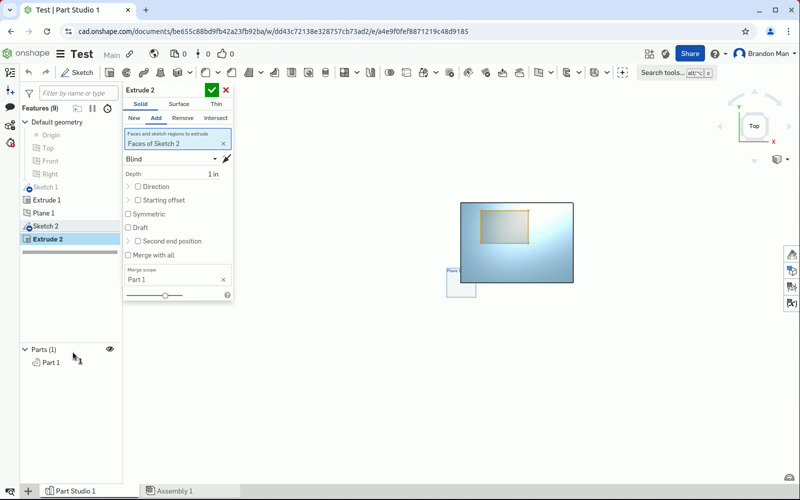
mouse_move(143, 106)
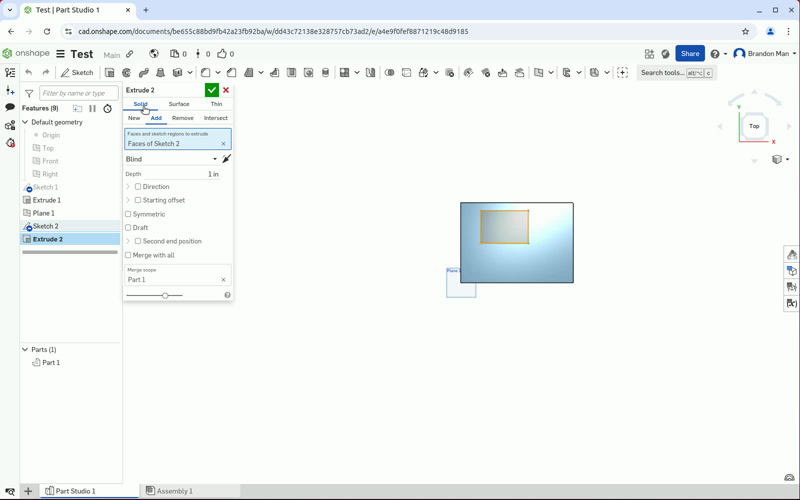
click(143, 106)
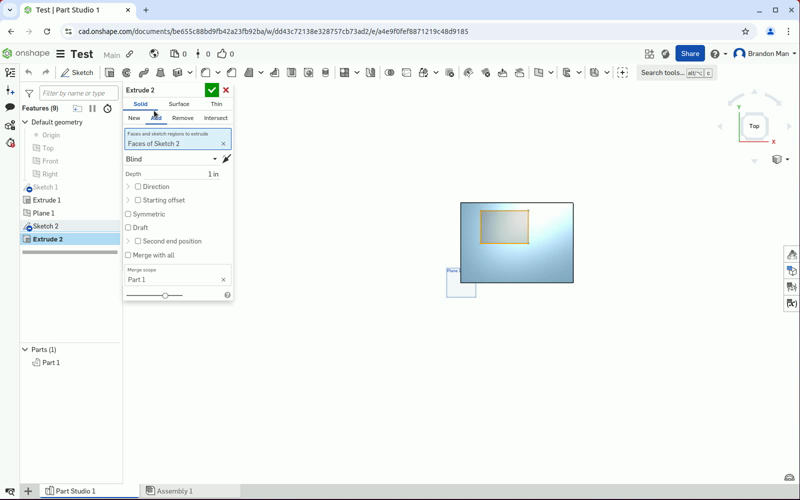
mouse_move(186, 120)
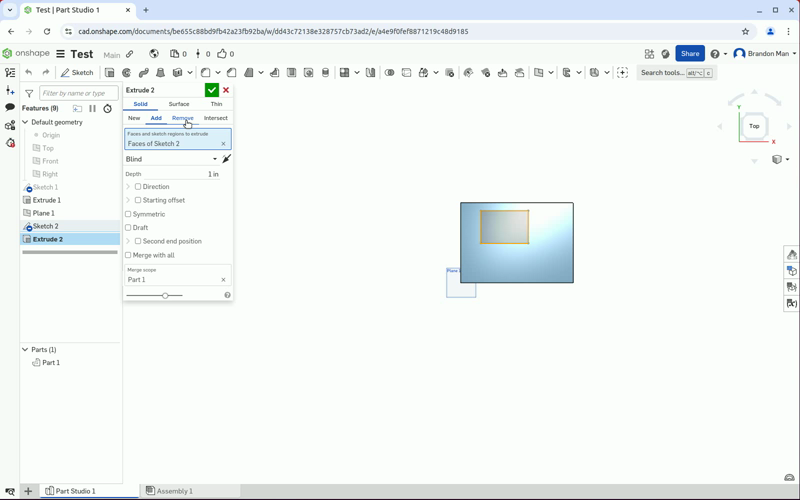
click(186, 120)
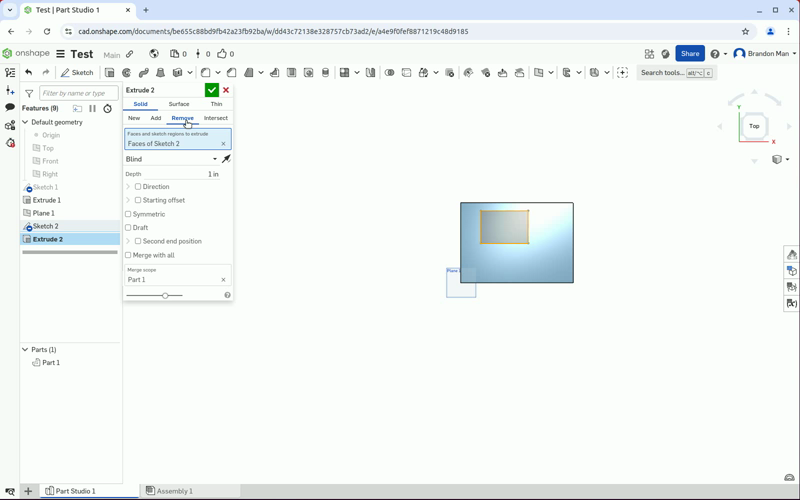
key(tab, 4)
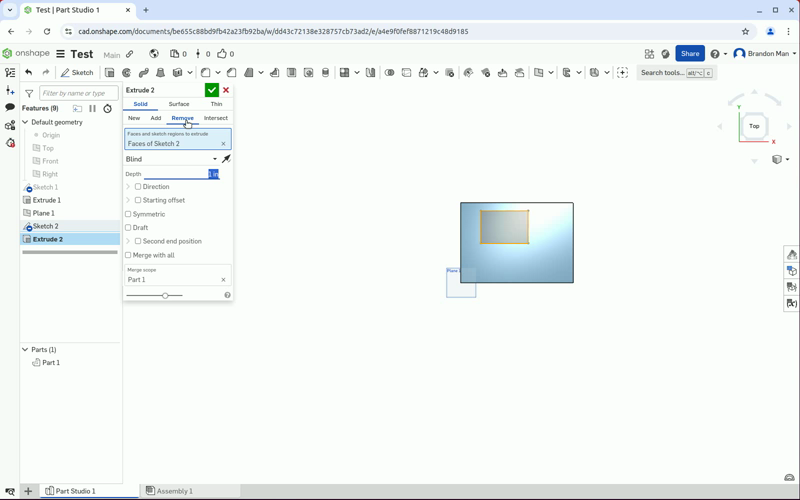
text(5.536)
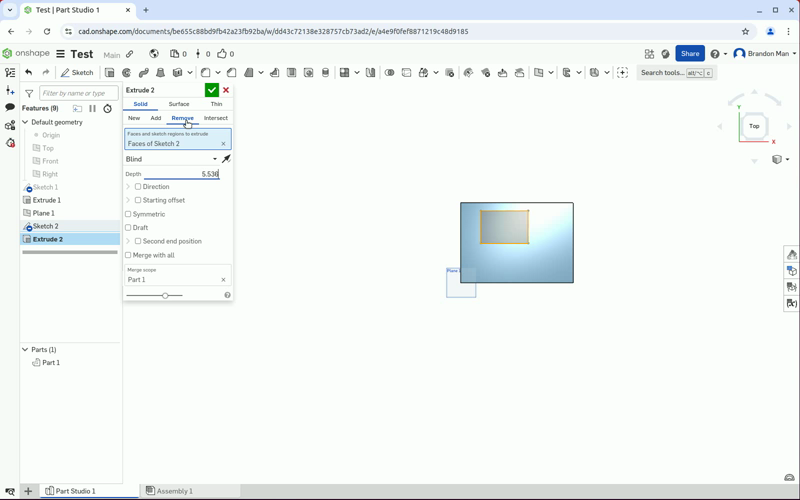
key(tab, 6)
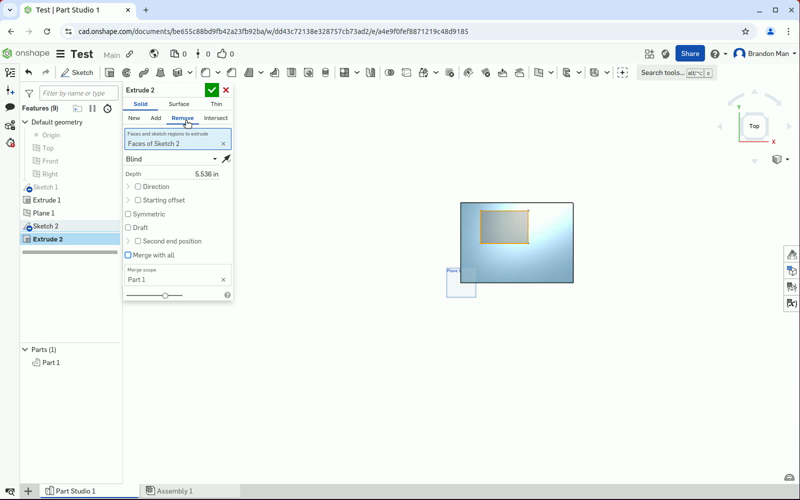
key(space)
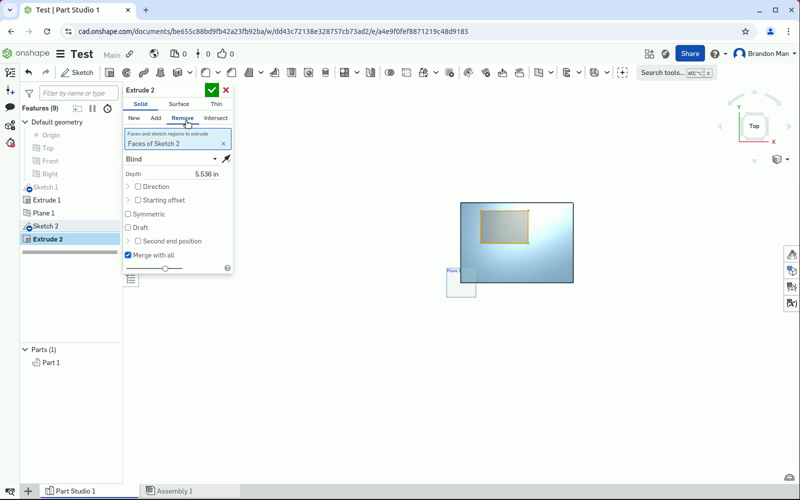
key(enter)
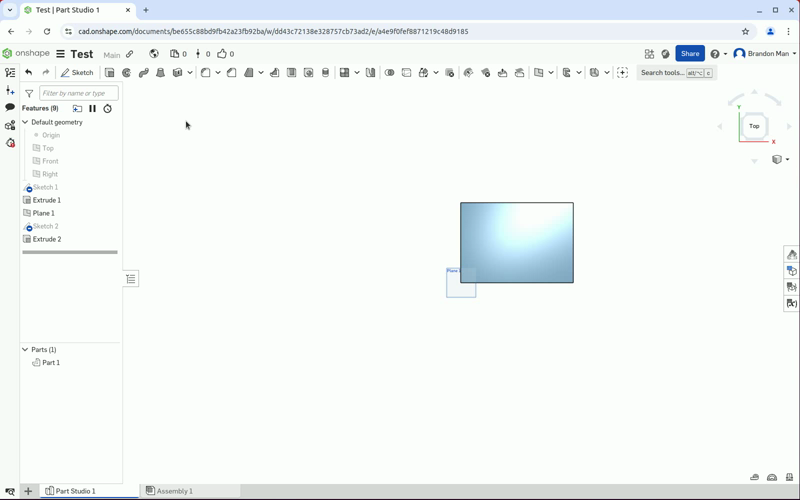
key(shift+h)
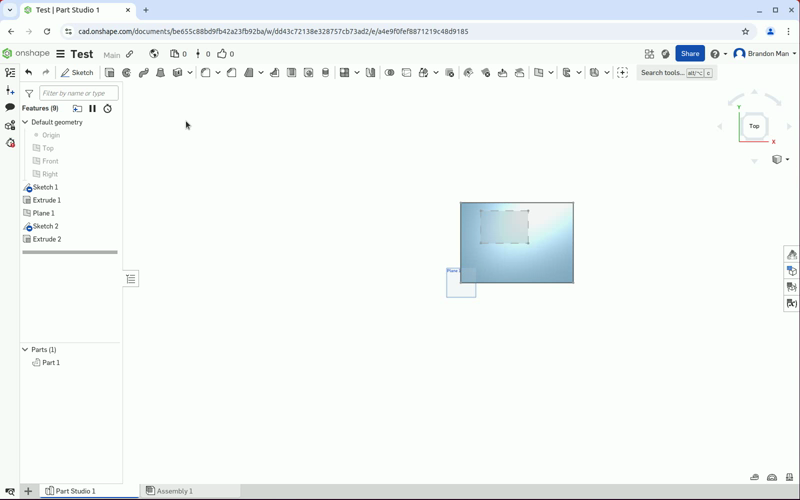
key(shift+h)
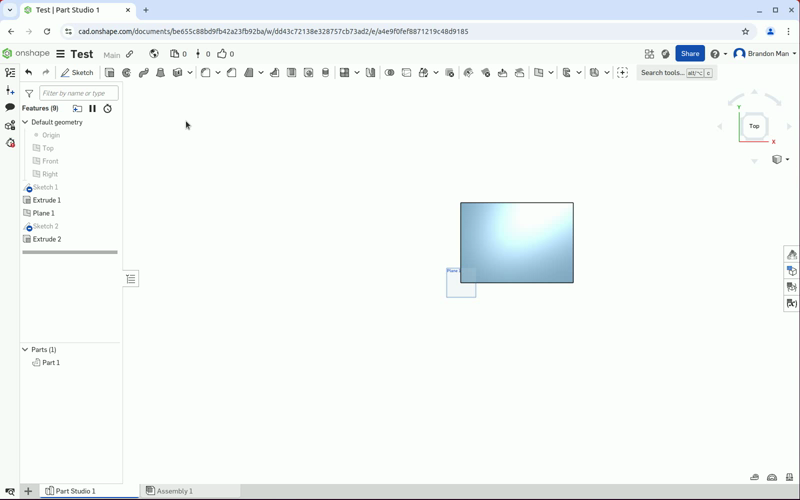
mouse_move(73, 189)
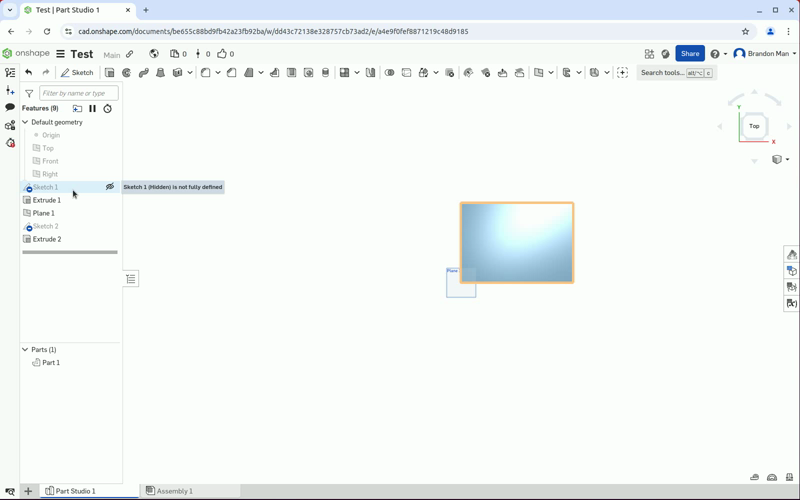
click(73, 189)
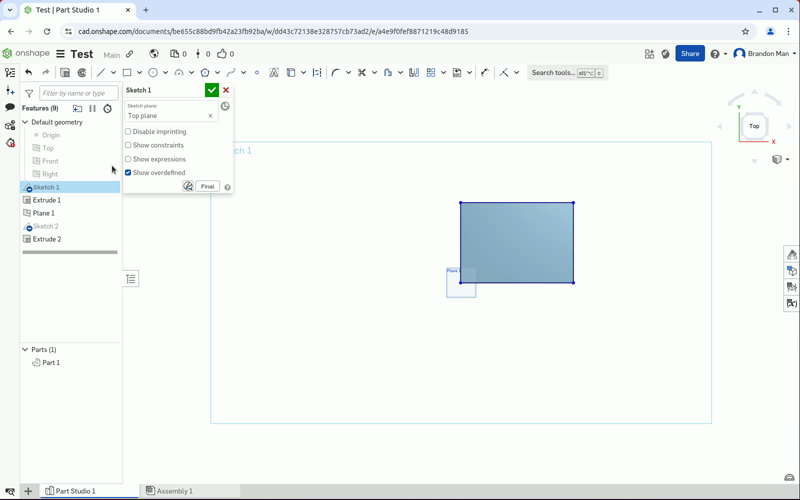
mouse_move(229, 92)
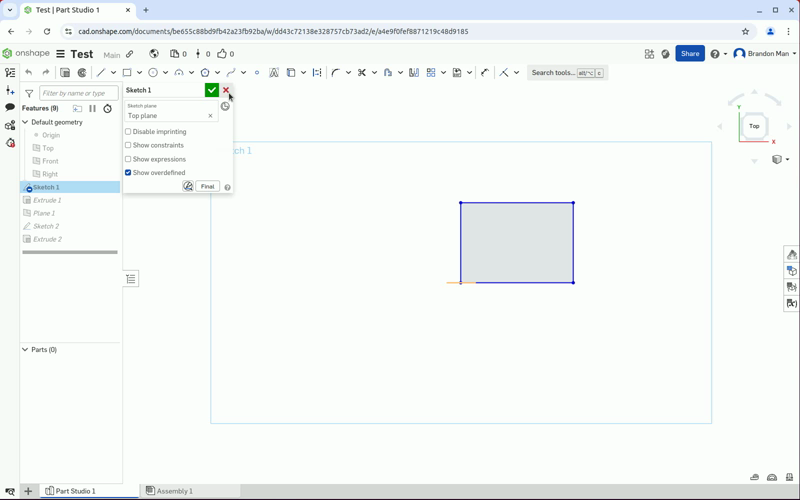
click(229, 92)
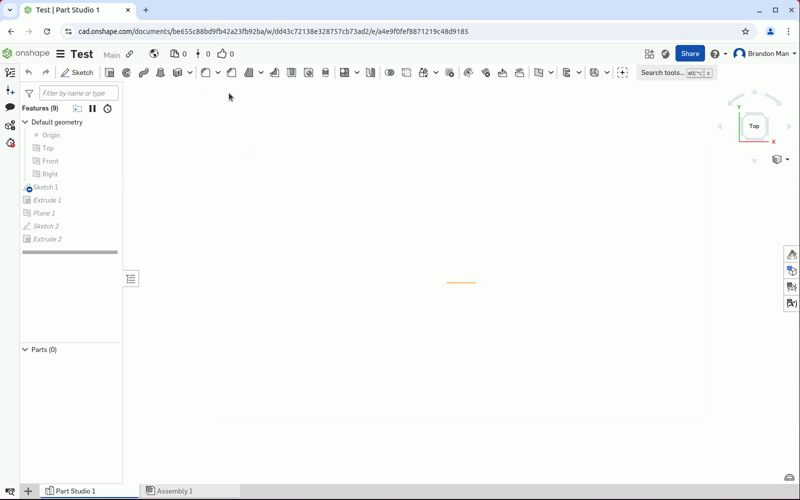
key(shift+s)
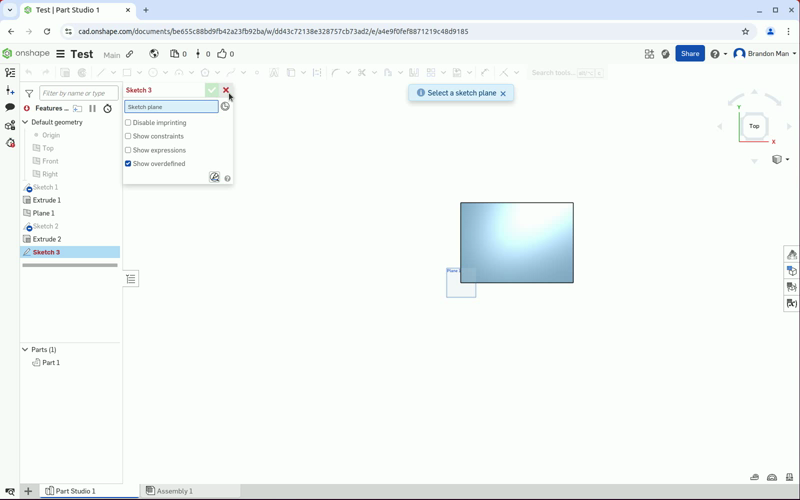
mouse_move(73, 215)
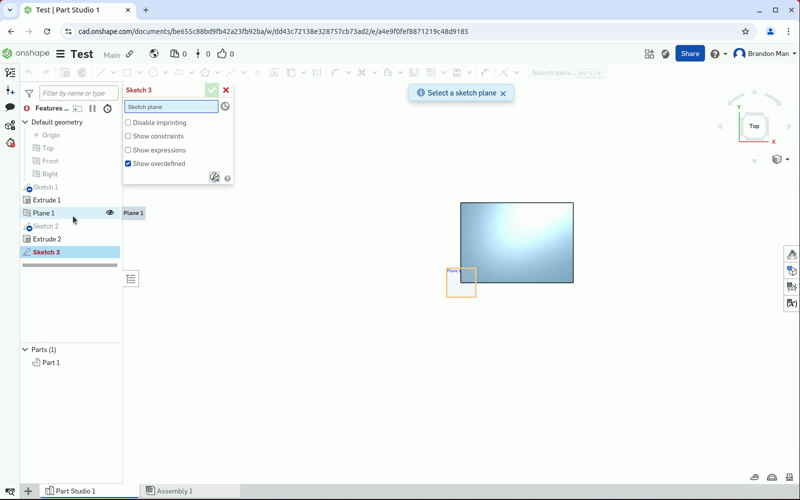
click(73, 215)
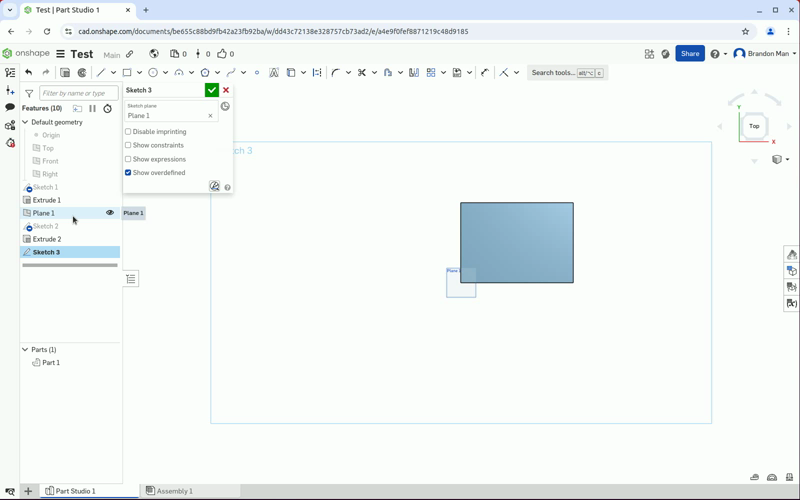
mouse_move(73, 352)
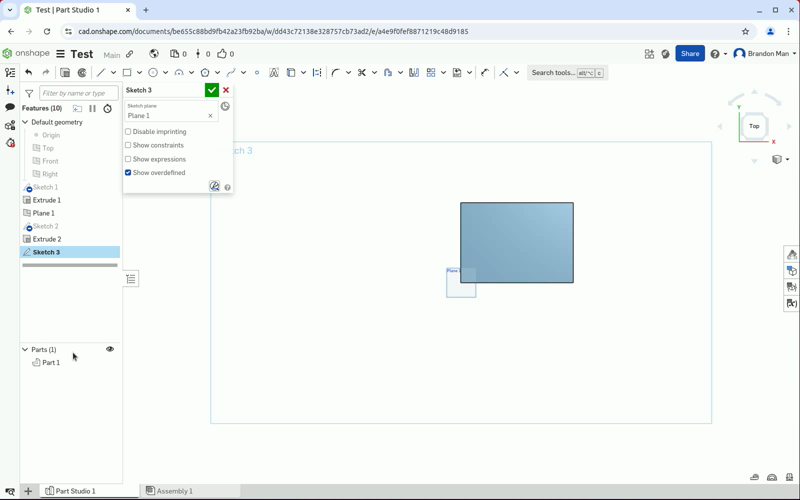
key(y)
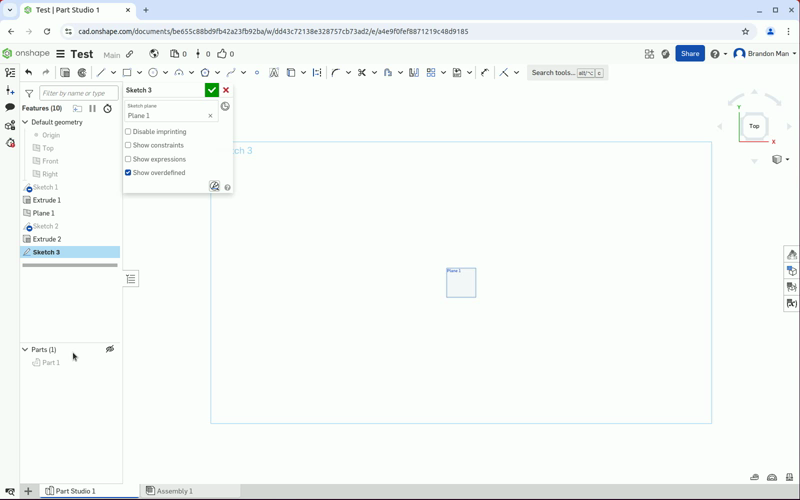
key(l)
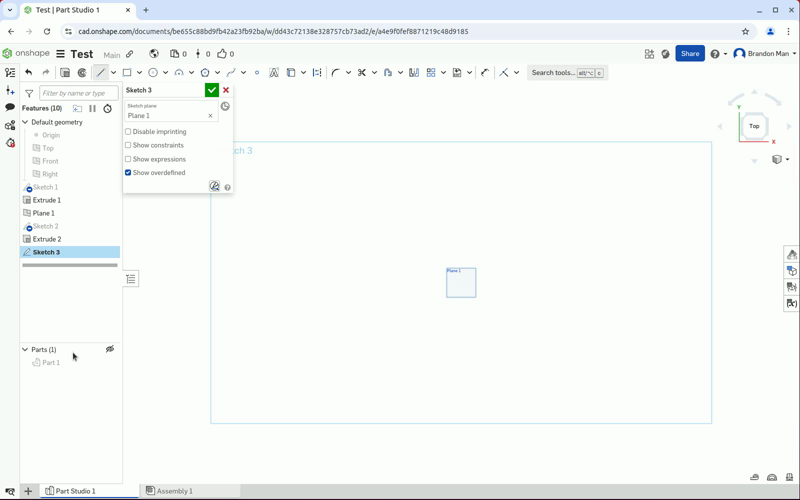
key_down(shift)
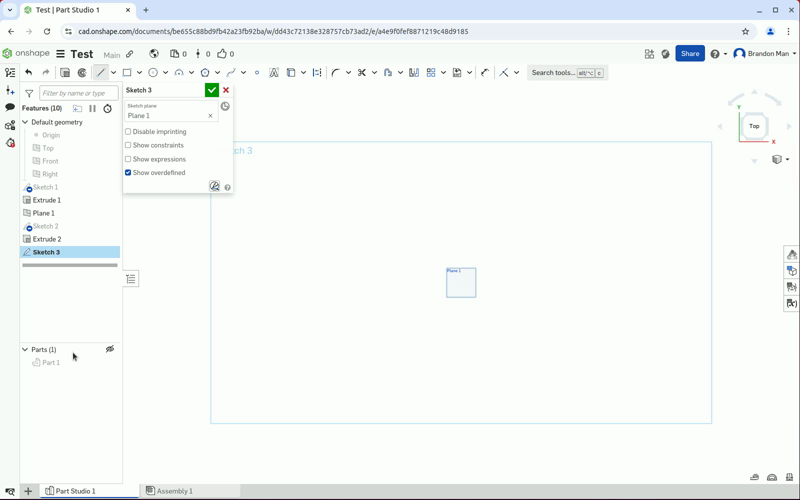
mouse_move(480, 274)
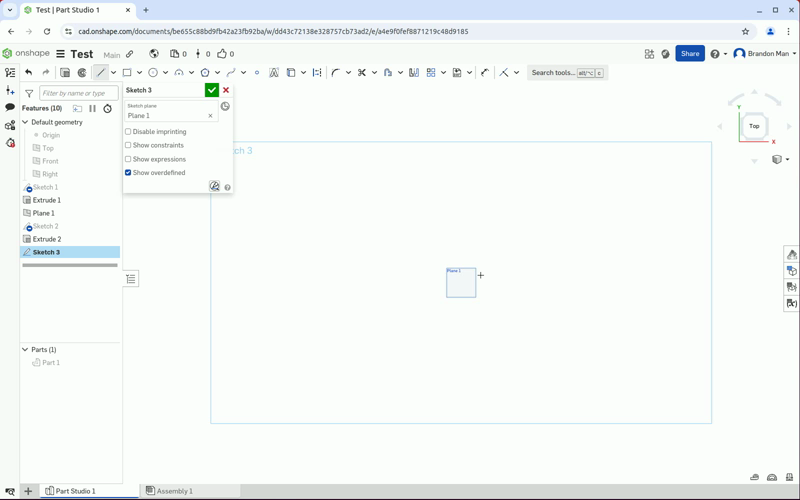
click(480, 274)
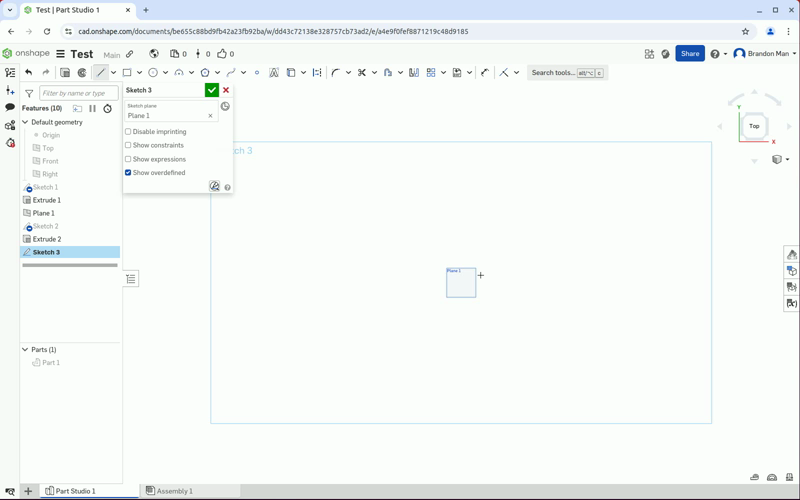
key_up(shift)
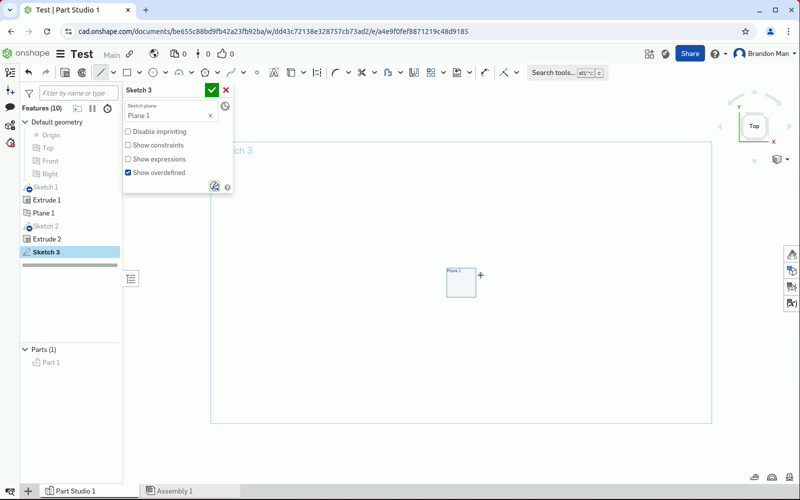
key_down(shift)
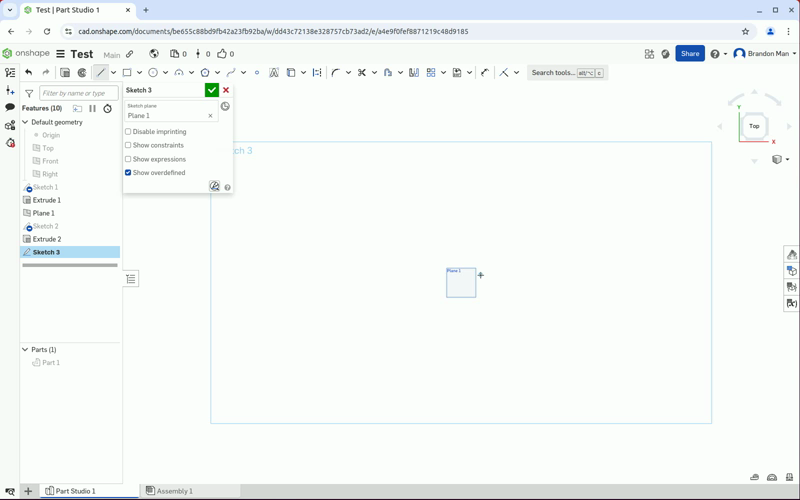
mouse_move(510, 274)
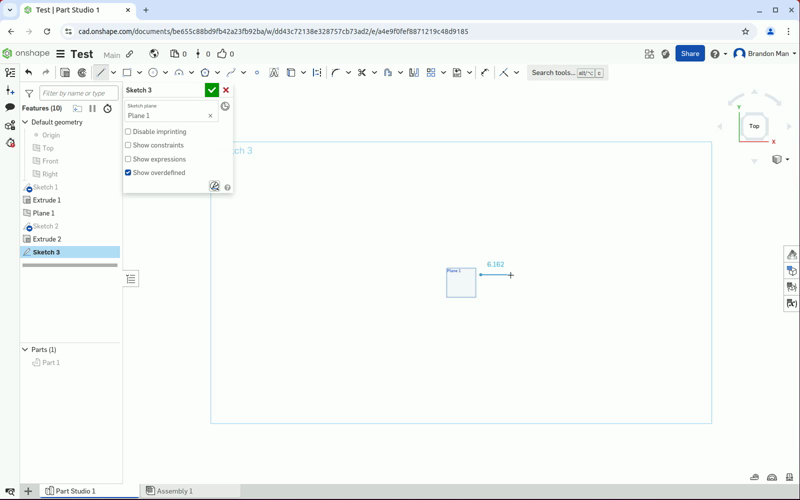
mouse_move(528, 274)
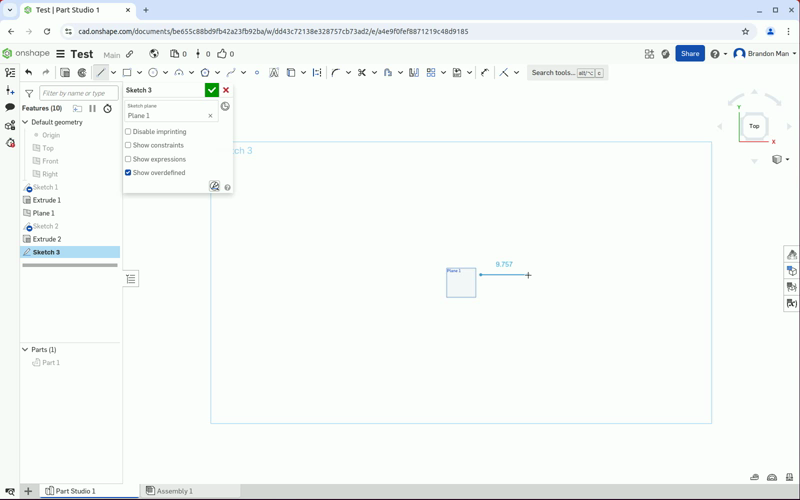
click(528, 274)
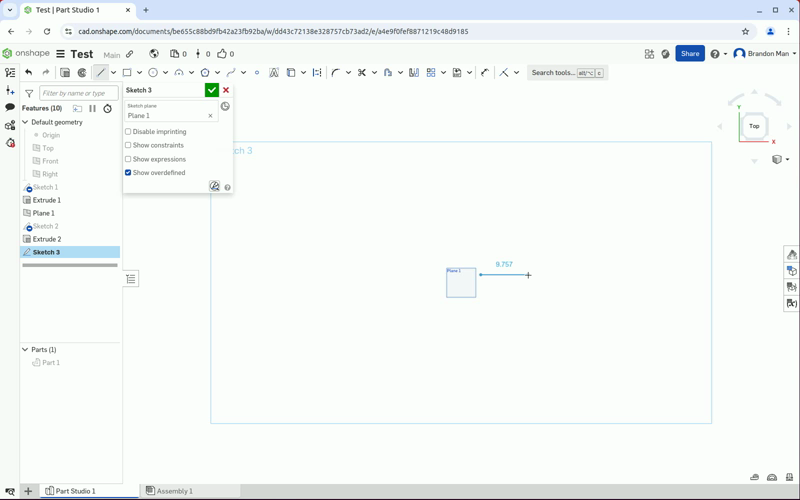
key_up(shift)
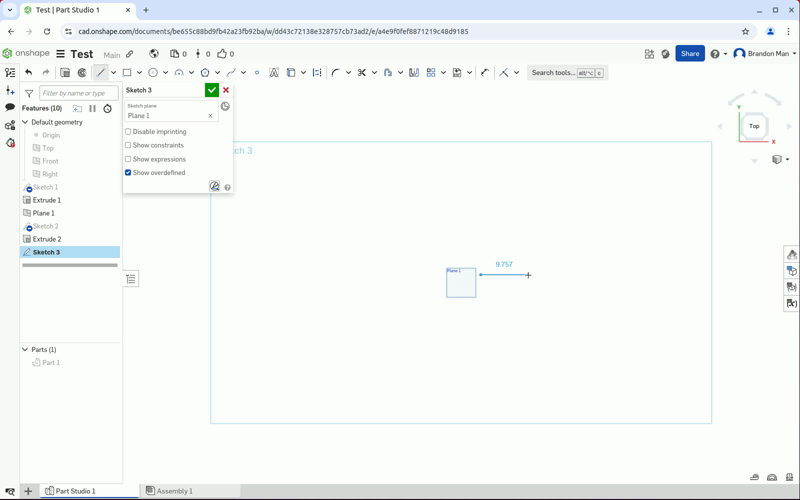
key_down(shift)
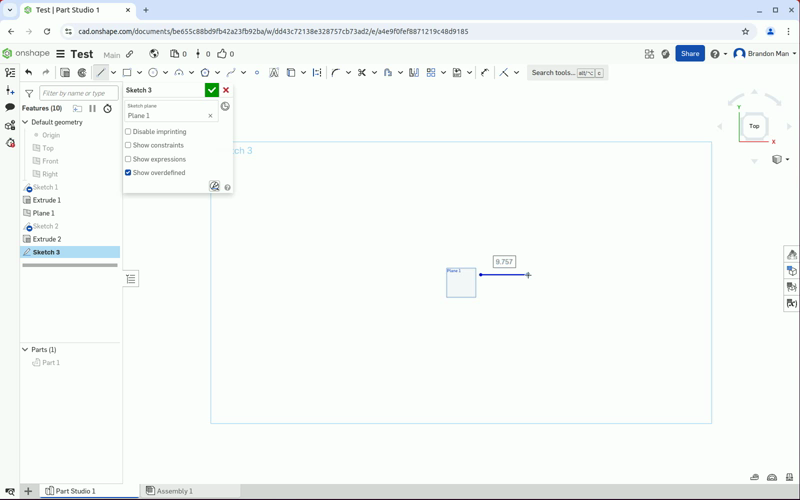
mouse_move(558, 274)
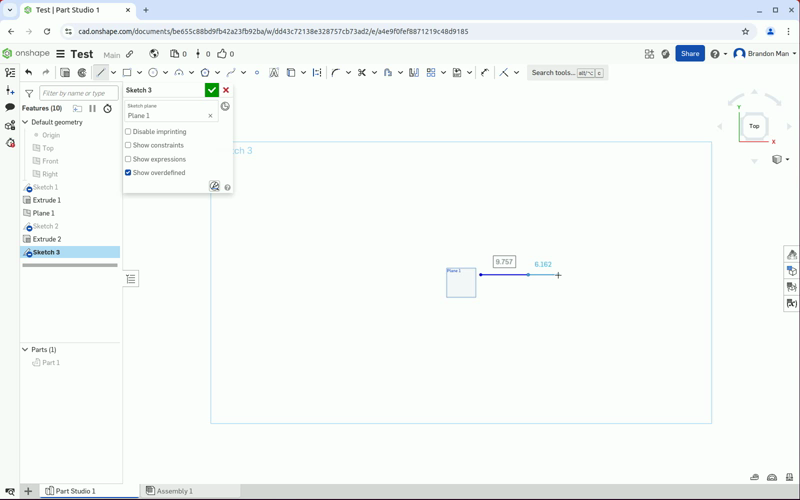
mouse_move(528, 242)
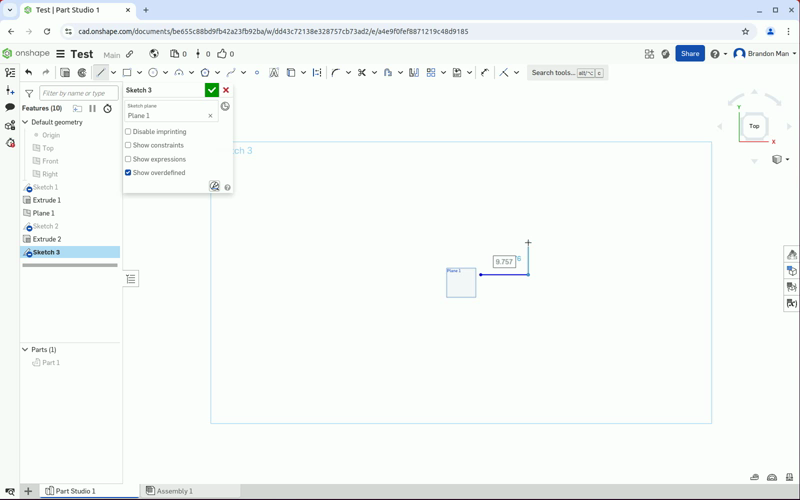
click(528, 242)
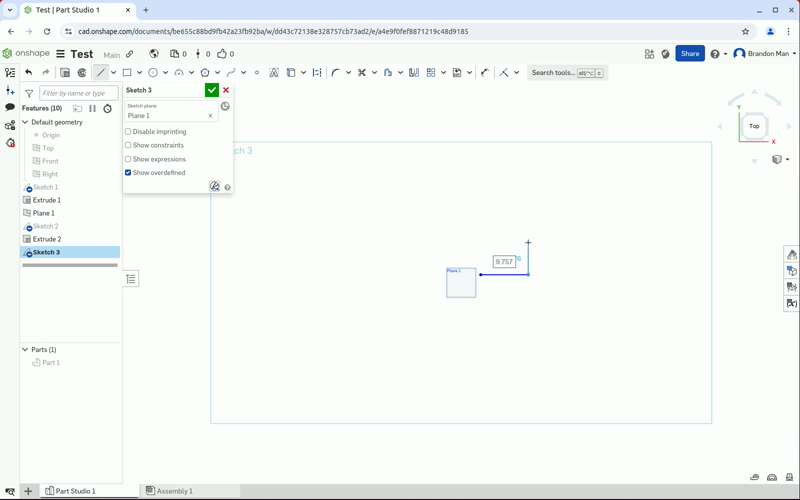
key_up(shift)
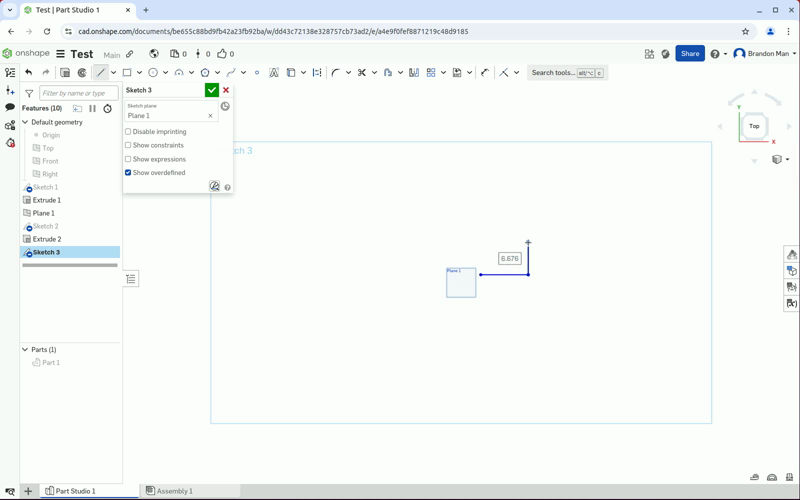
key_down(shift)
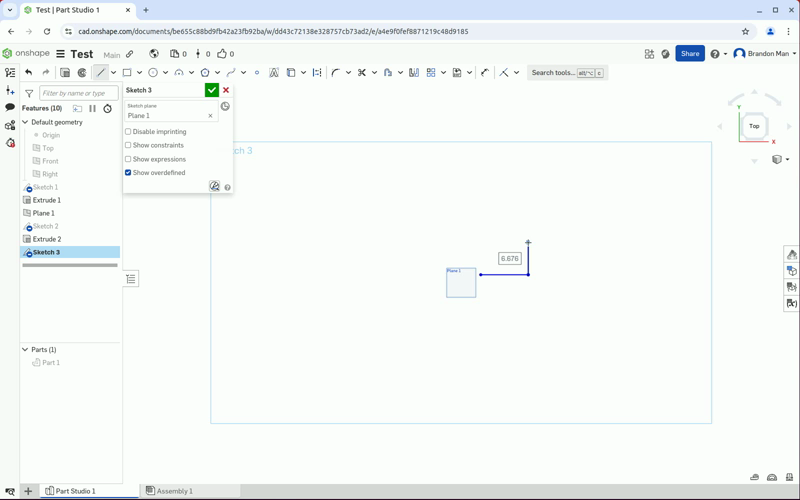
mouse_move(558, 242)
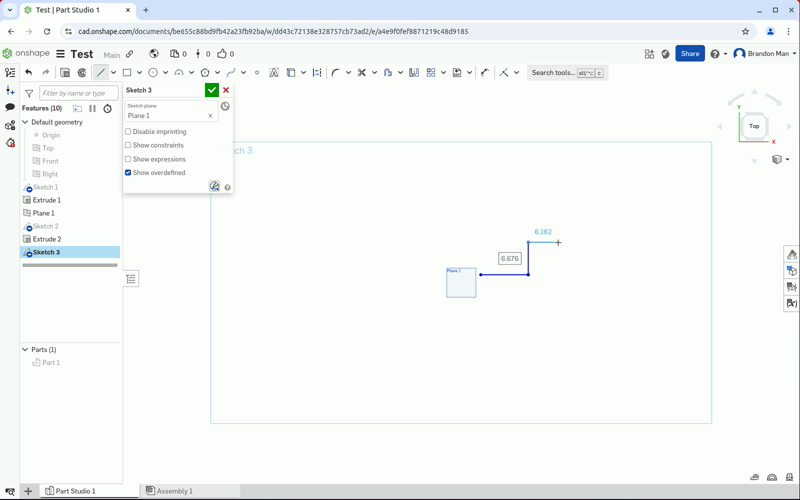
mouse_move(480, 242)
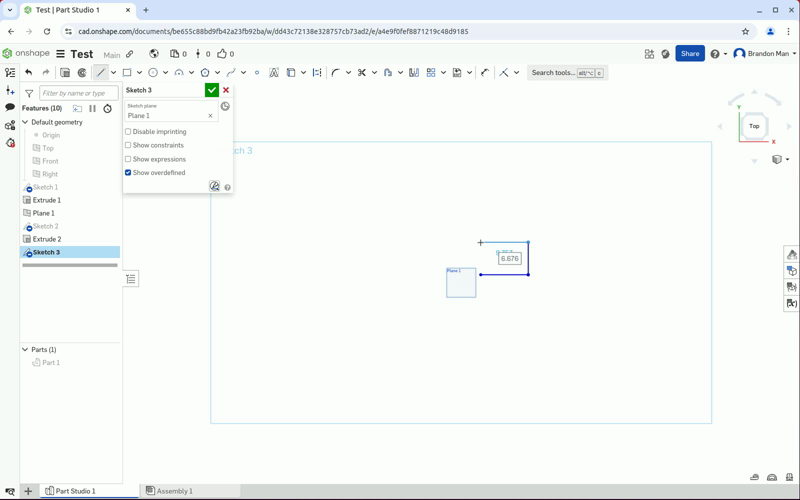
click(480, 242)
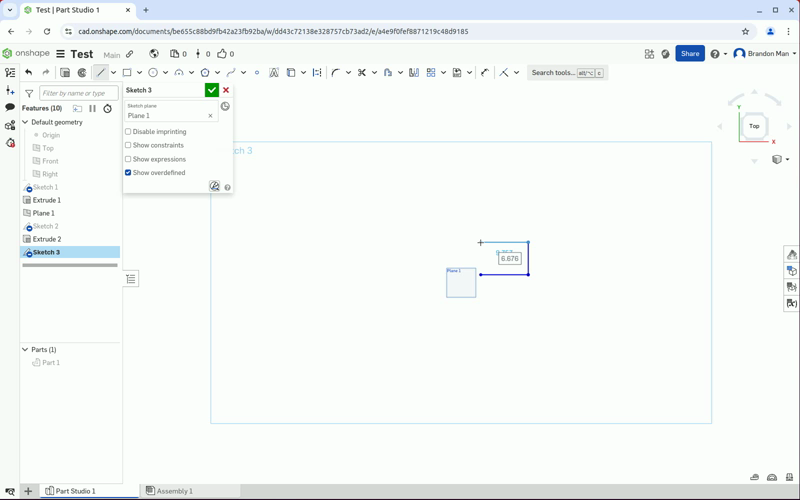
key_up(shift)
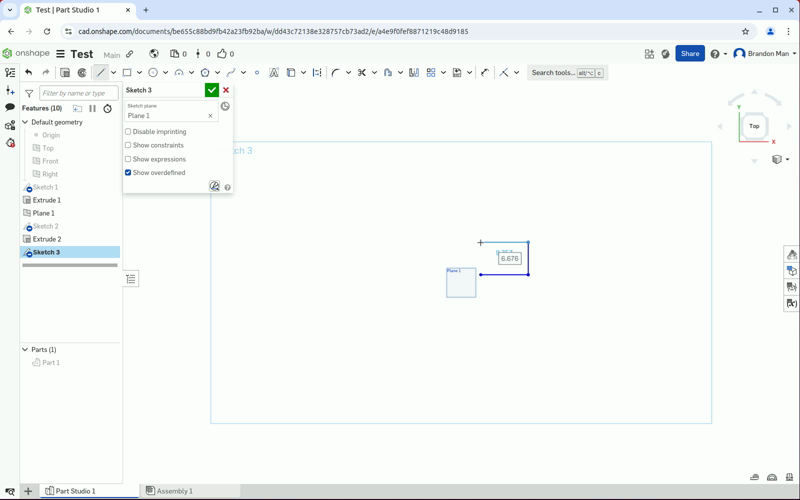
mouse_move(510, 242)
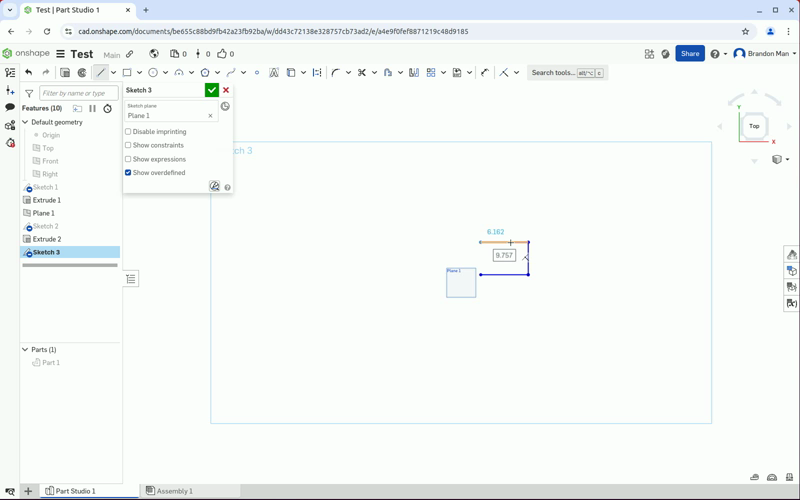
key_down(shift)
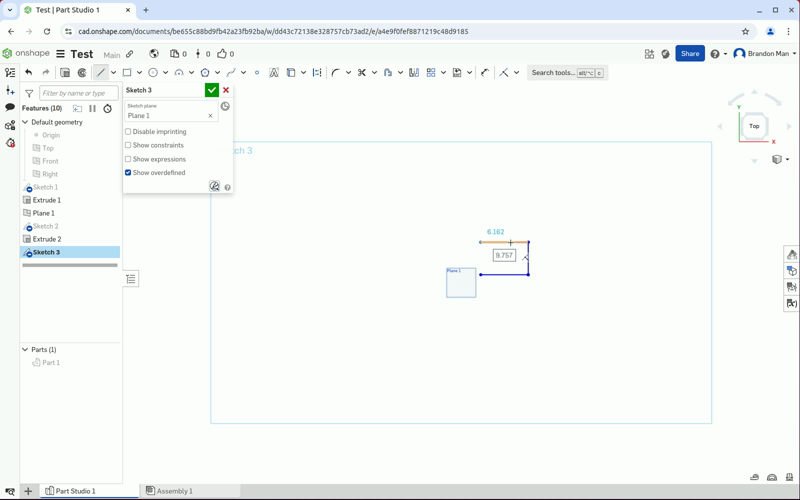
mouse_move(480, 274)
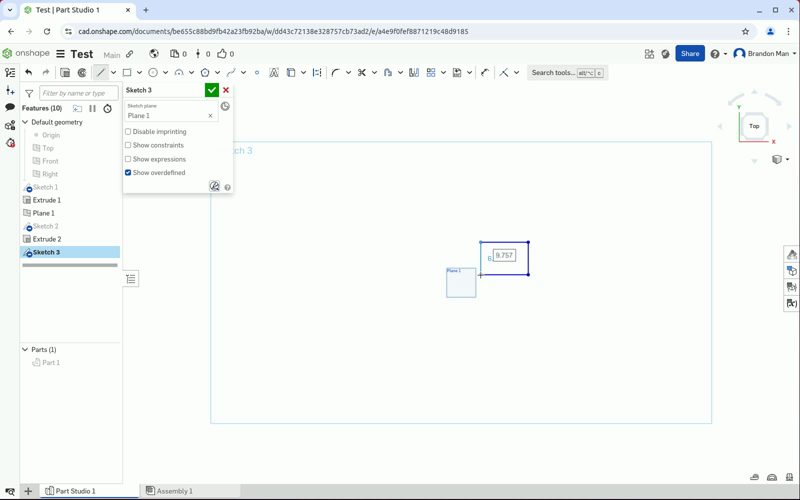
key_up(shift)
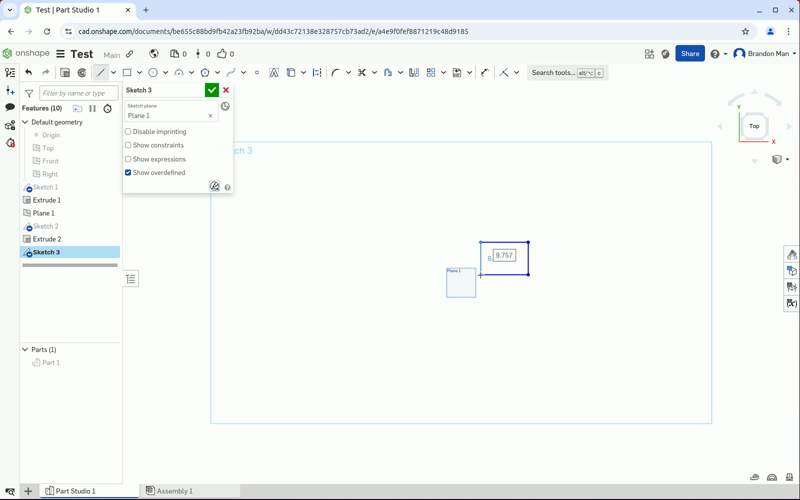
click(480, 274)
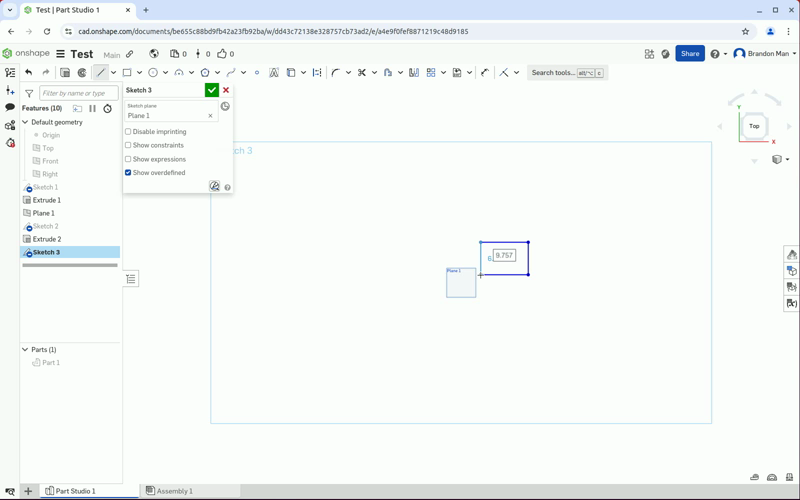
key(esc)
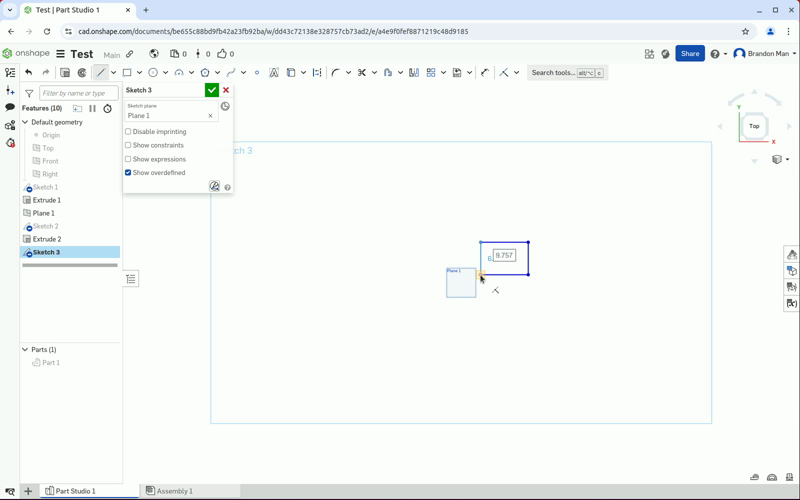
mouse_move(503, 266)
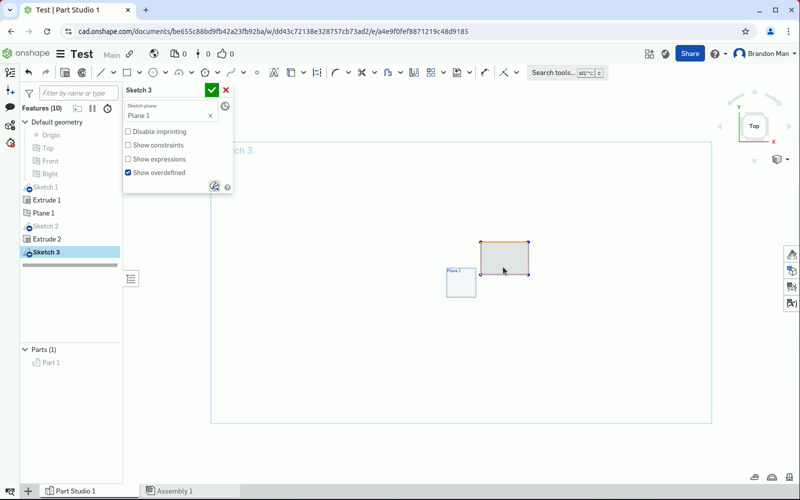
scroll(6)
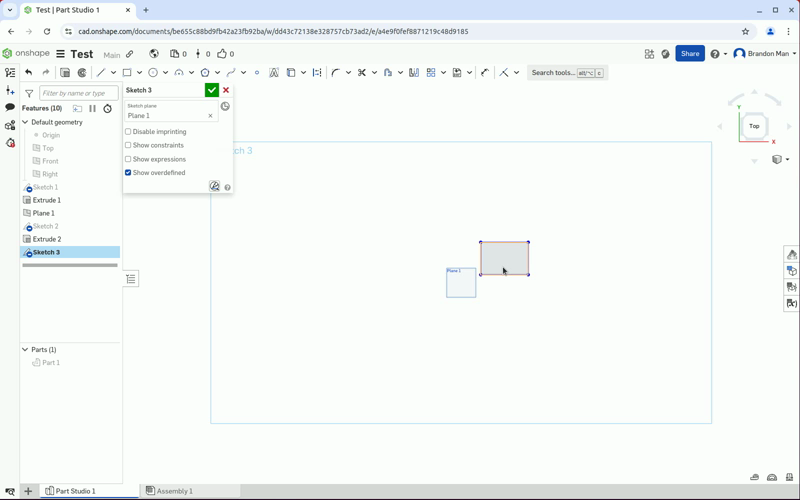
scroll(6)
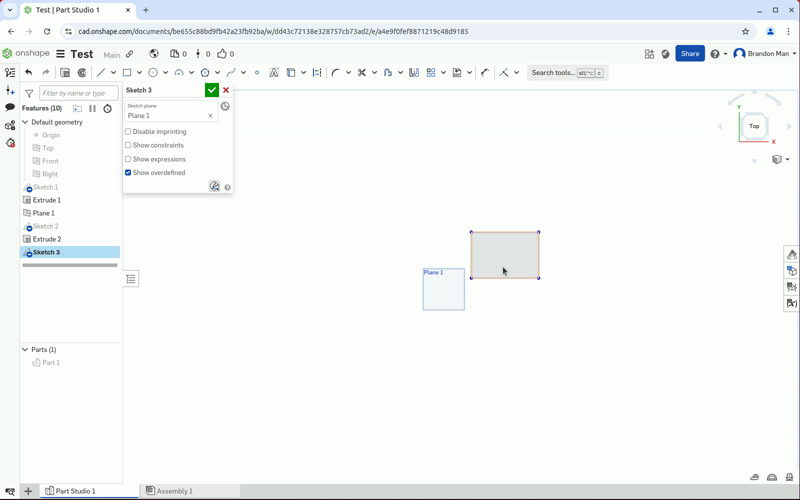
scroll(6)
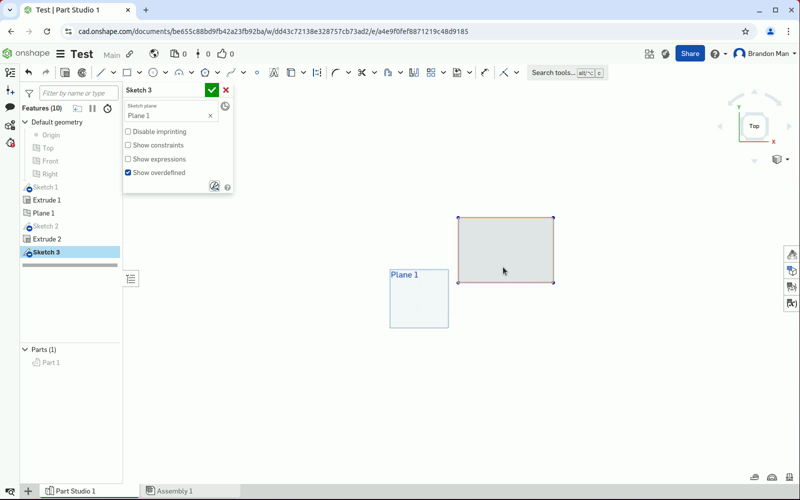
scroll(6)
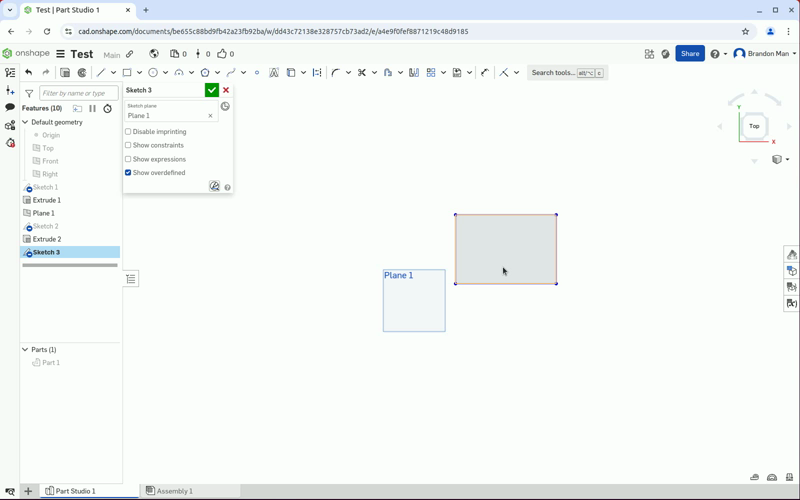
scroll(6)
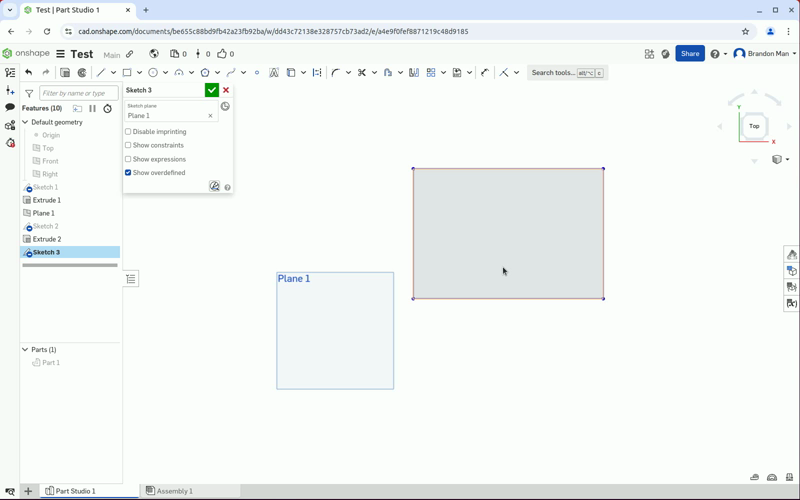
scroll(6)
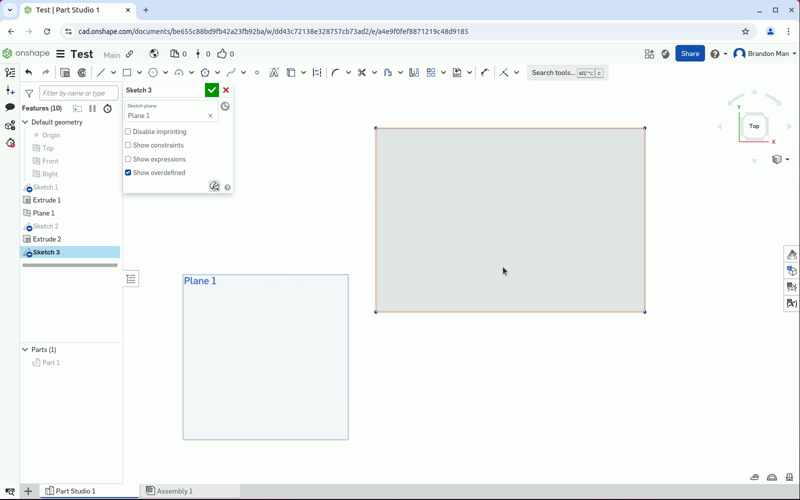
scroll(6)
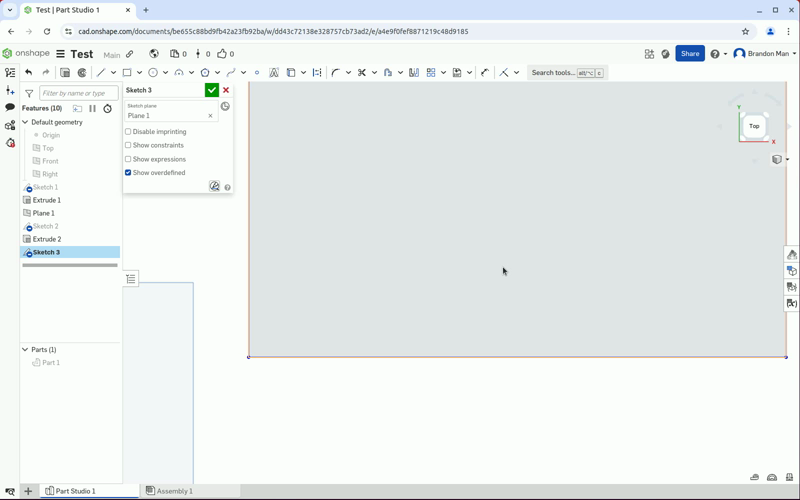
click(503, 266)
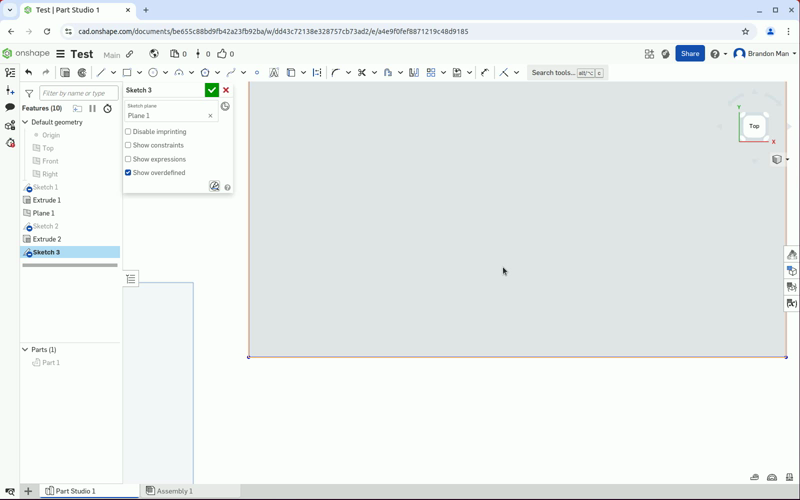
scroll(-6)
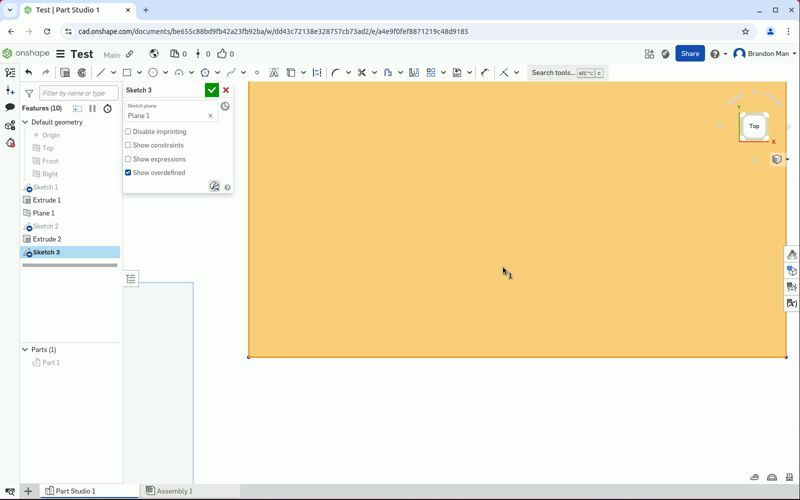
scroll(-6)
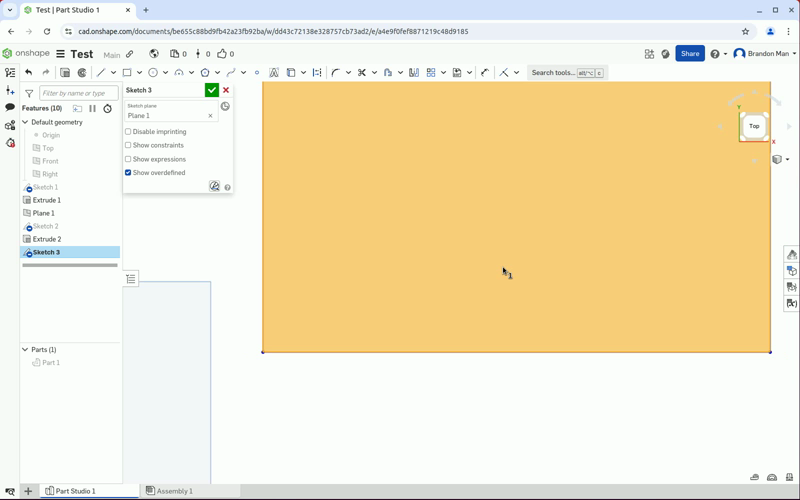
scroll(-6)
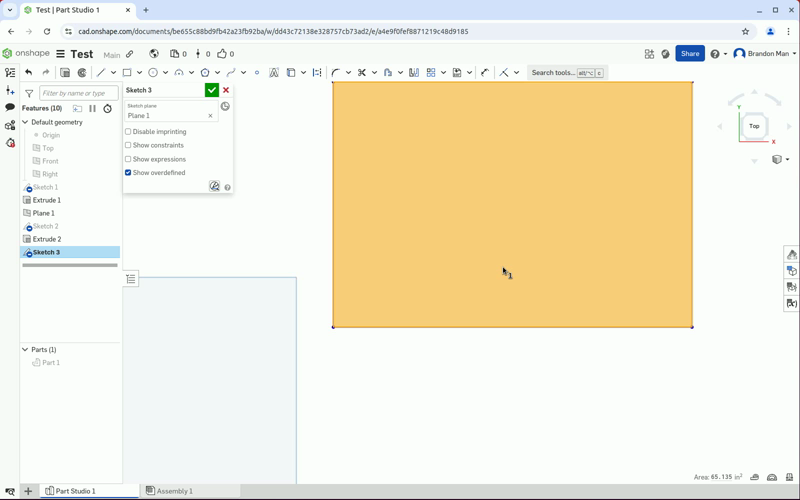
scroll(-6)
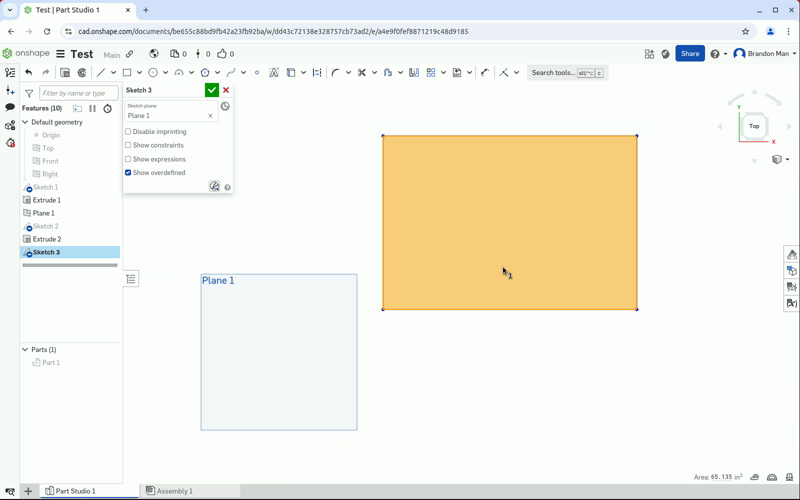
scroll(-6)
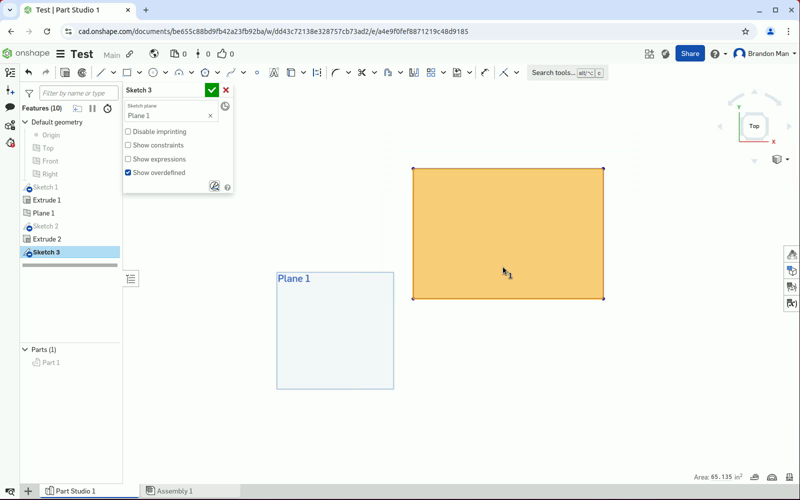
scroll(-6)
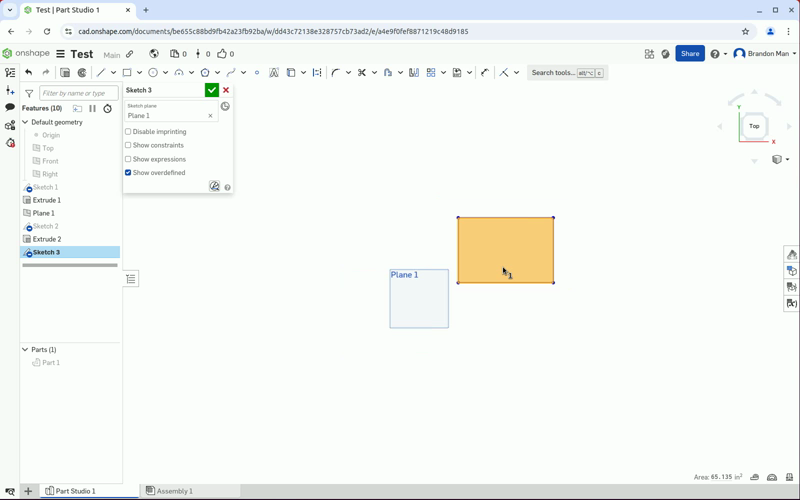
scroll(-6)
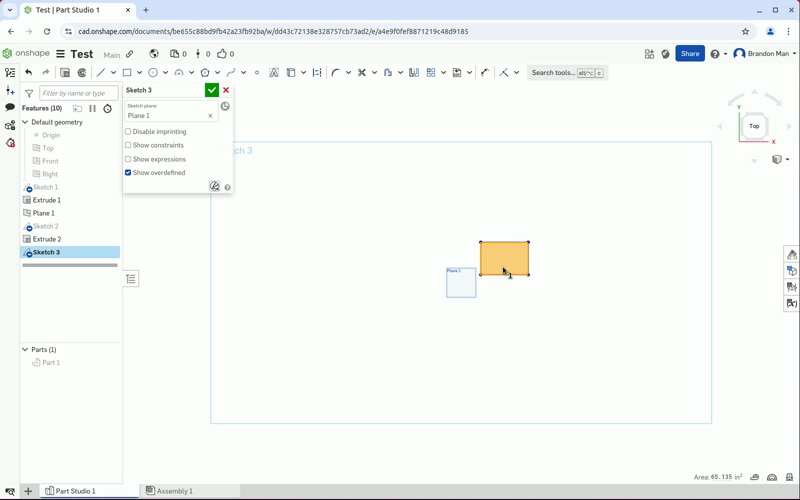
mouse_move(73, 352)
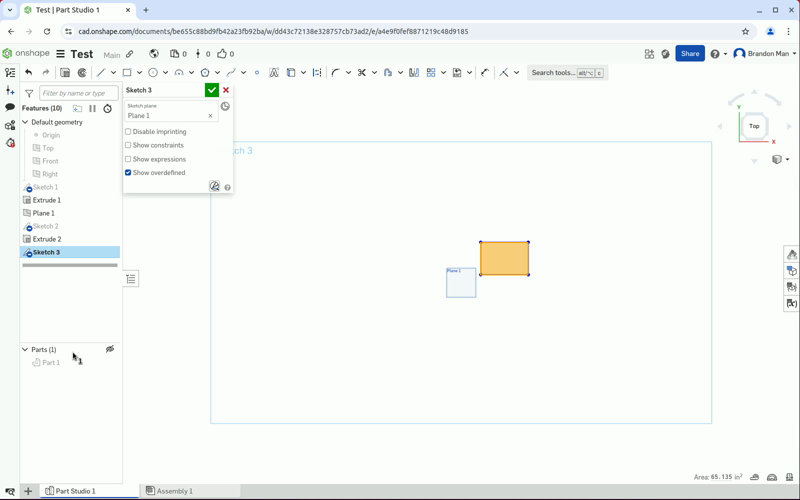
key(shift+y)
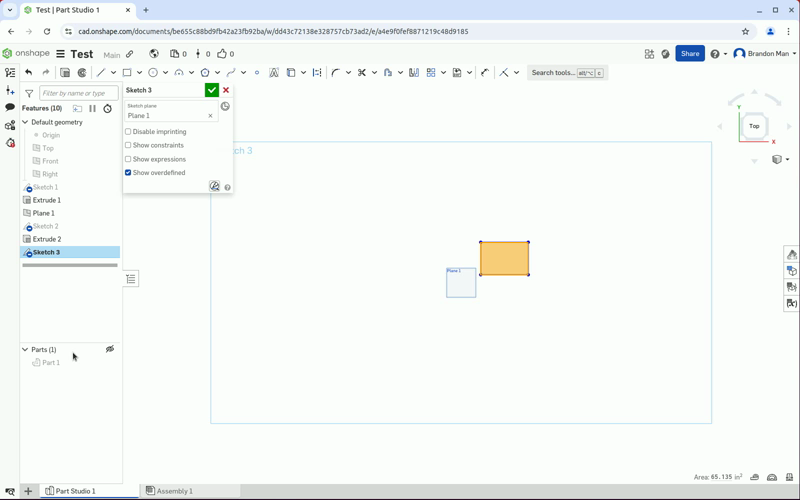
key(shift+e)
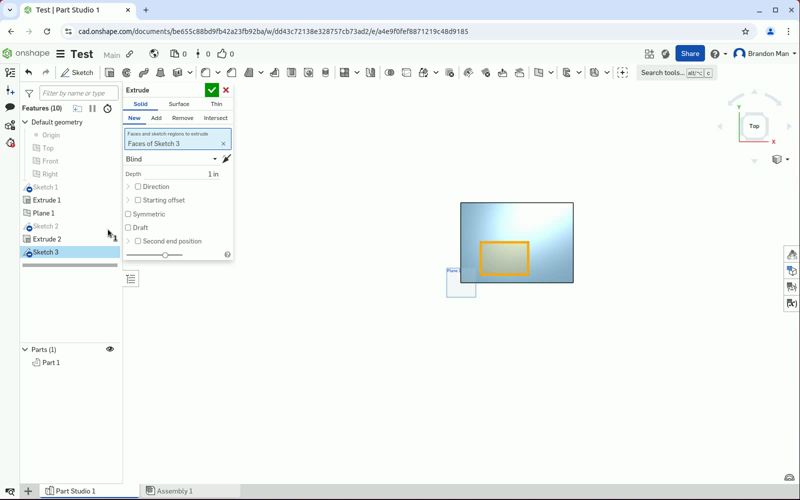
mouse_move(143, 106)
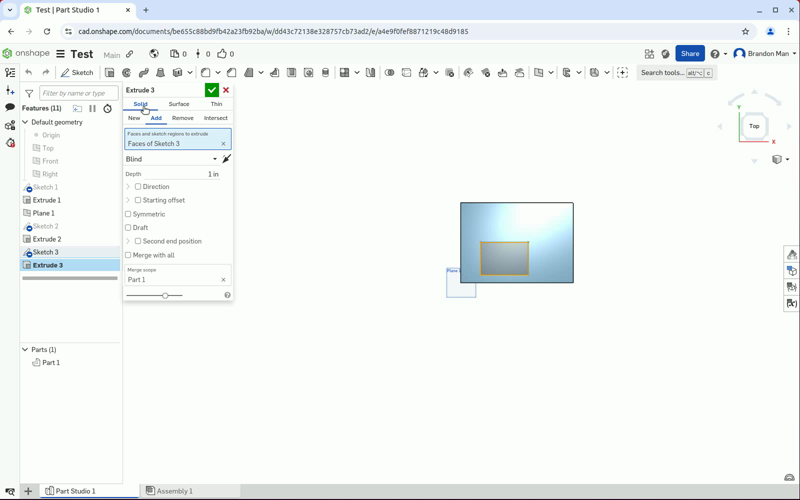
click(143, 106)
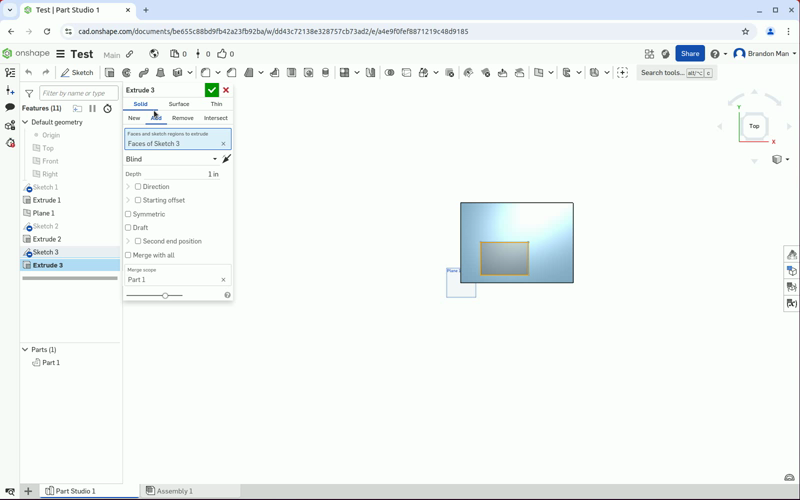
mouse_move(186, 120)
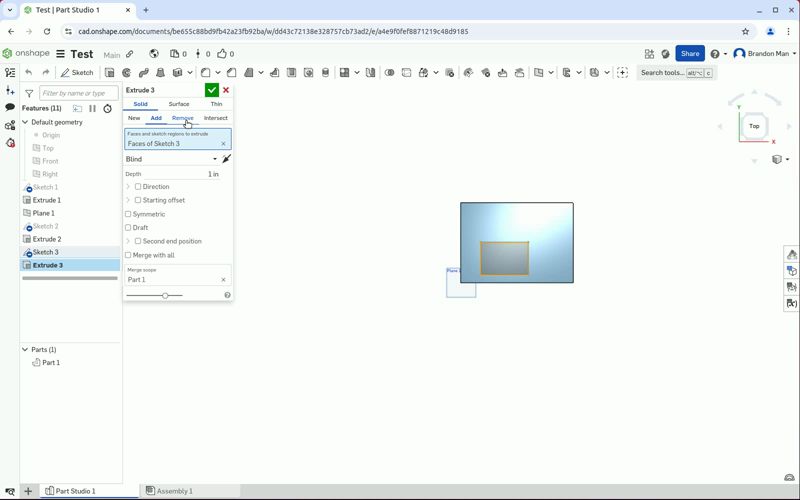
click(186, 120)
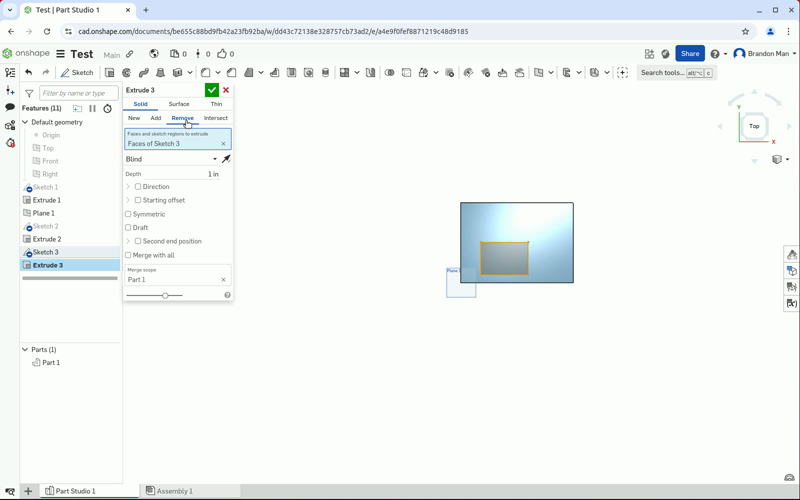
key(tab, 4)
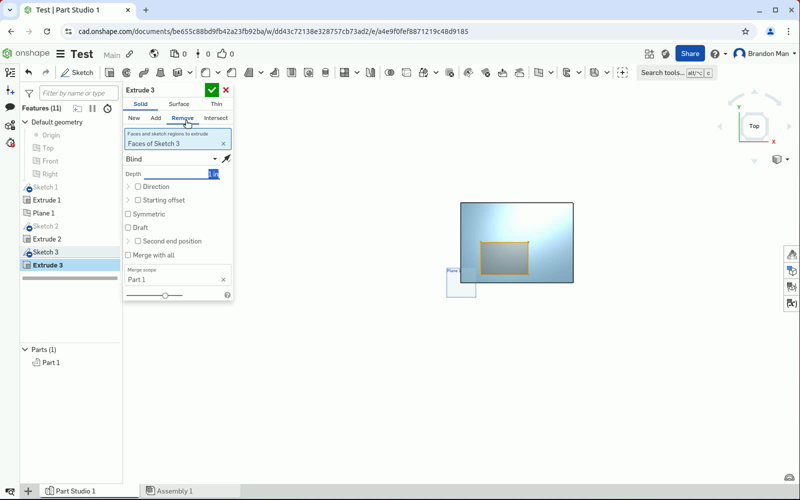
text(5.536)
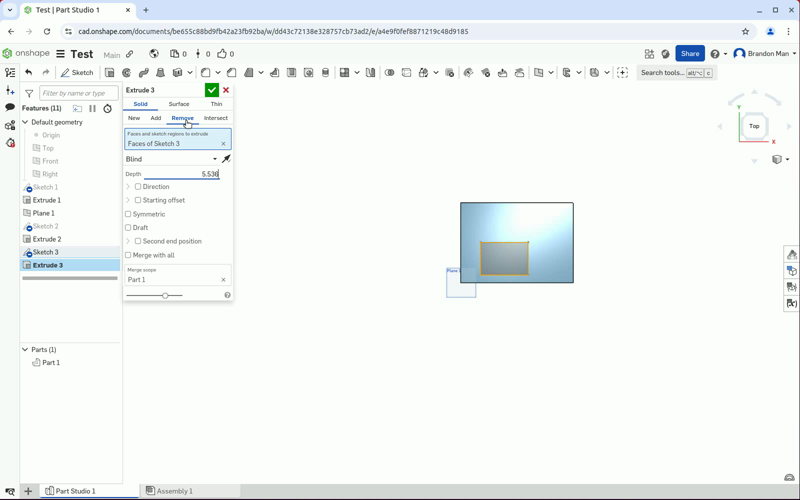
key(tab, 6)
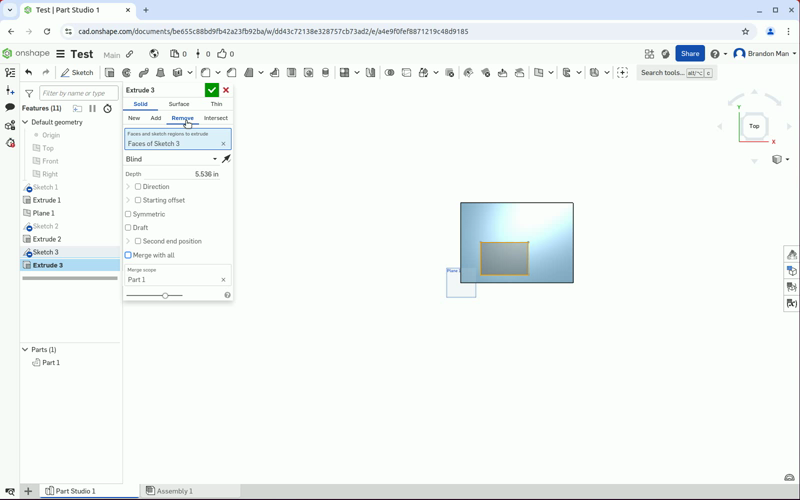
key(space)
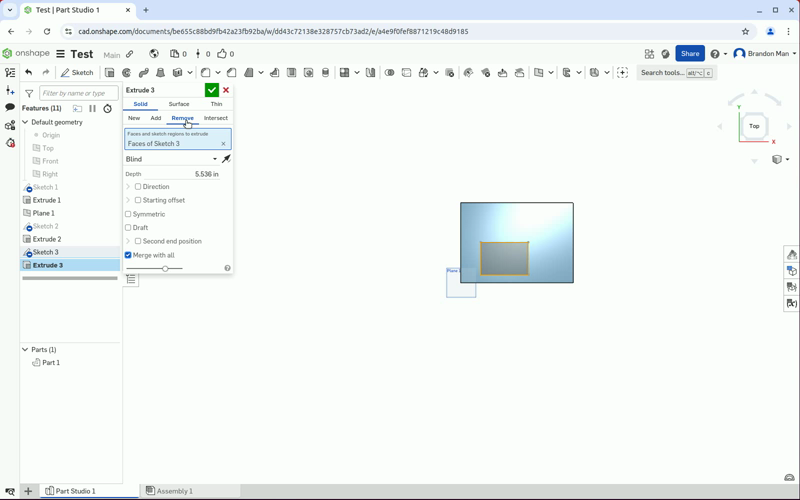
key(enter)
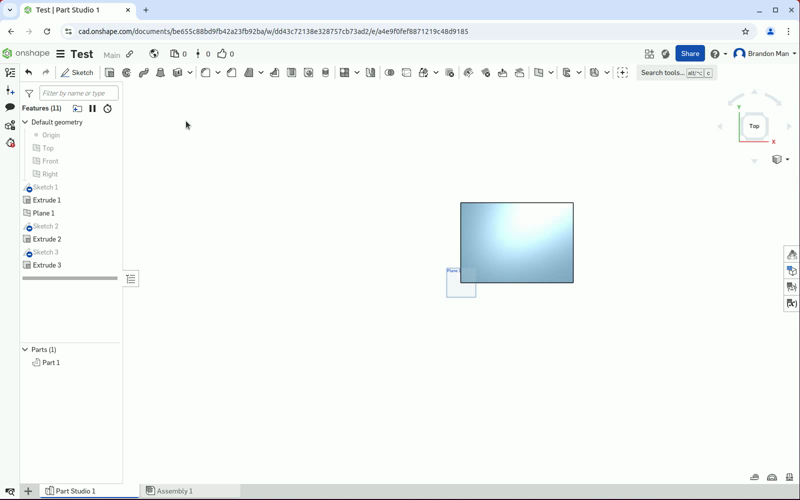
key(shift+h)
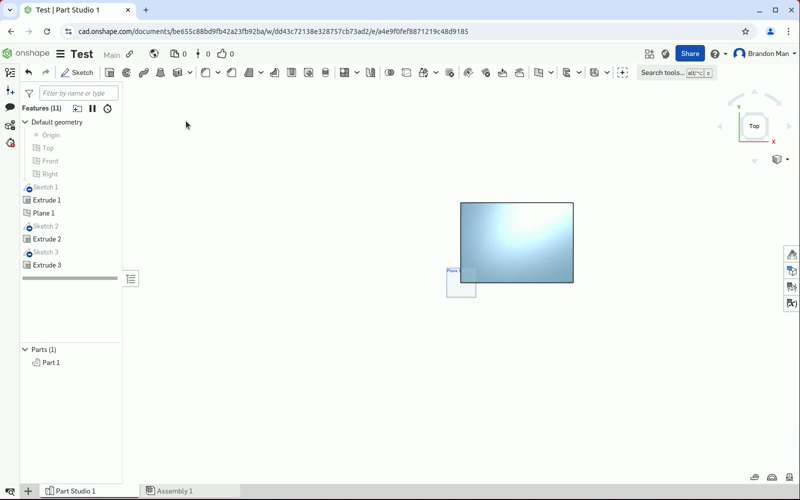
key(shift+h)
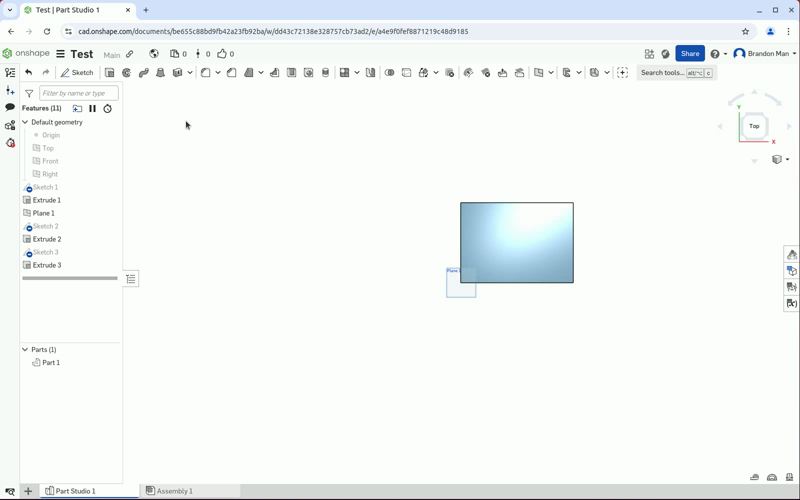
mouse_move(73, 189)
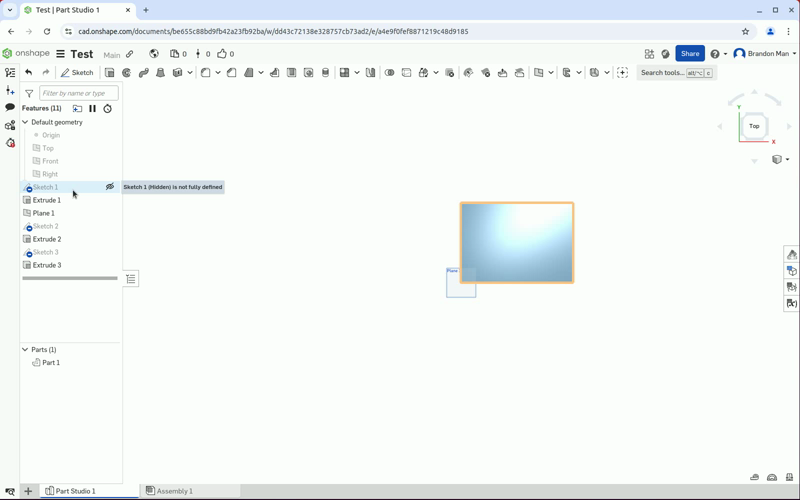
click(73, 189)
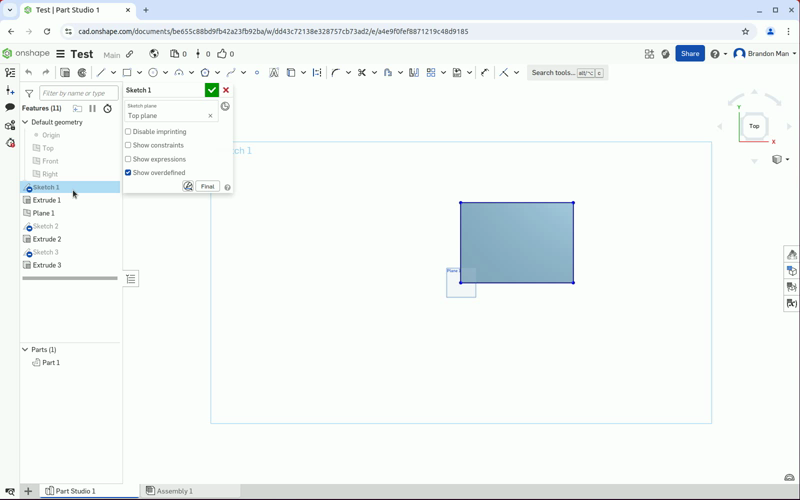
mouse_move(229, 92)
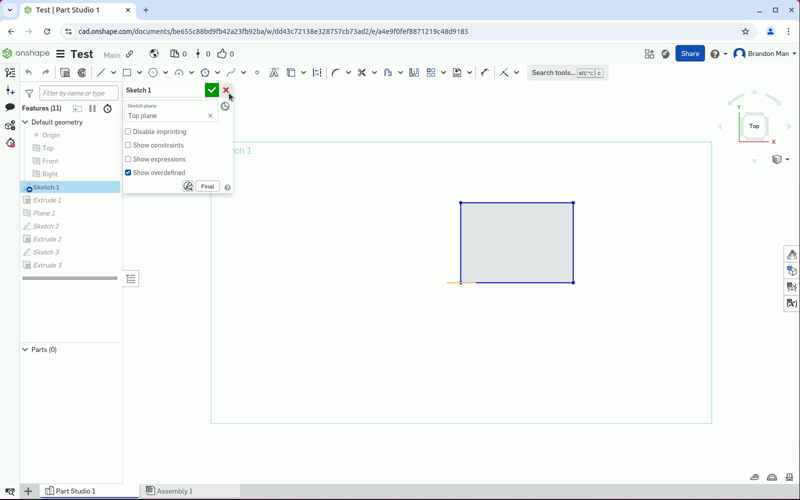
click(229, 92)
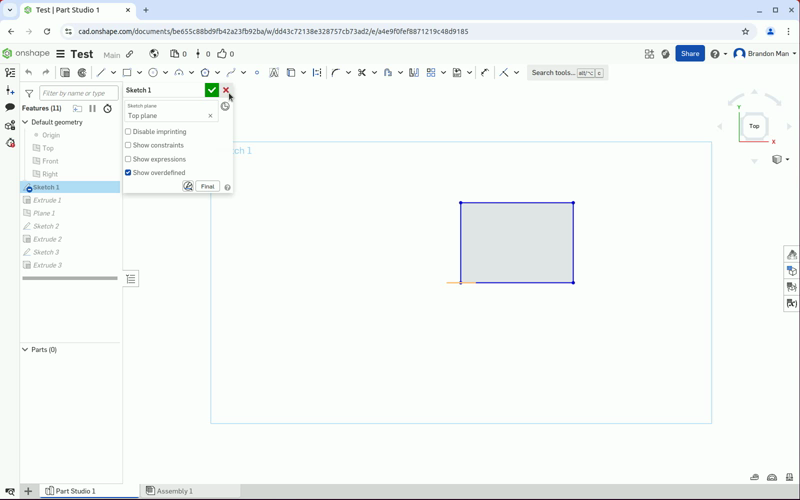
key(shift+s)
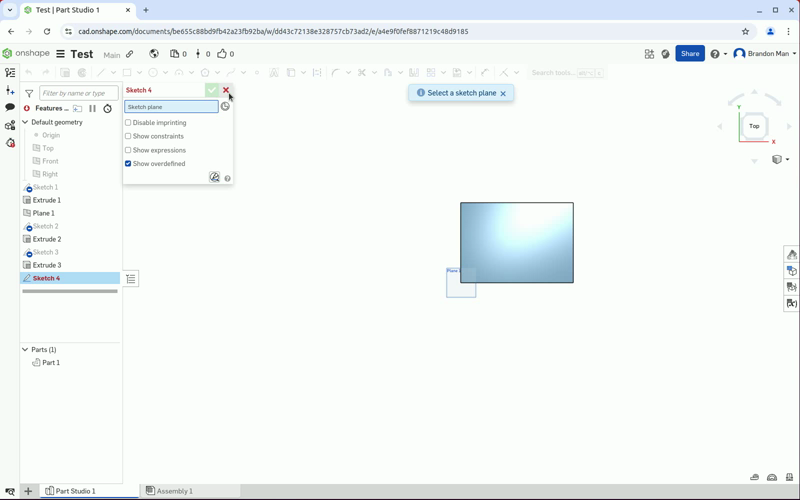
mouse_move(73, 215)
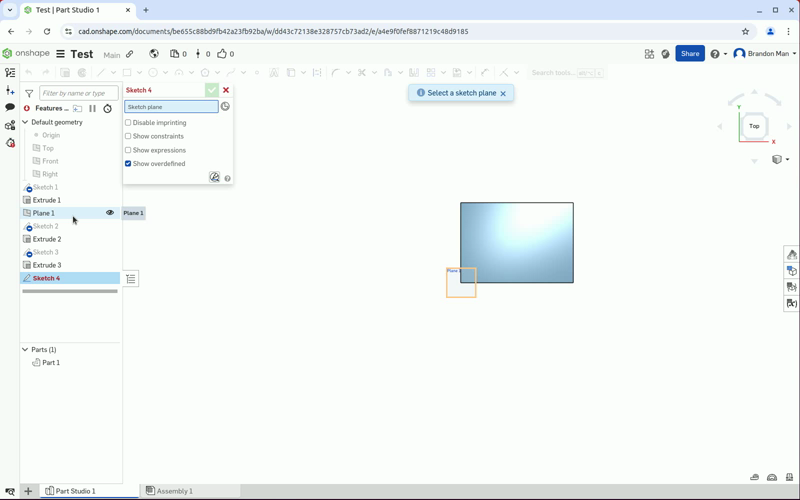
click(73, 215)
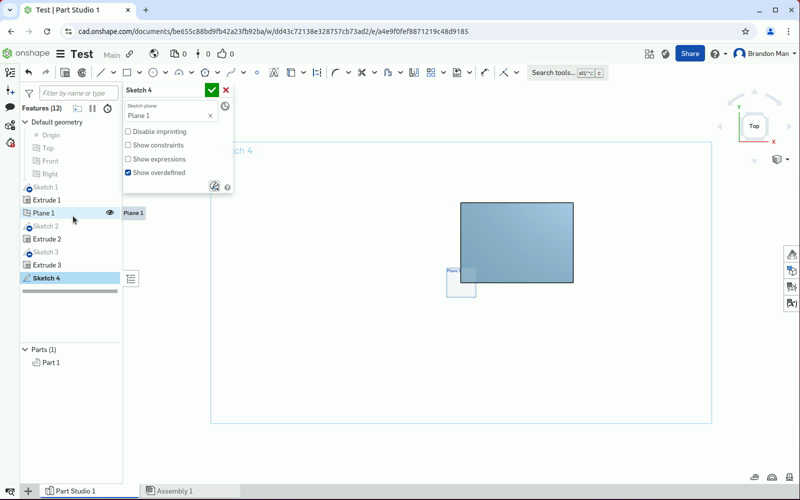
mouse_move(73, 352)
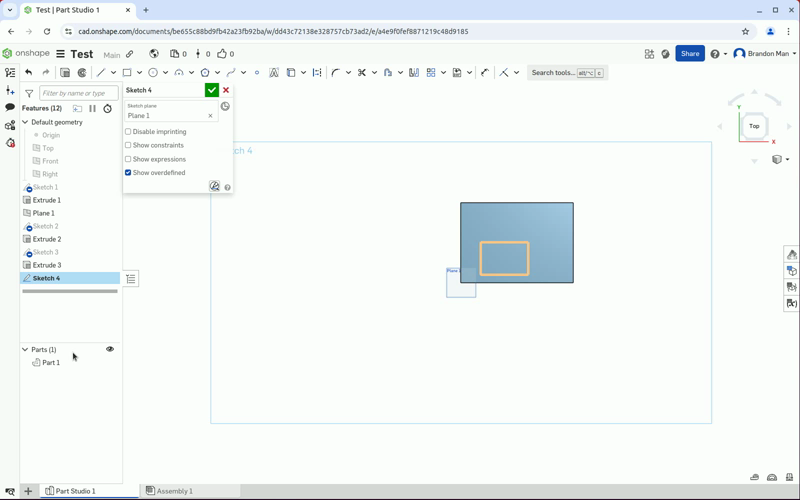
key(y)
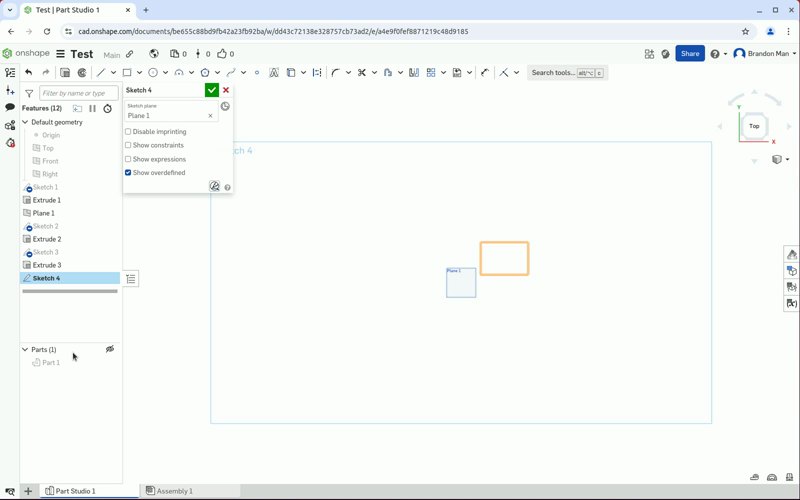
key(l)
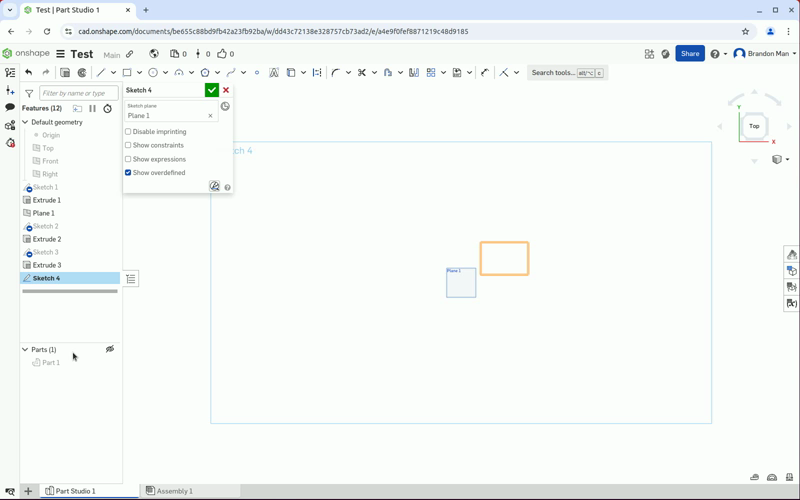
key_down(shift)
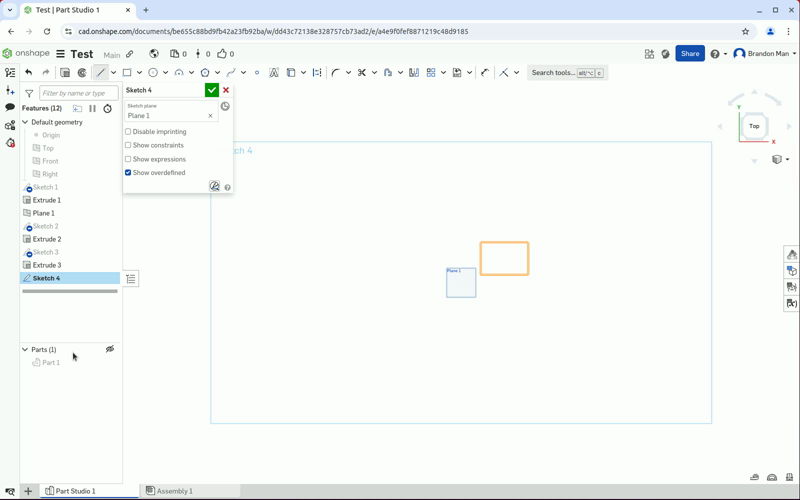
mouse_move(529, 243)
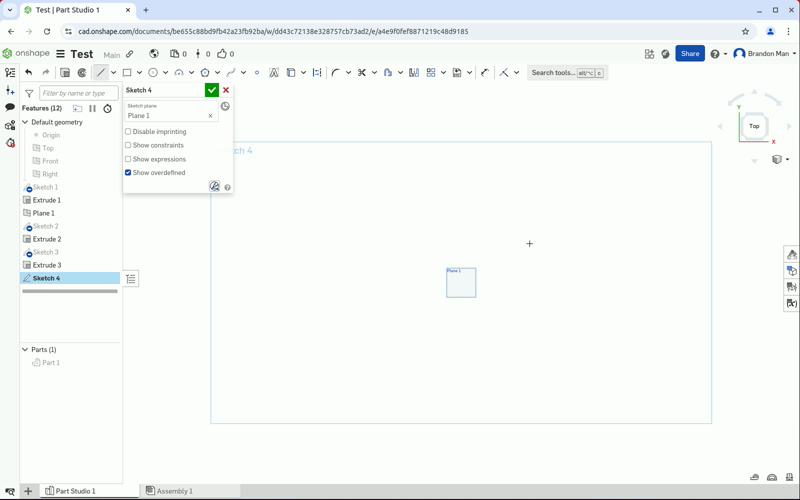
click(529, 243)
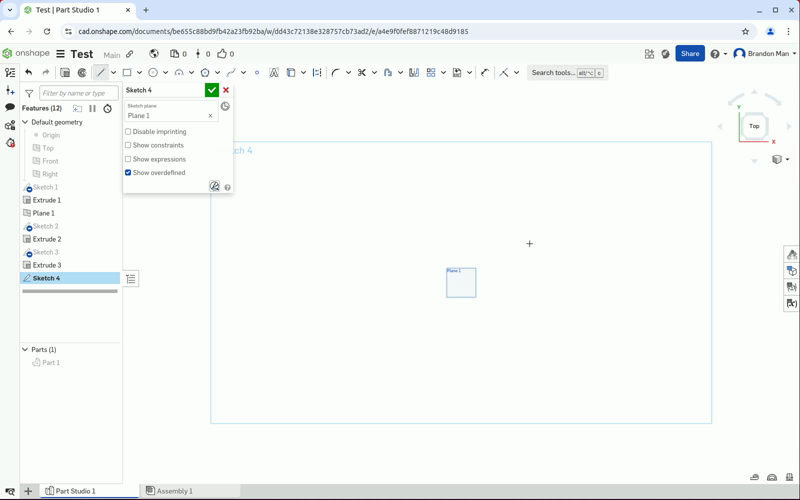
key_up(shift)
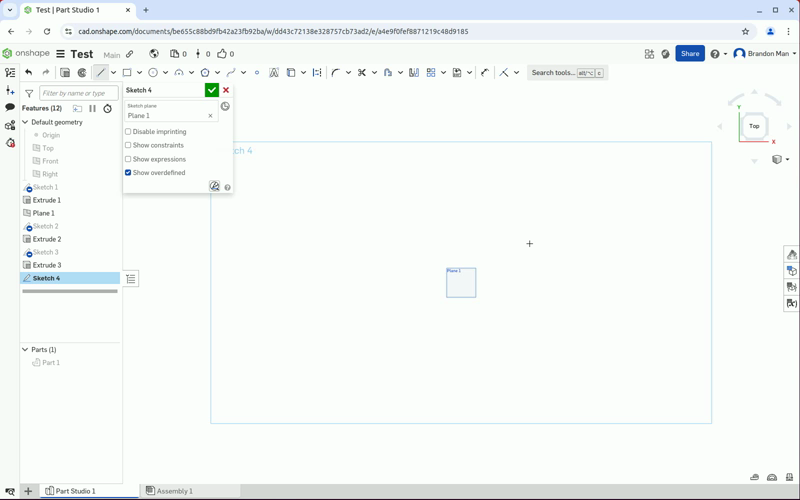
key_down(shift)
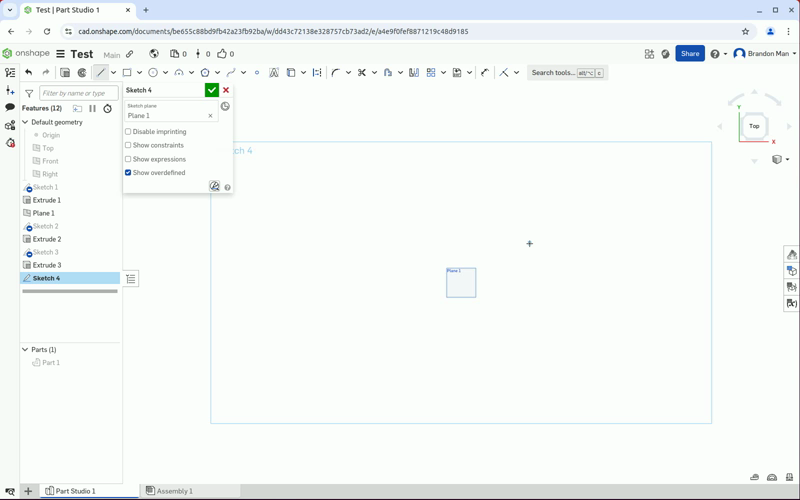
mouse_move(559, 243)
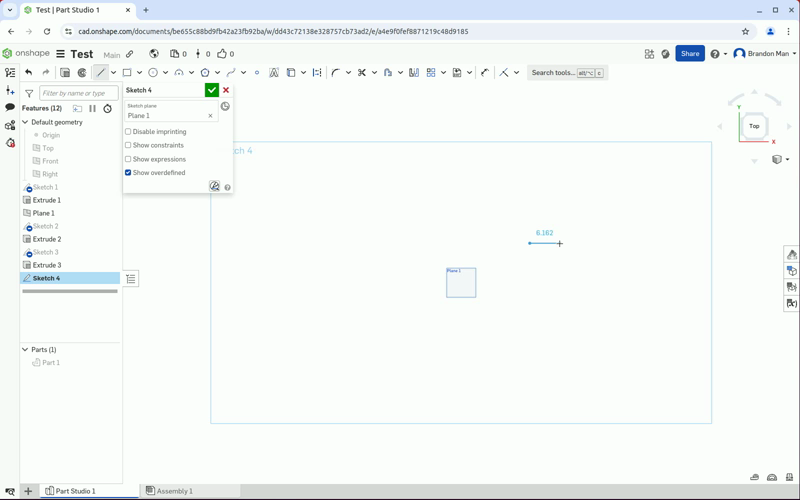
mouse_move(554, 243)
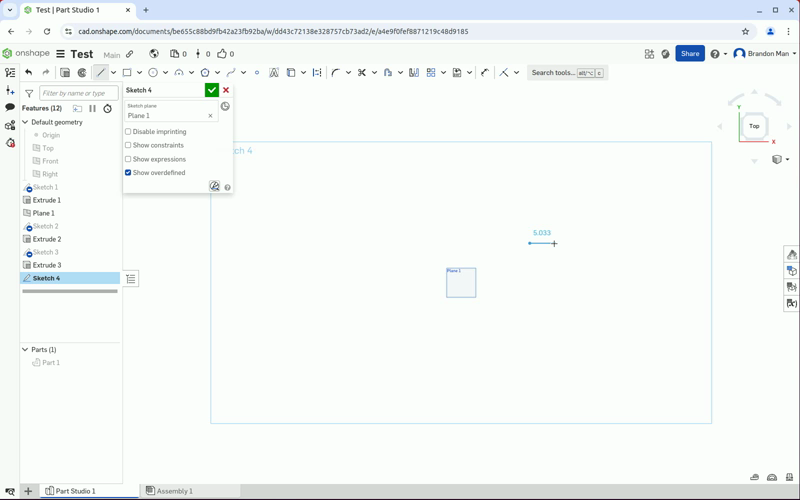
click(554, 243)
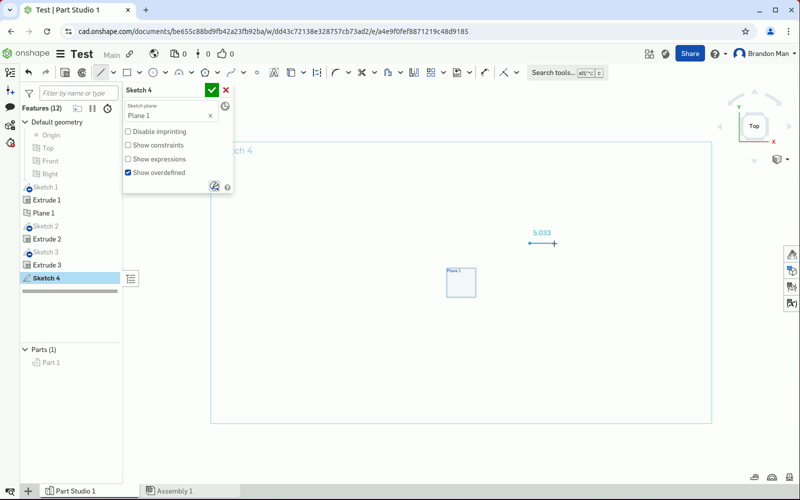
key_up(shift)
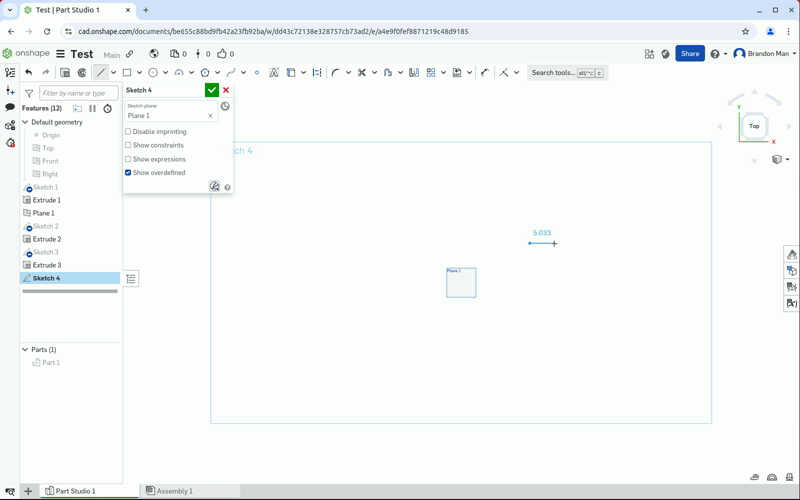
key_down(shift)
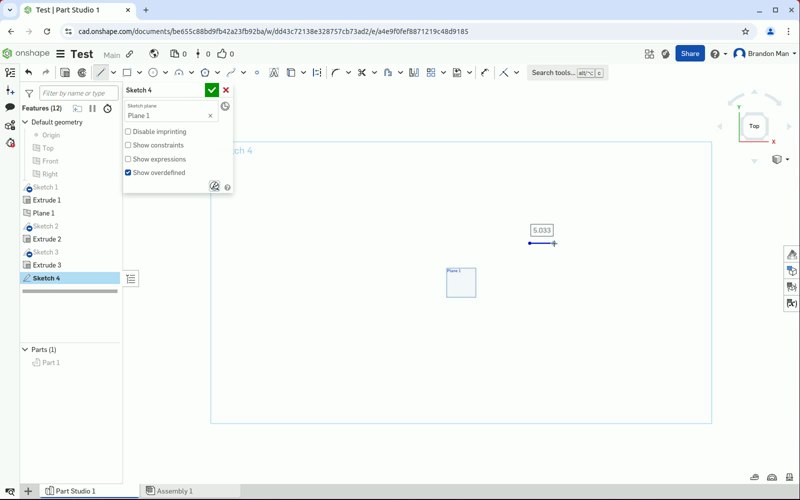
mouse_move(584, 243)
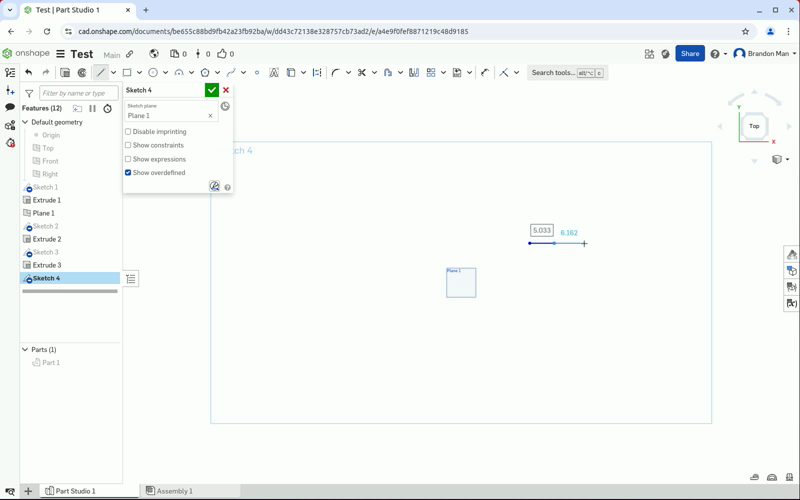
mouse_move(554, 216)
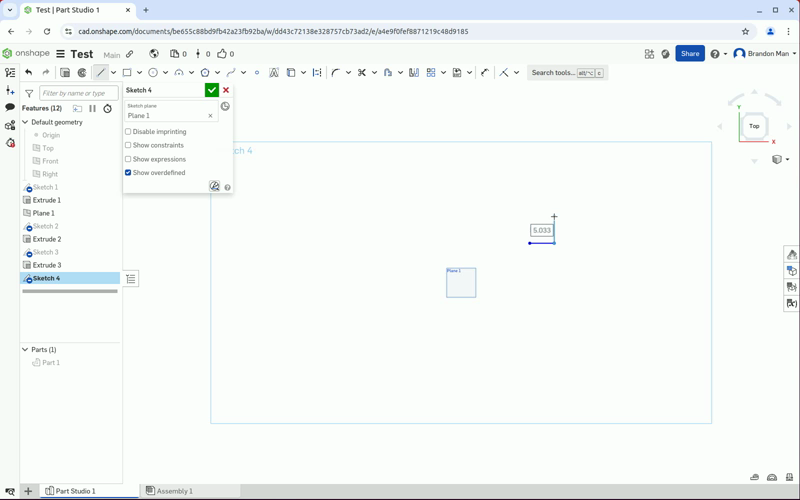
click(554, 216)
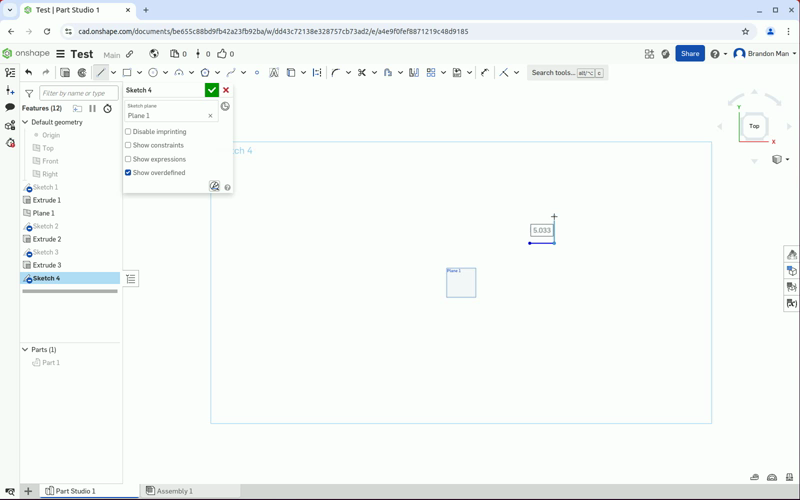
key_up(shift)
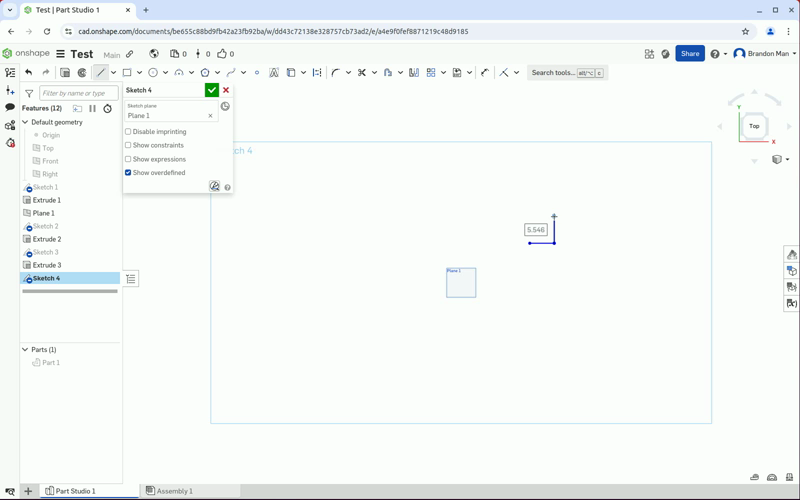
key_down(shift)
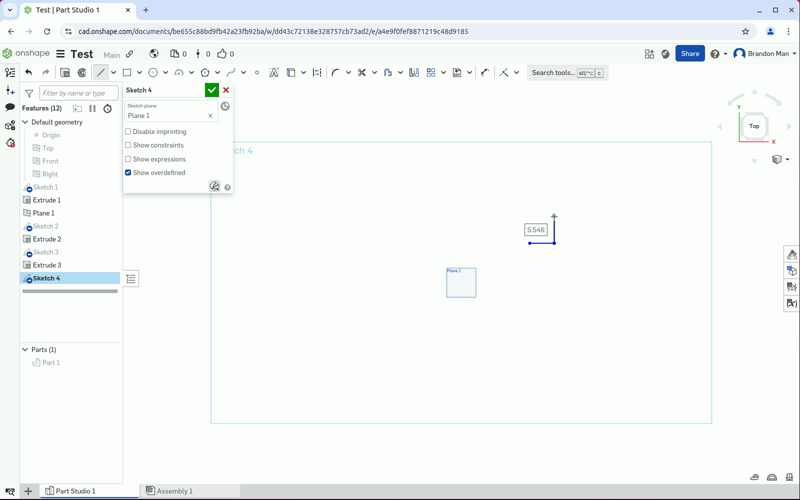
mouse_move(584, 216)
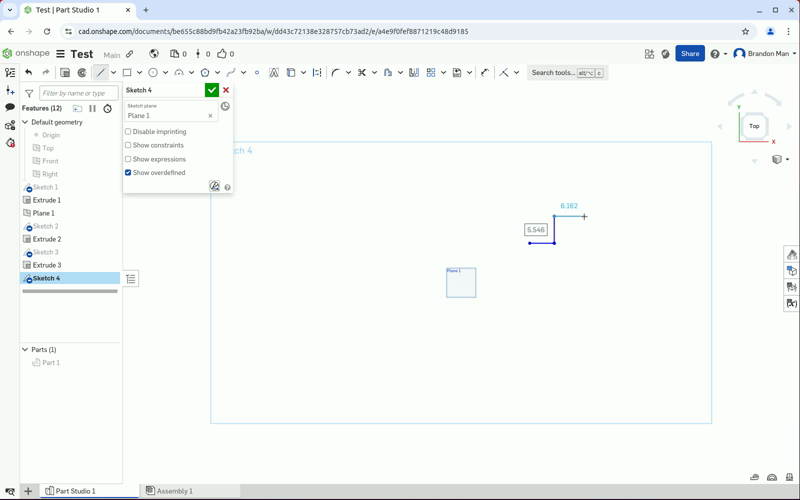
mouse_move(529, 216)
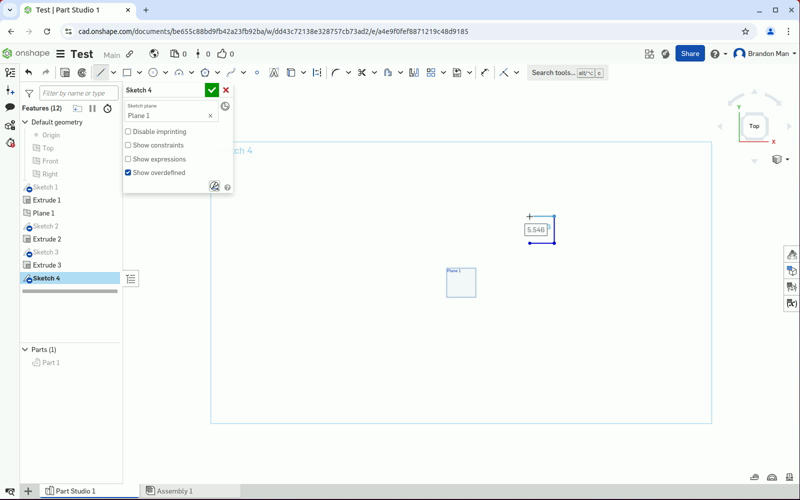
click(529, 216)
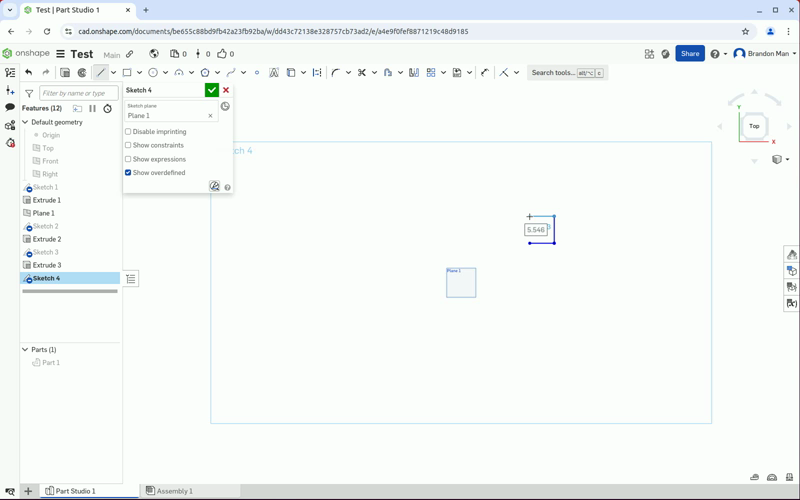
key_up(shift)
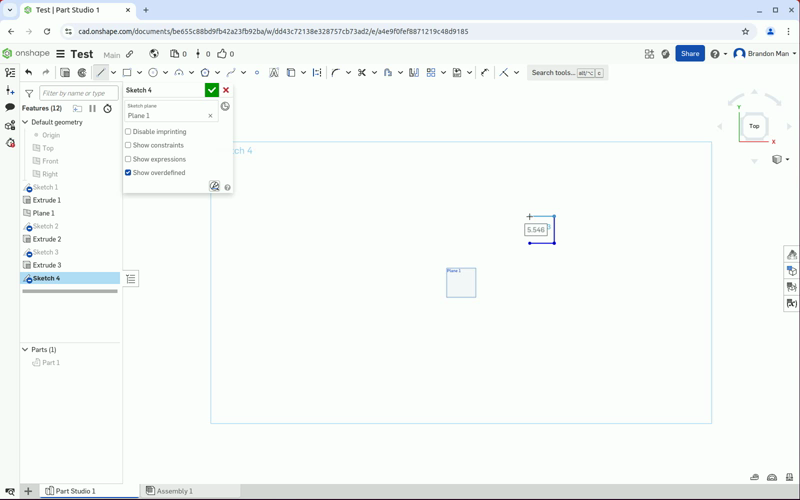
mouse_move(559, 216)
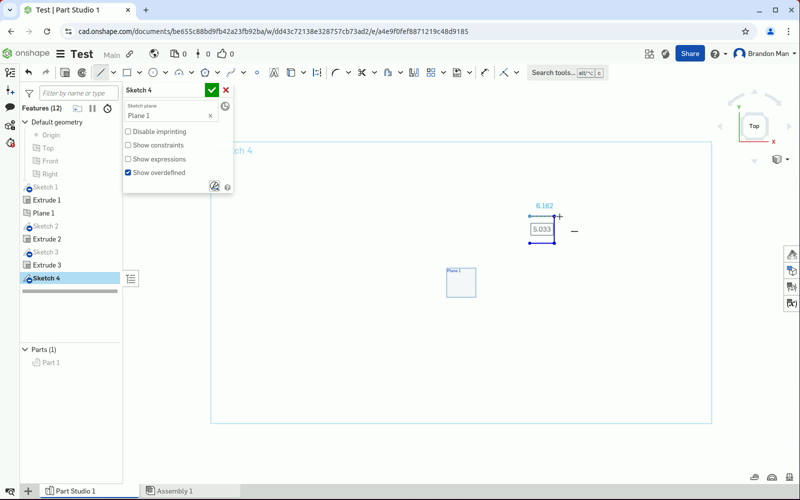
key_down(shift)
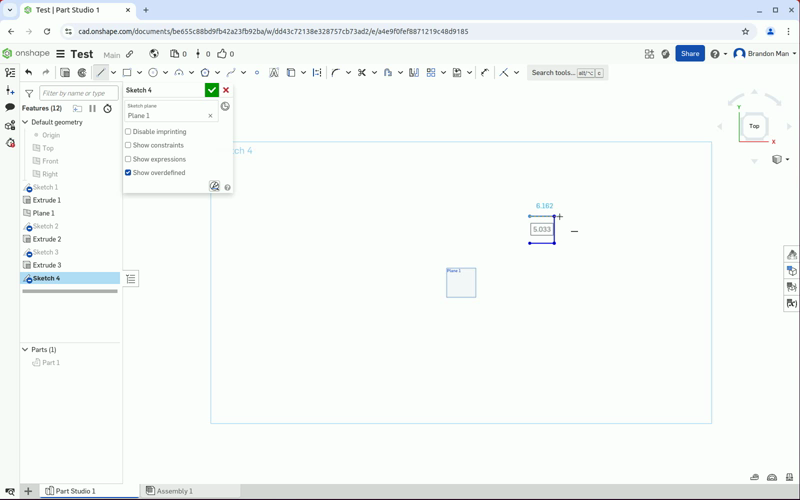
mouse_move(529, 243)
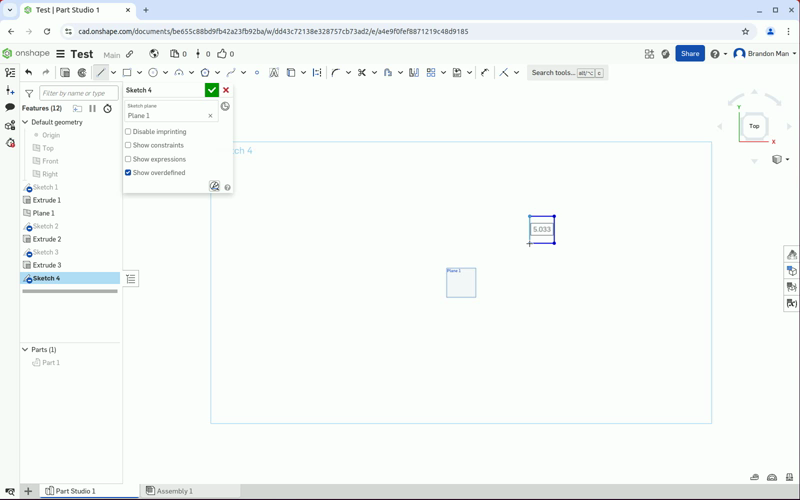
key_up(shift)
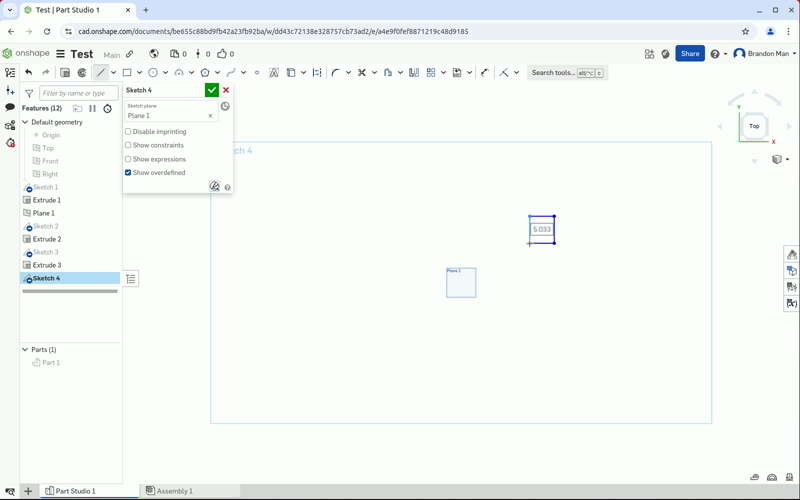
click(529, 243)
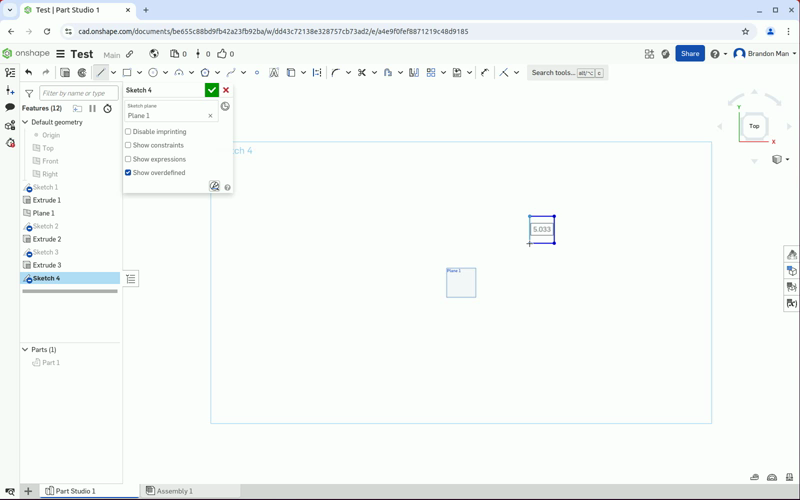
key(esc)
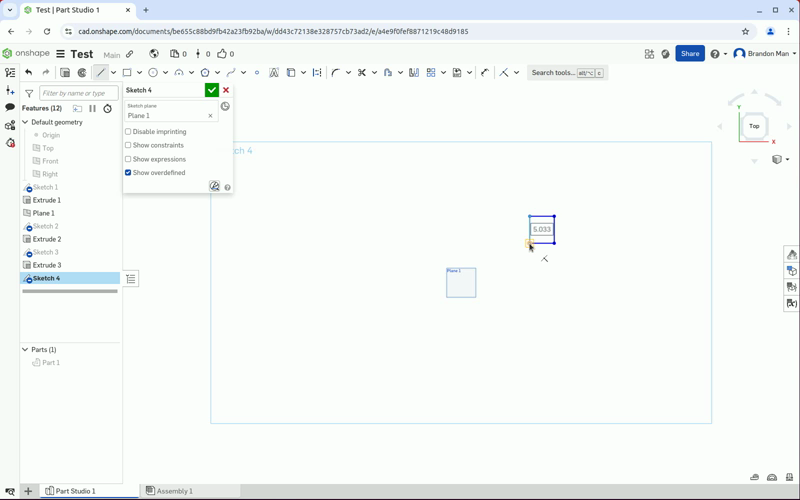
mouse_move(538, 226)
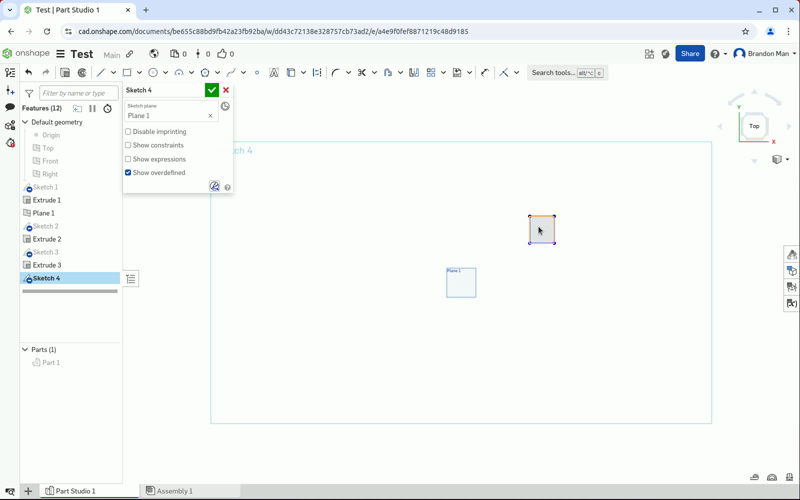
scroll(6)
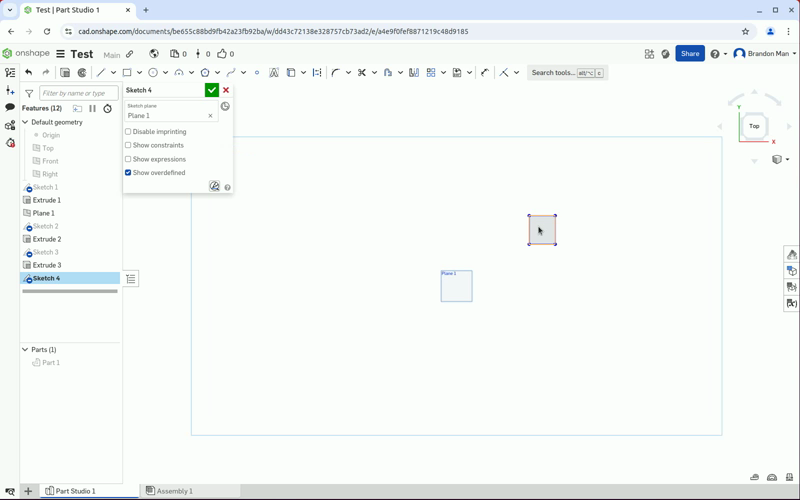
scroll(6)
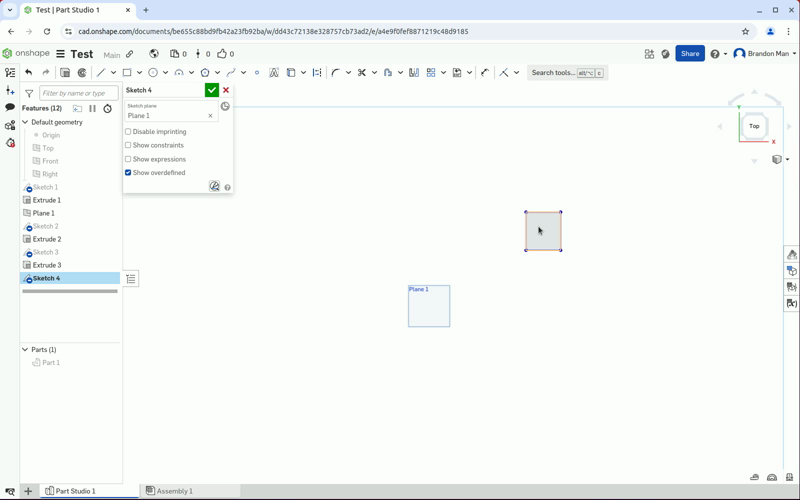
scroll(6)
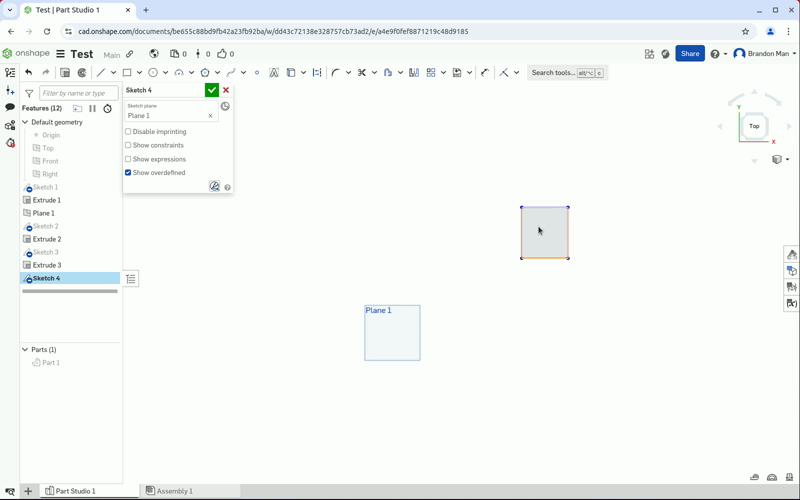
scroll(6)
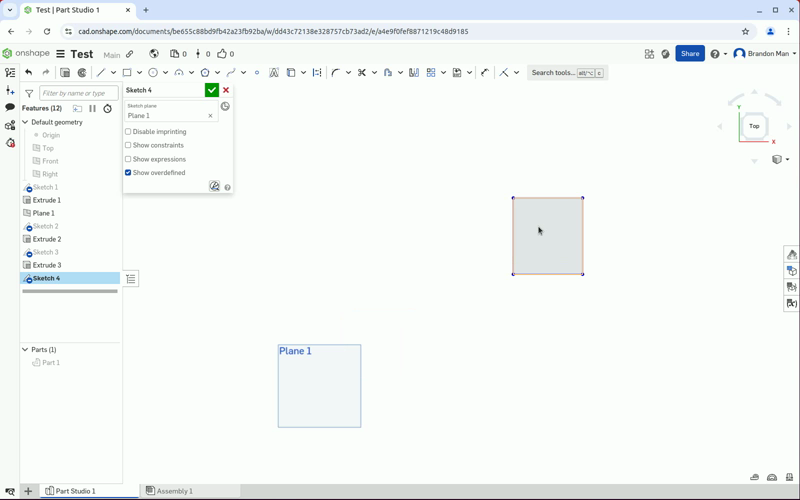
scroll(6)
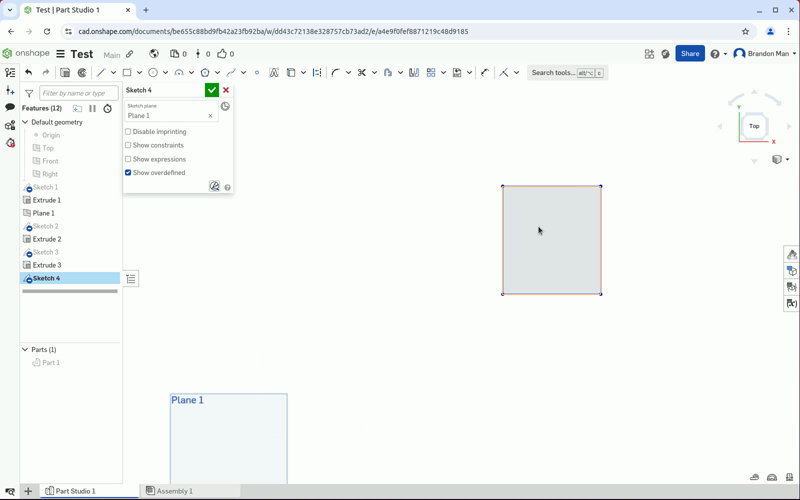
scroll(6)
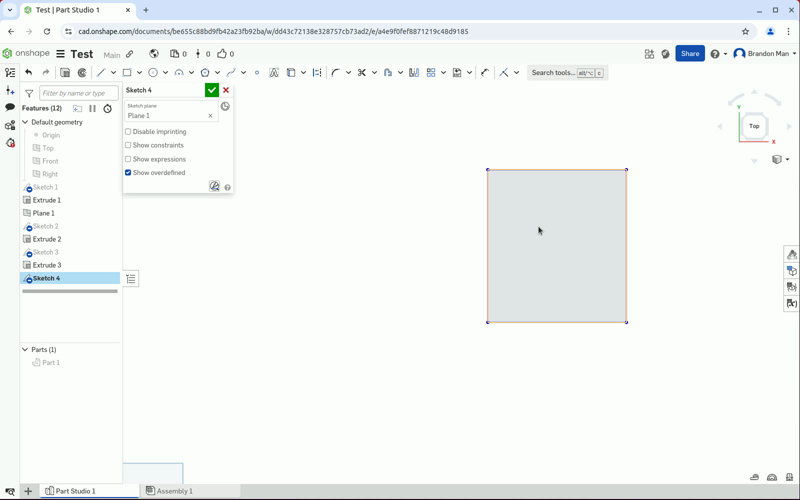
scroll(6)
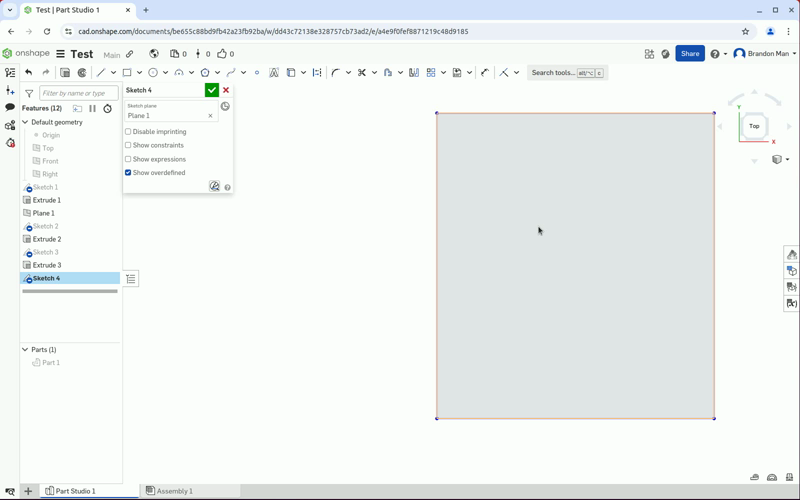
click(538, 226)
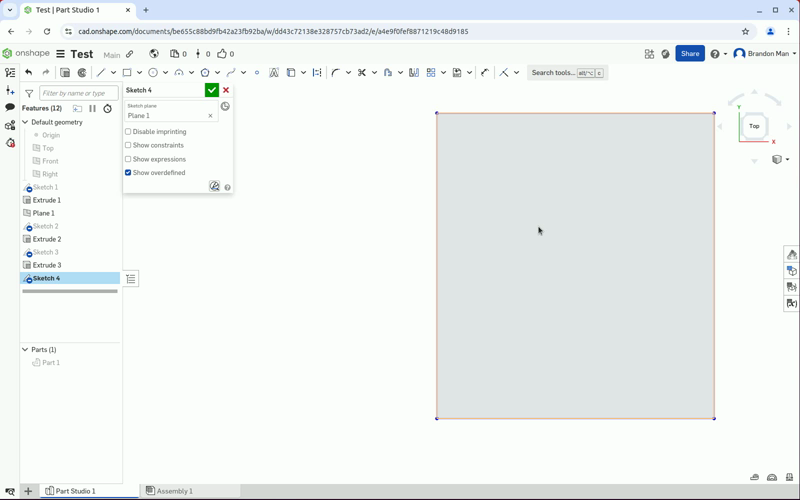
scroll(-6)
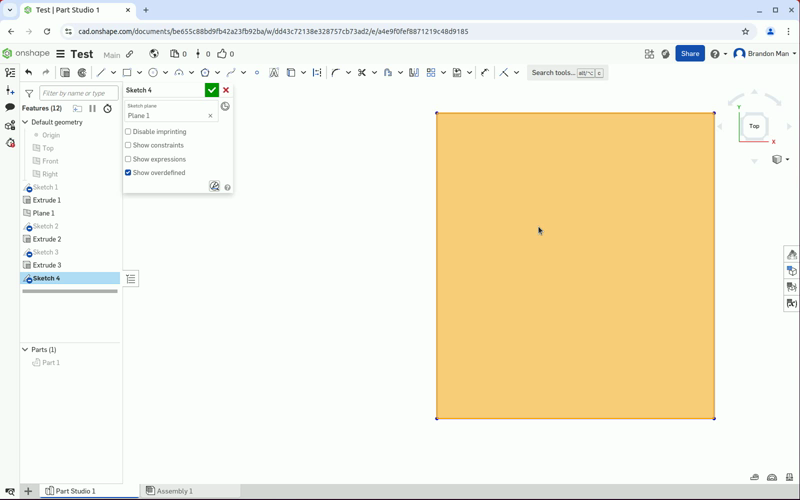
scroll(-6)
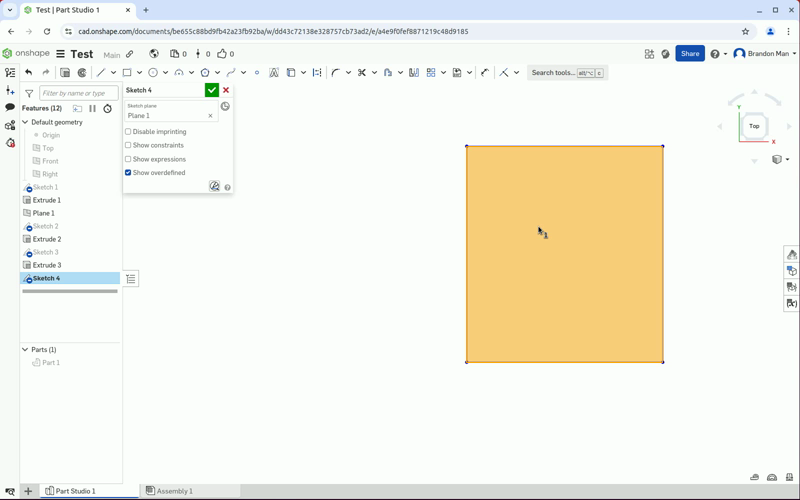
scroll(-6)
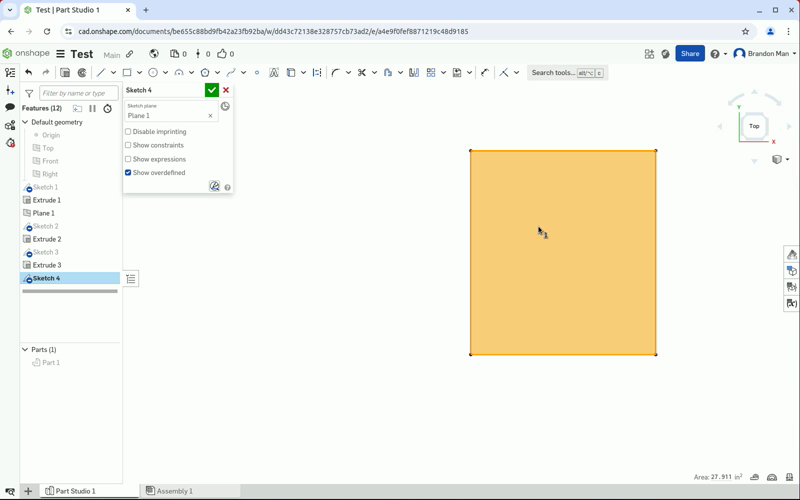
scroll(-6)
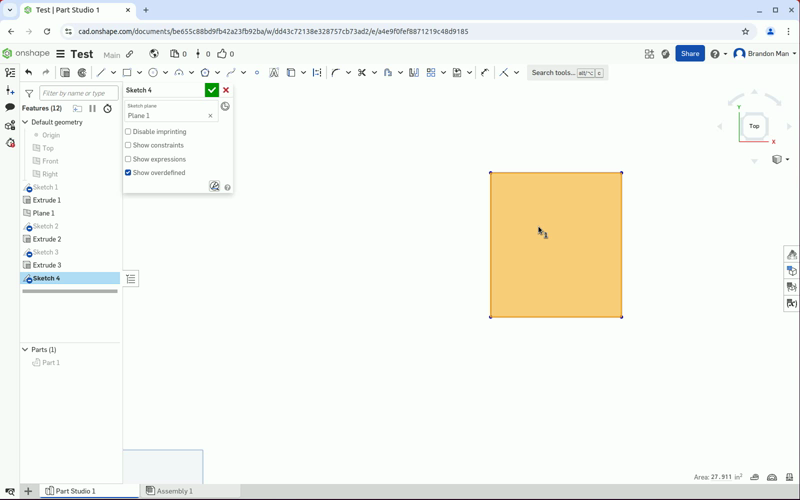
scroll(-6)
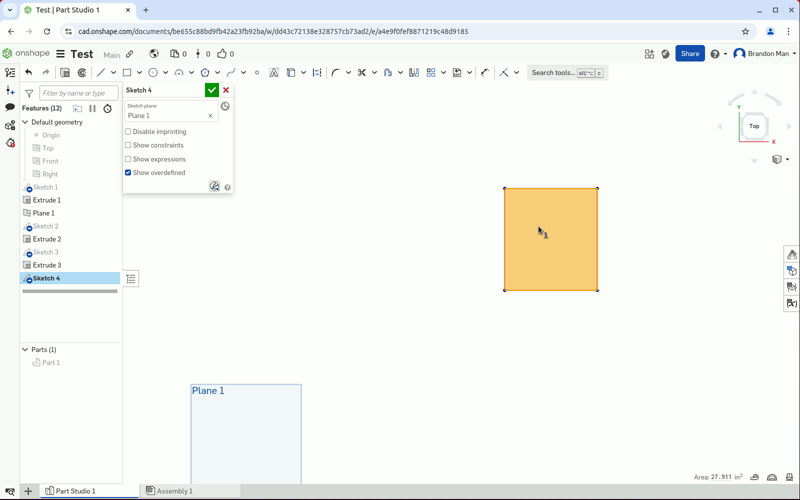
scroll(-6)
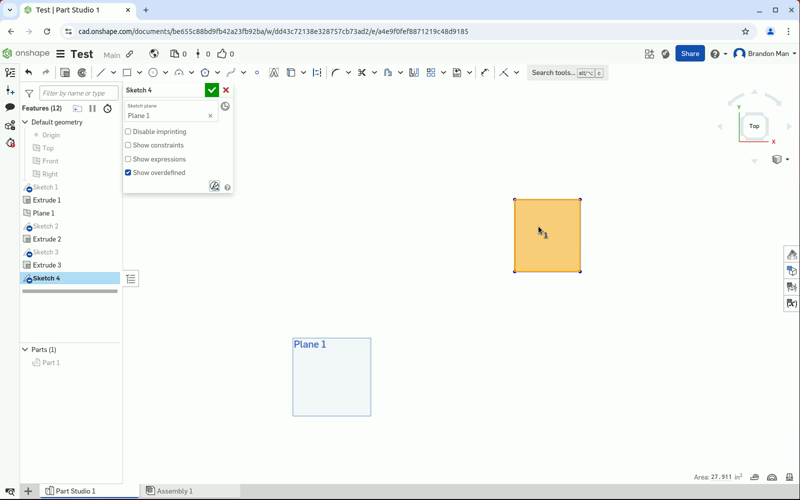
scroll(-6)
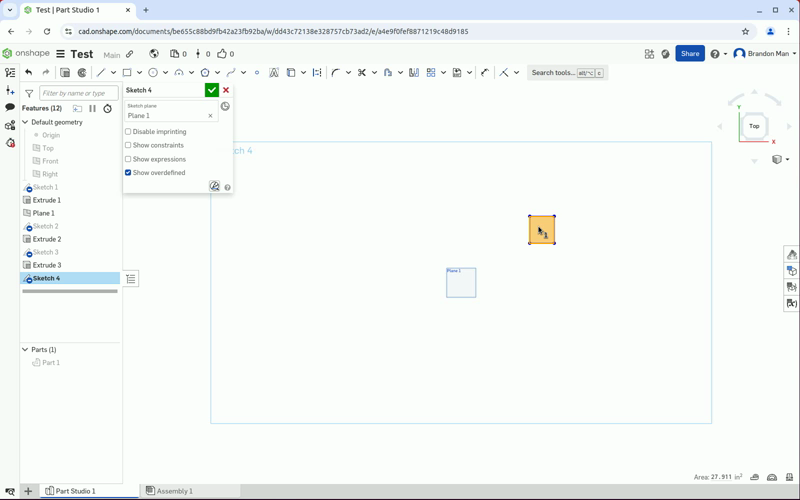
mouse_move(73, 352)
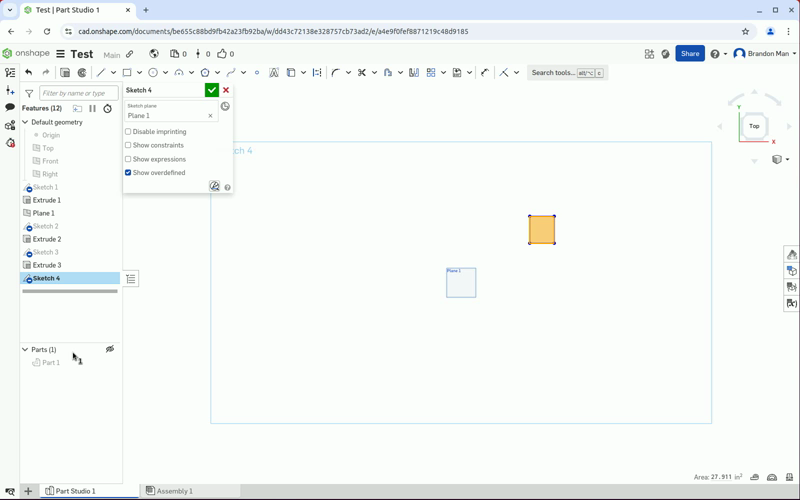
key(shift+y)
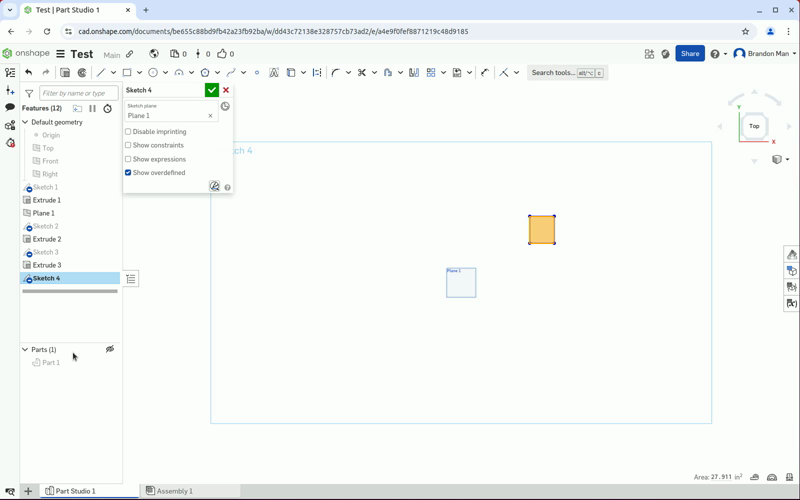
key(shift+e)
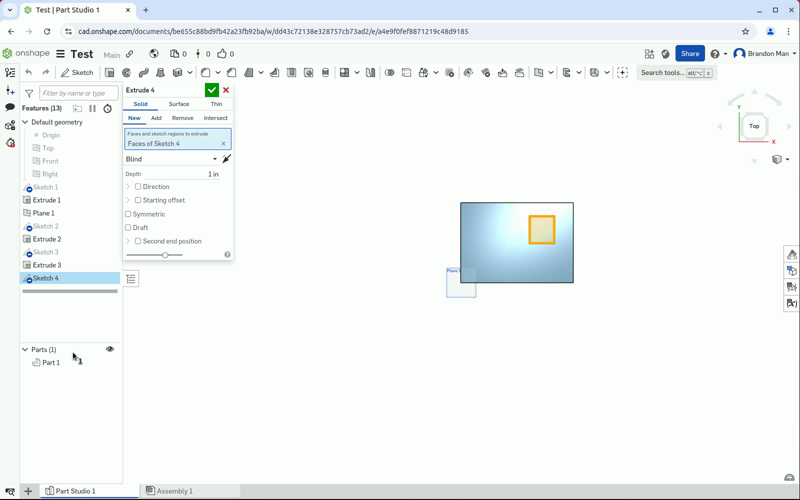
mouse_move(143, 106)
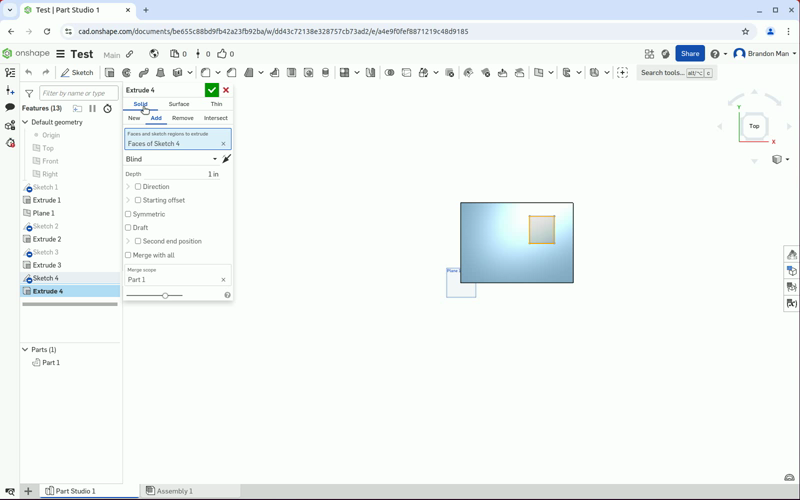
click(143, 106)
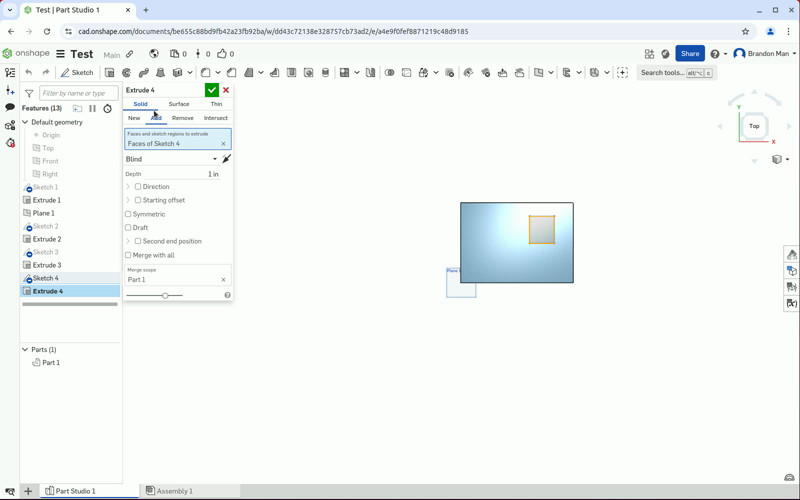
mouse_move(186, 120)
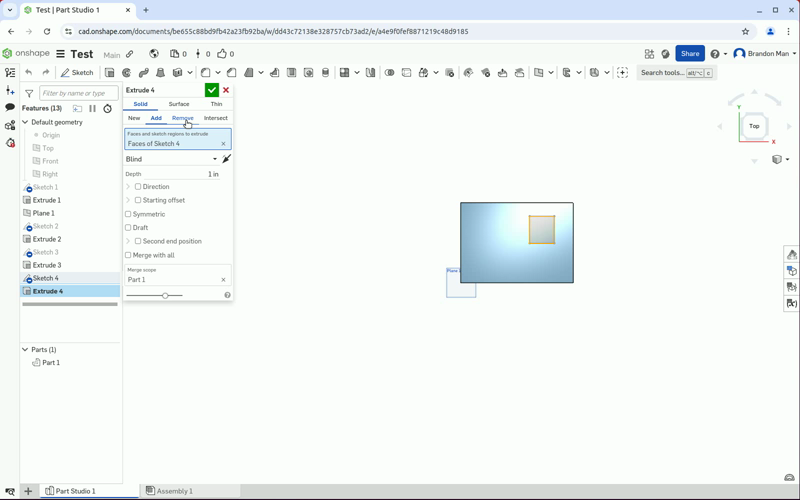
click(186, 120)
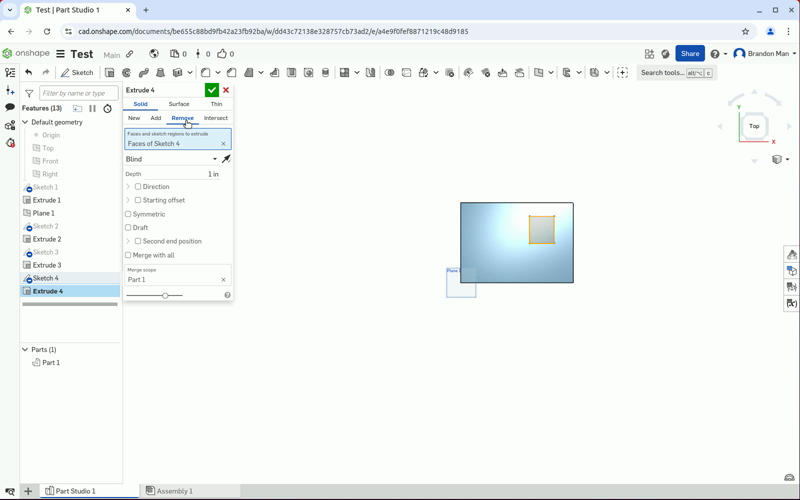
key(tab, 4)
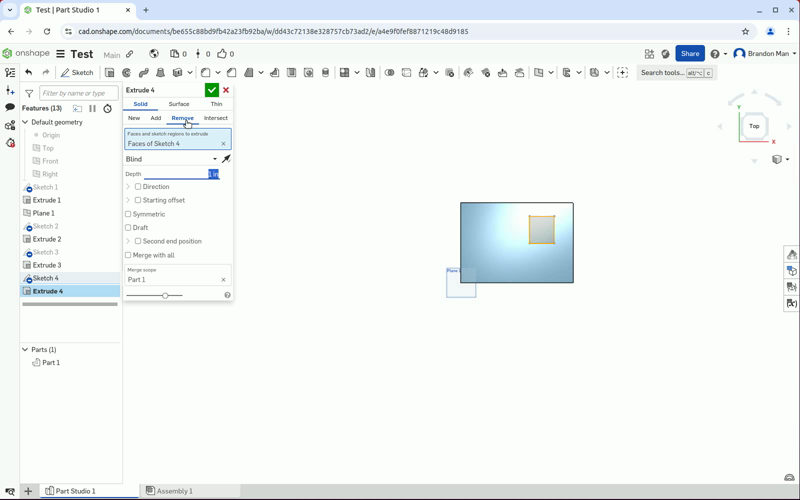
text(5.536)
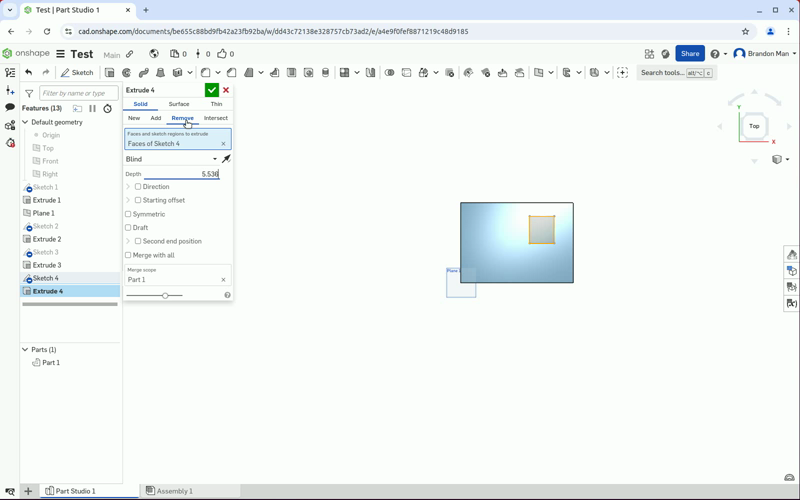
key(tab, 6)
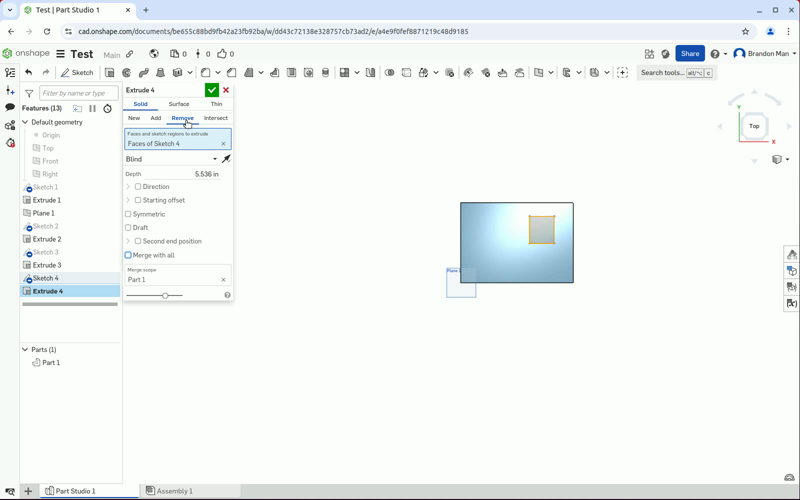
key(space)
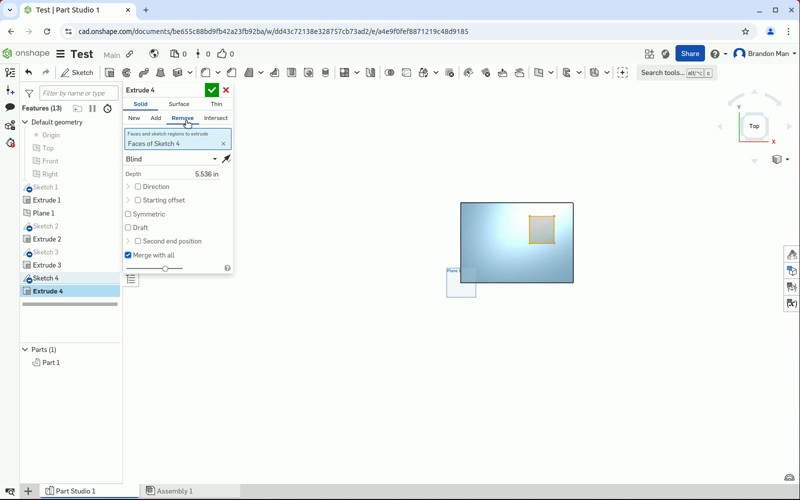
key(enter)
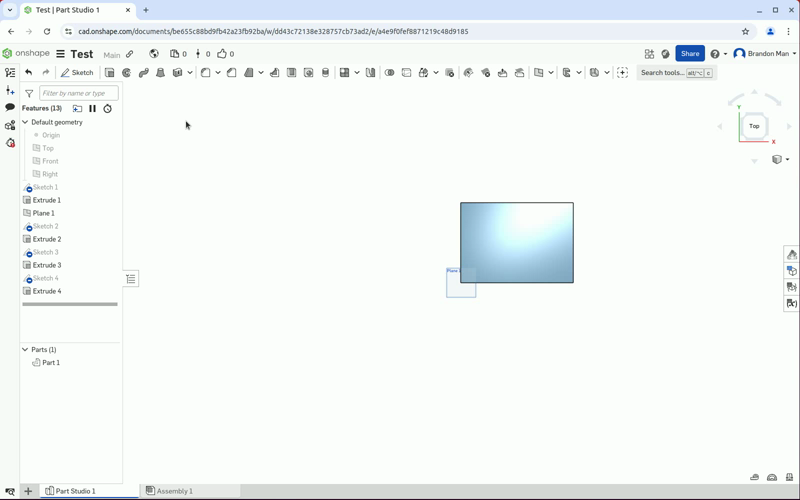
key(shift+h)
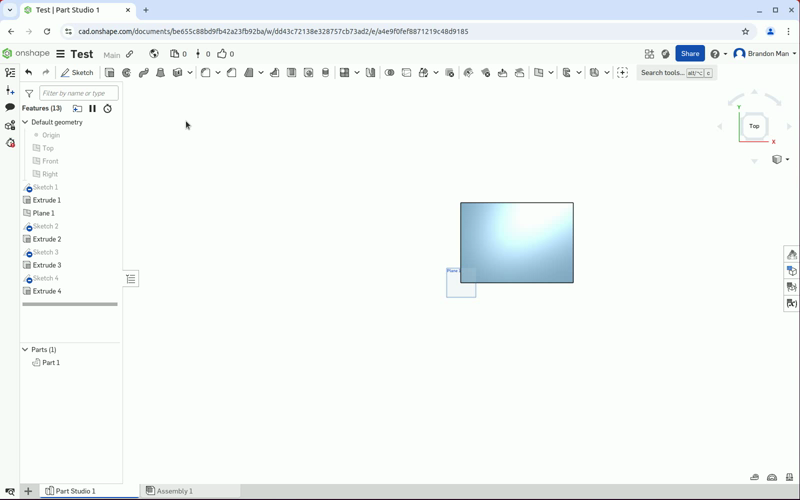
key(shift+h)
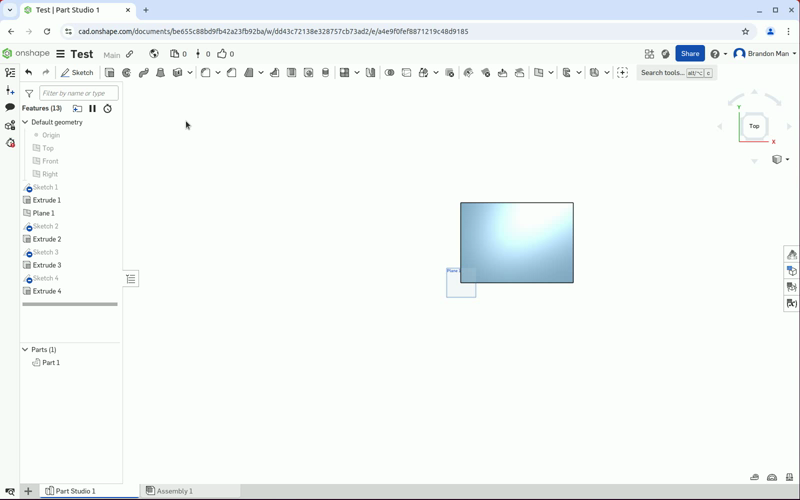
mouse_move(73, 189)
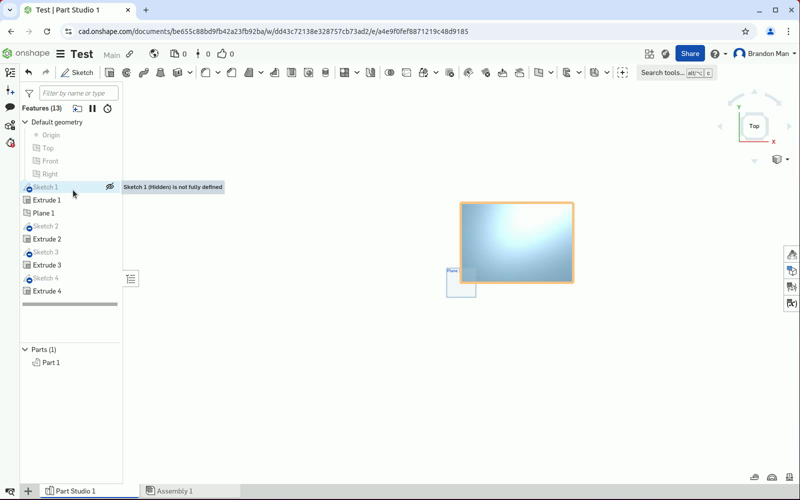
click(73, 189)
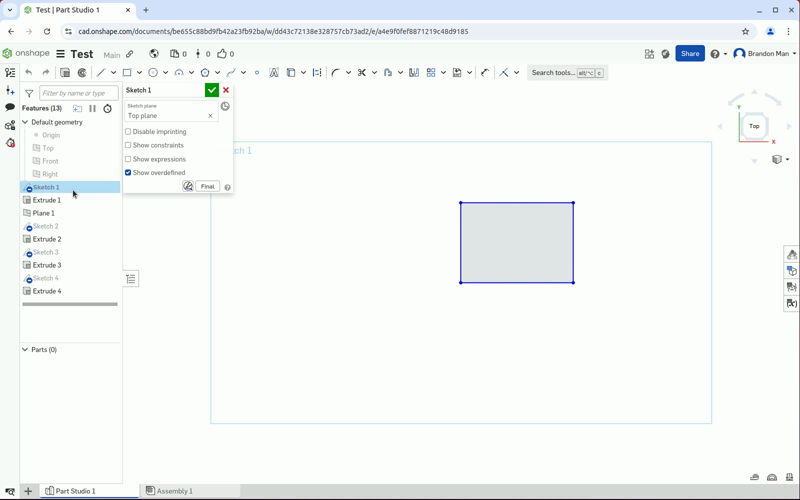
mouse_move(229, 92)
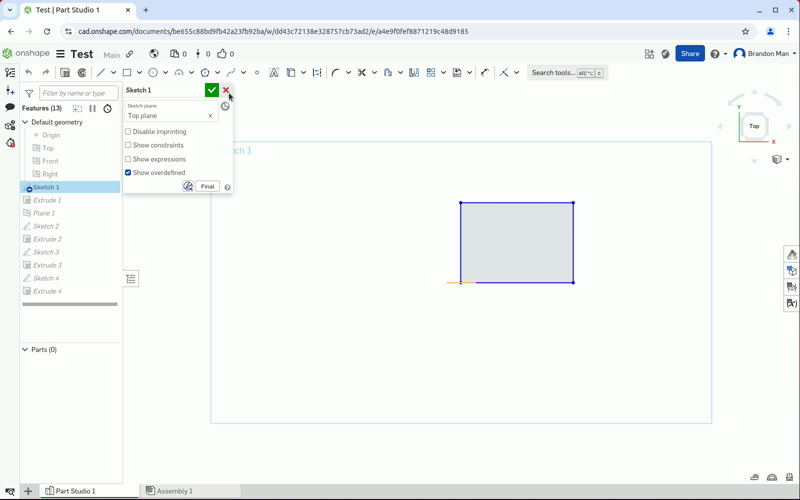
click(229, 92)
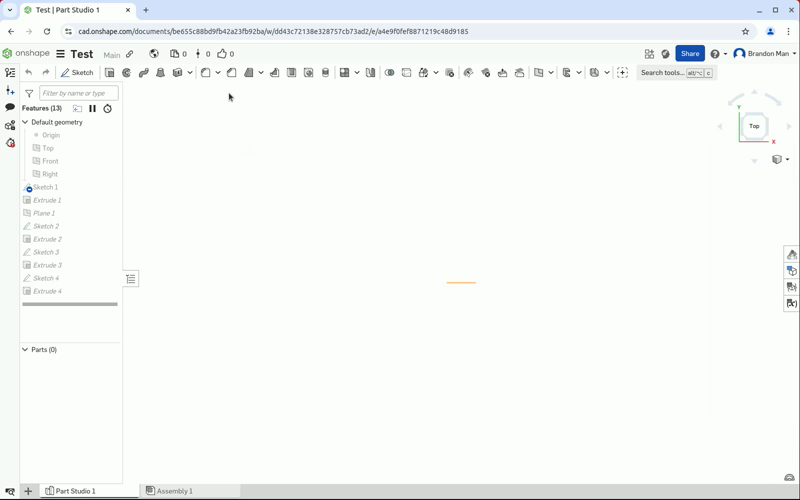
key(shift+s)
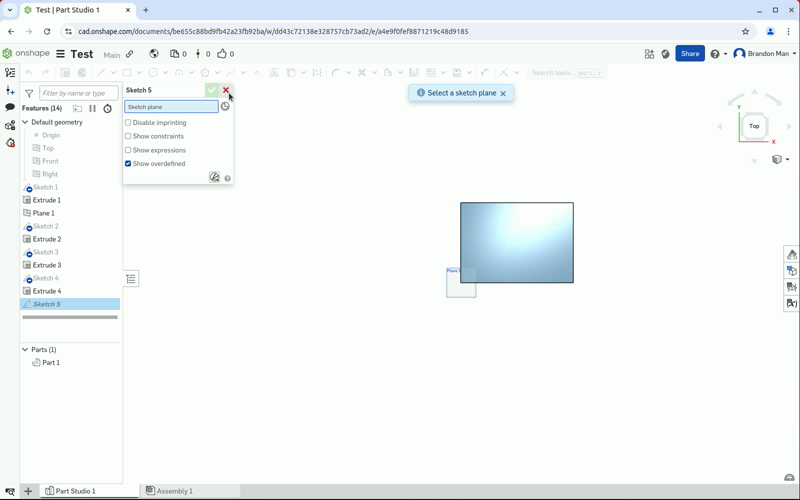
mouse_move(73, 215)
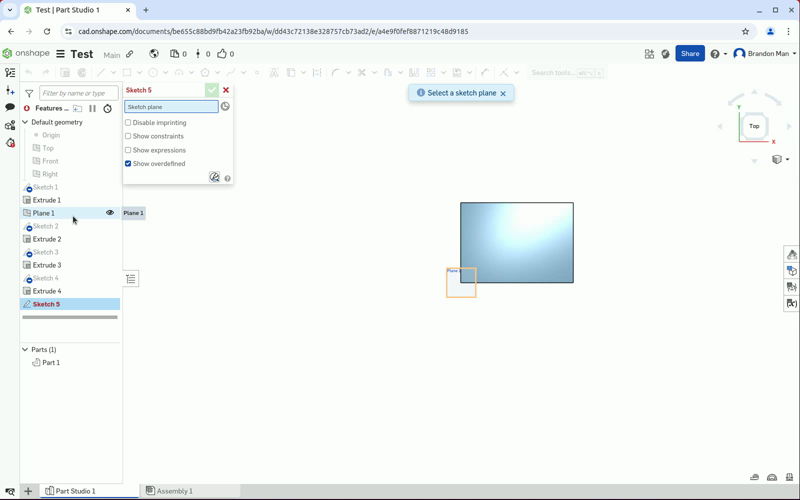
click(73, 215)
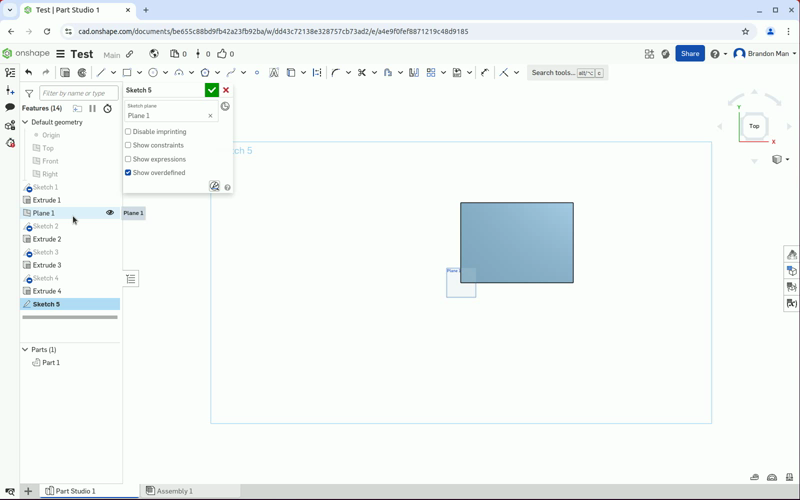
mouse_move(73, 352)
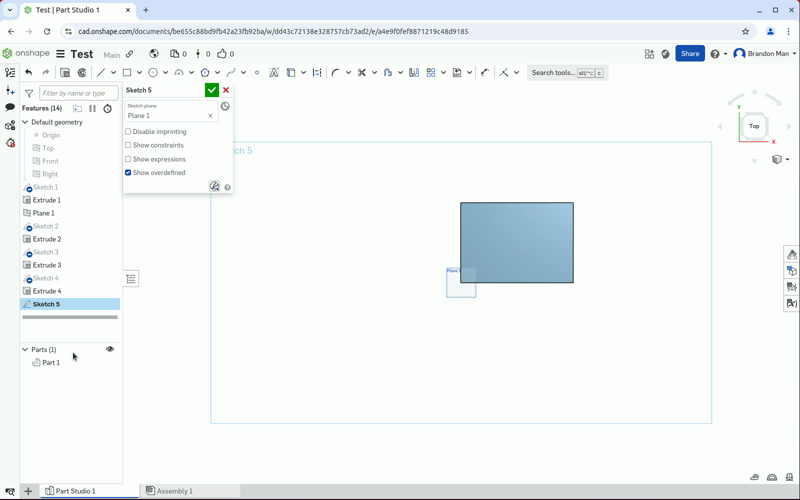
key(y)
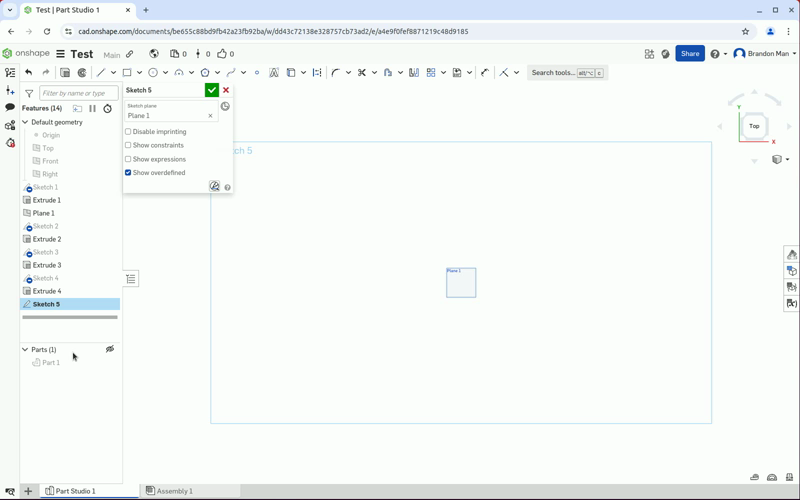
key(l)
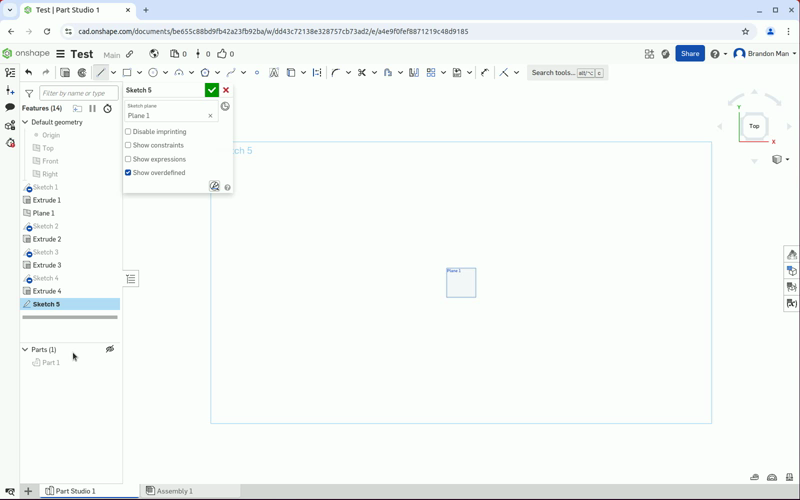
key_down(shift)
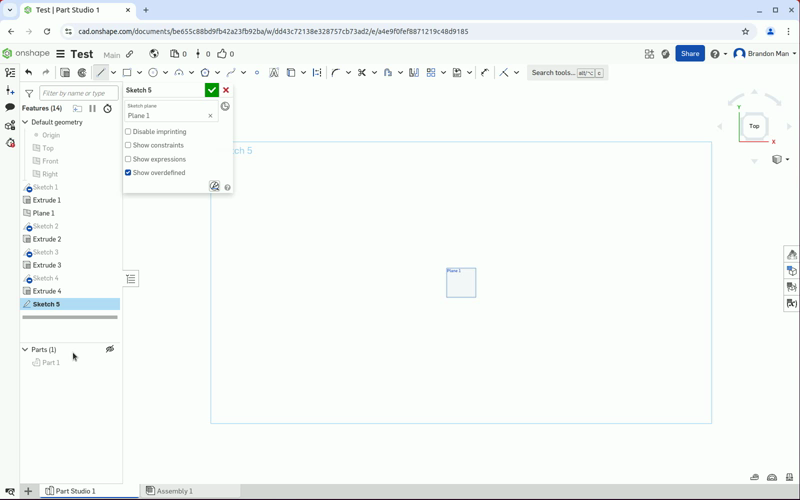
mouse_move(529, 267)
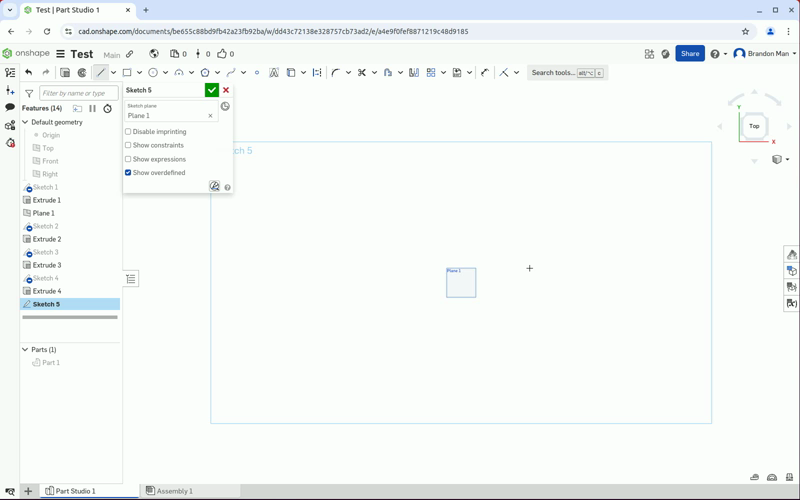
click(529, 267)
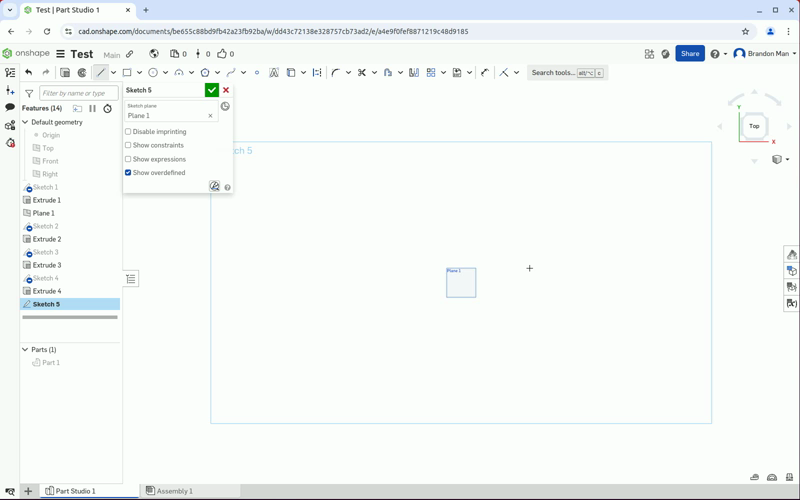
key_up(shift)
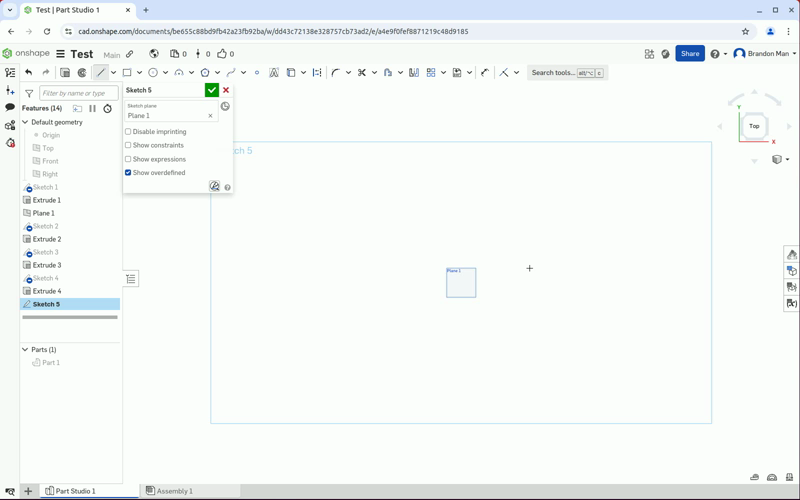
key_down(shift)
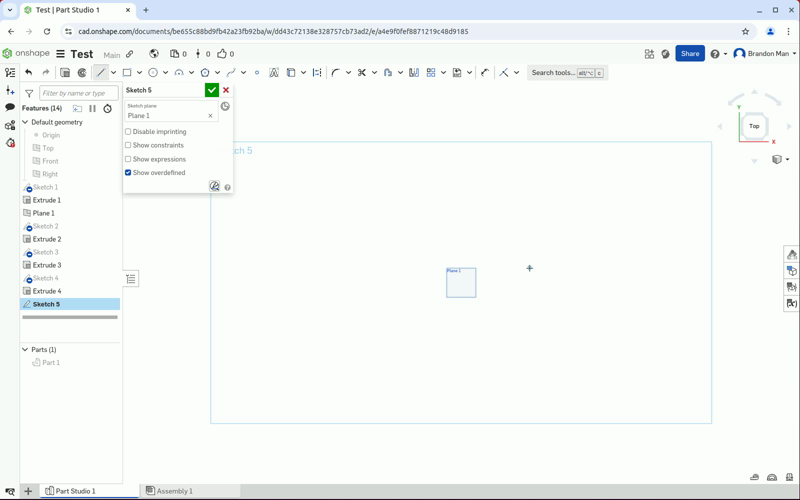
mouse_move(559, 267)
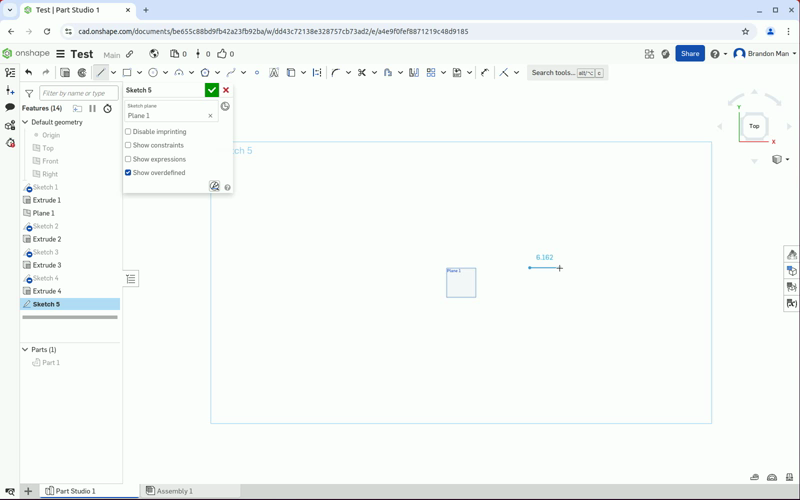
mouse_move(554, 267)
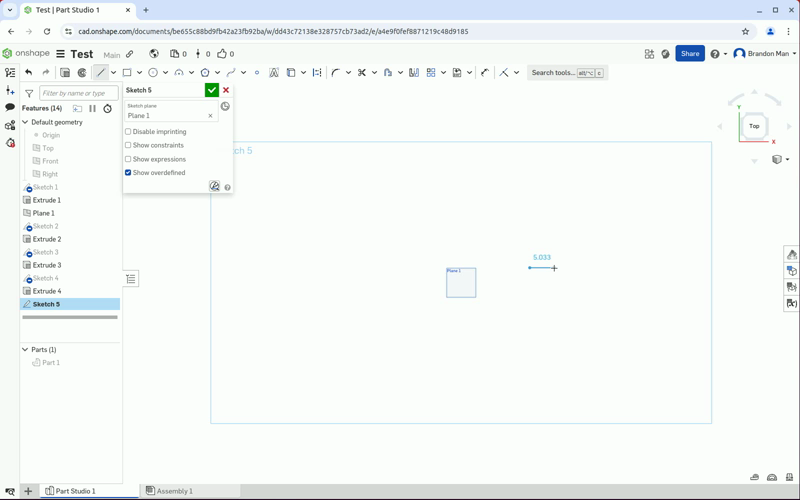
click(554, 267)
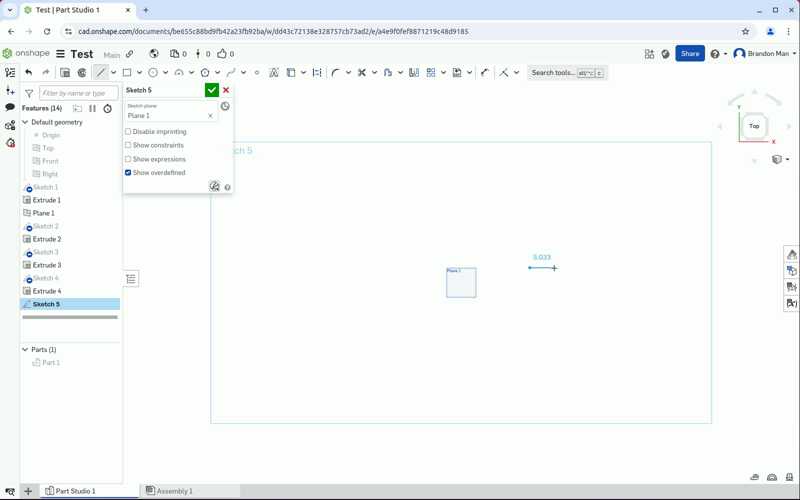
key_up(shift)
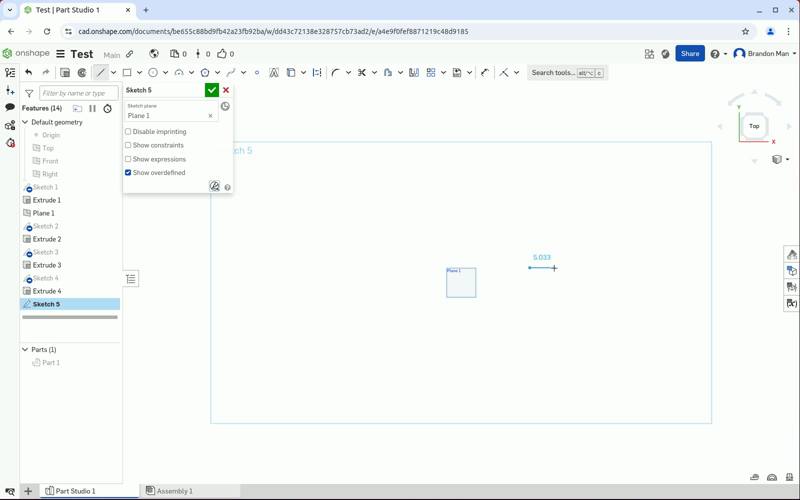
key_down(shift)
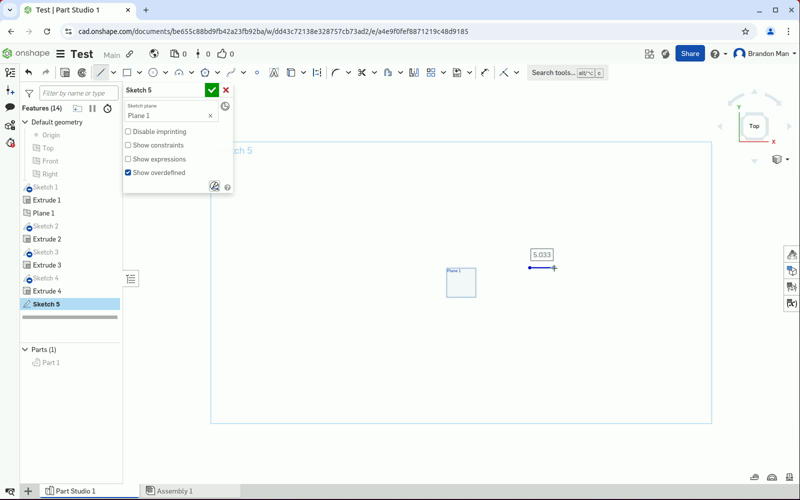
mouse_move(584, 267)
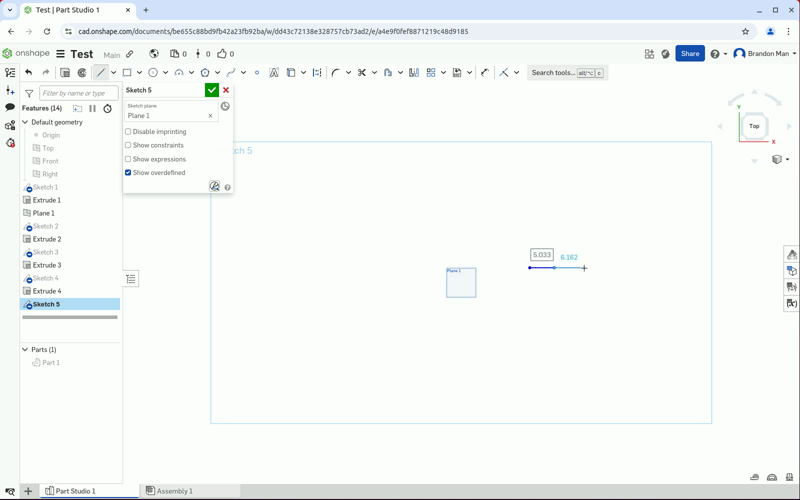
mouse_move(554, 240)
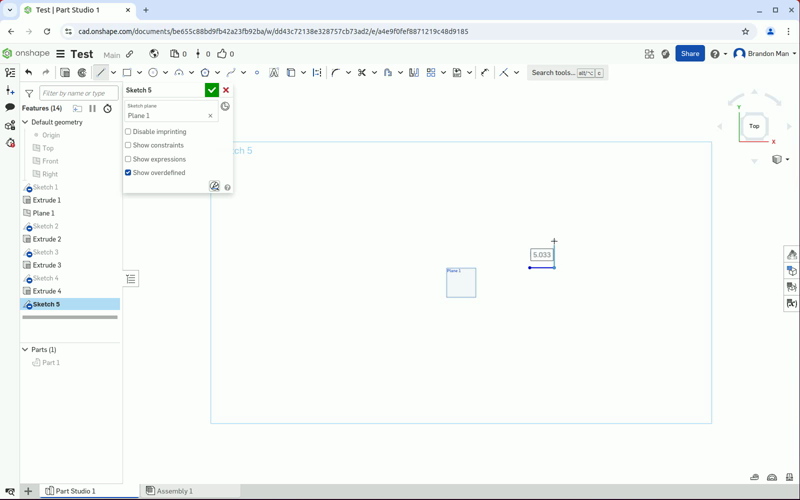
click(554, 240)
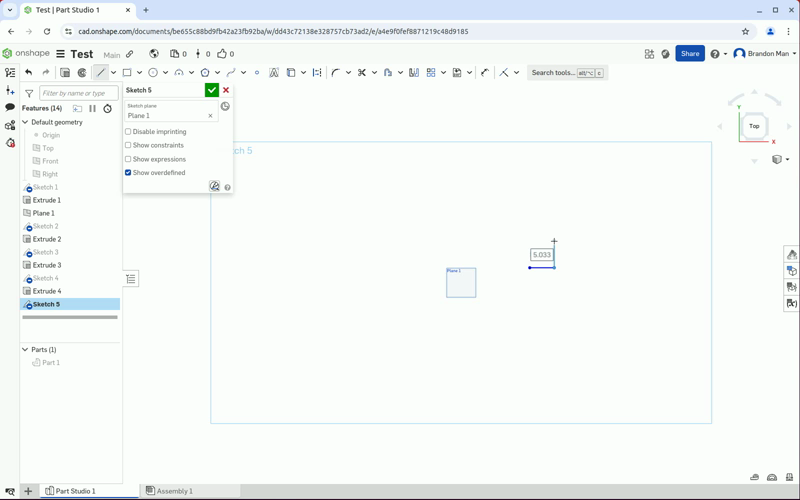
key_up(shift)
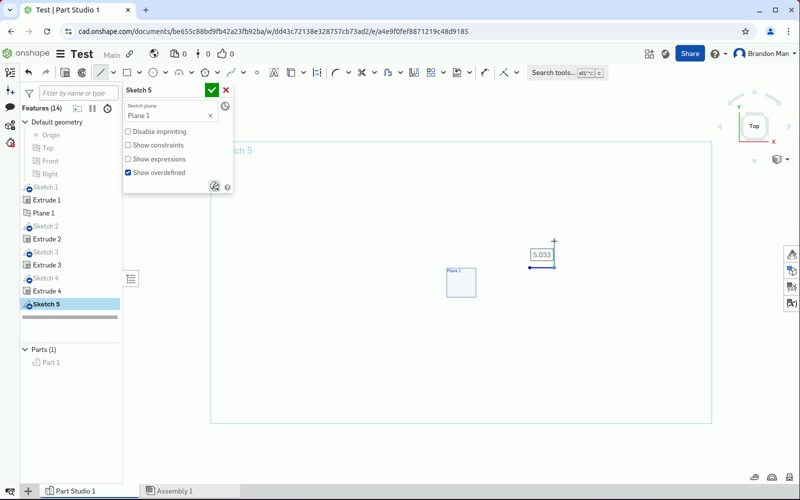
key_down(shift)
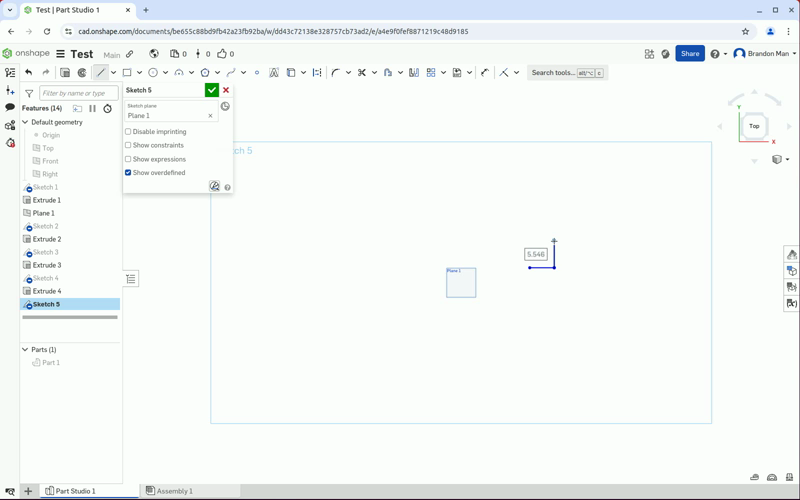
mouse_move(584, 240)
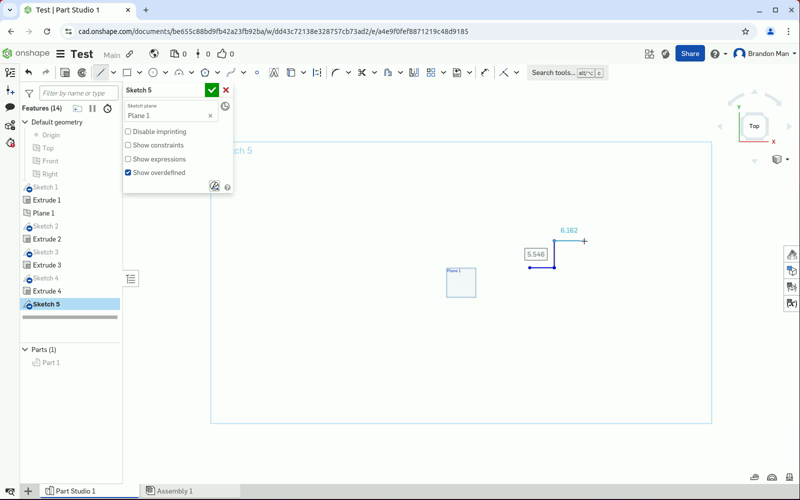
mouse_move(529, 240)
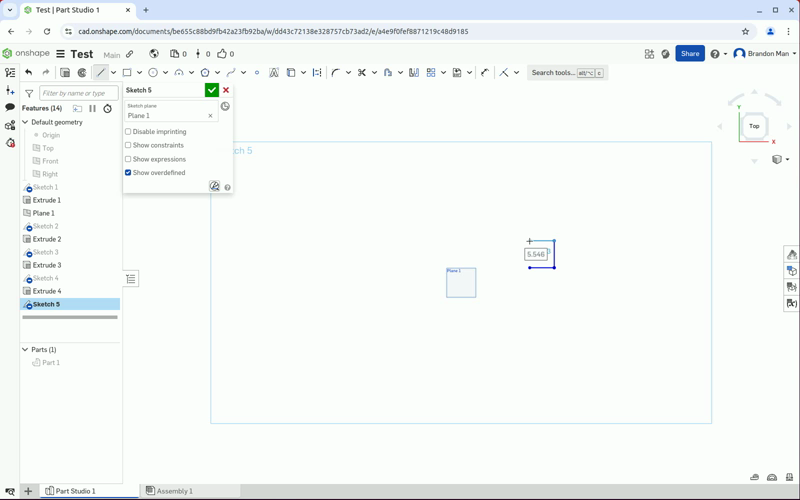
click(529, 240)
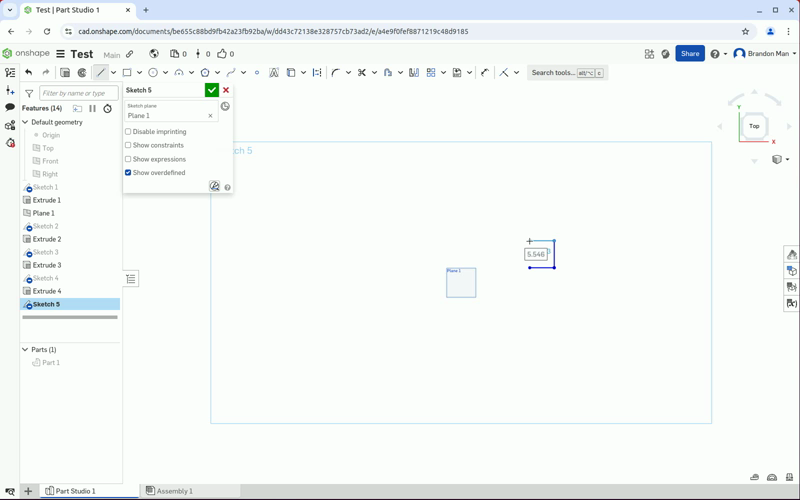
key_up(shift)
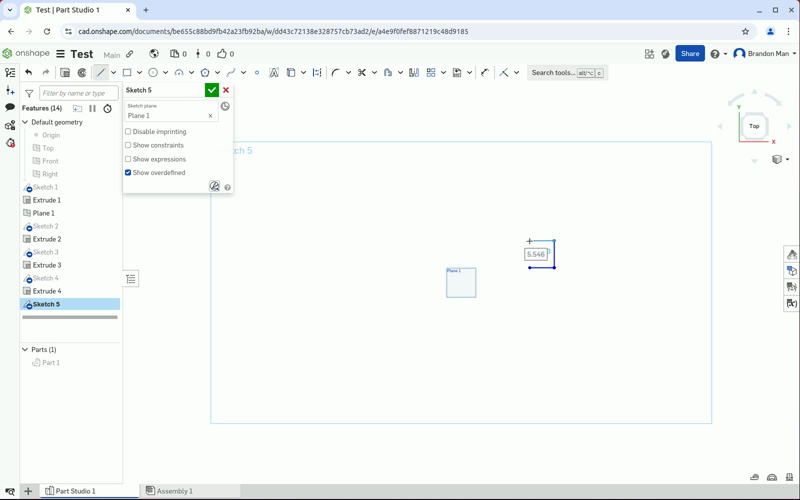
mouse_move(559, 240)
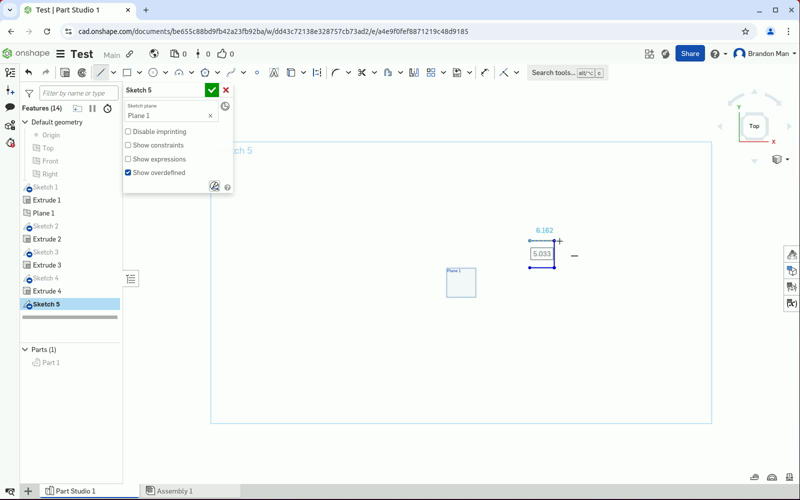
key_down(shift)
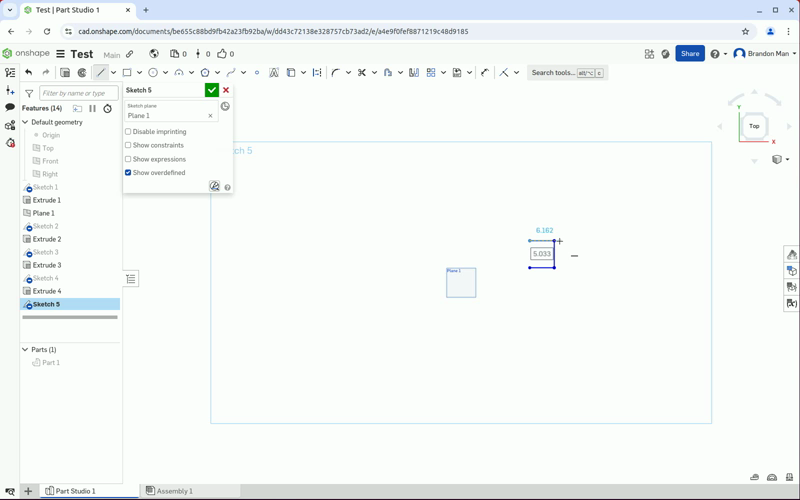
mouse_move(529, 267)
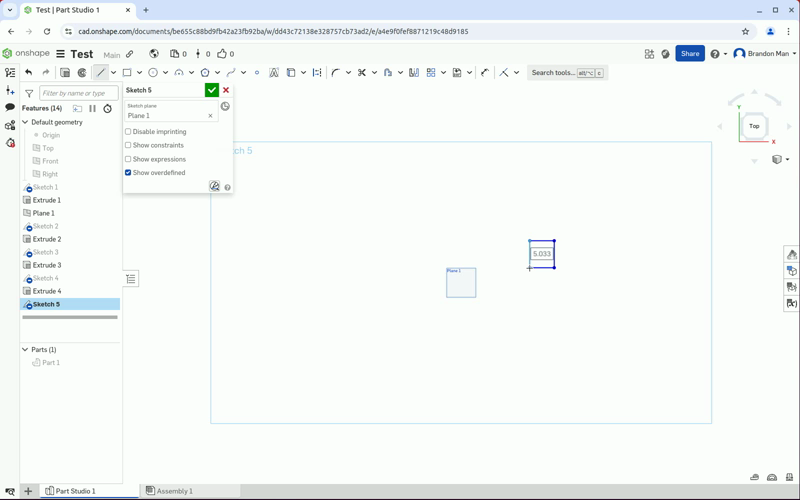
key_up(shift)
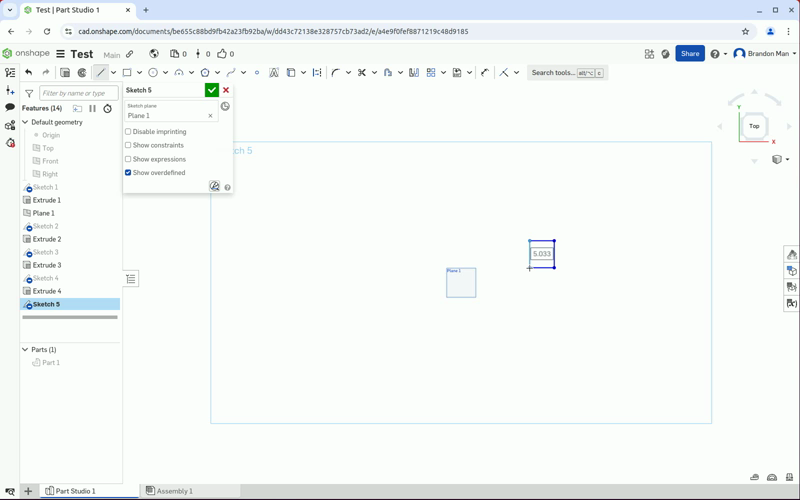
click(529, 267)
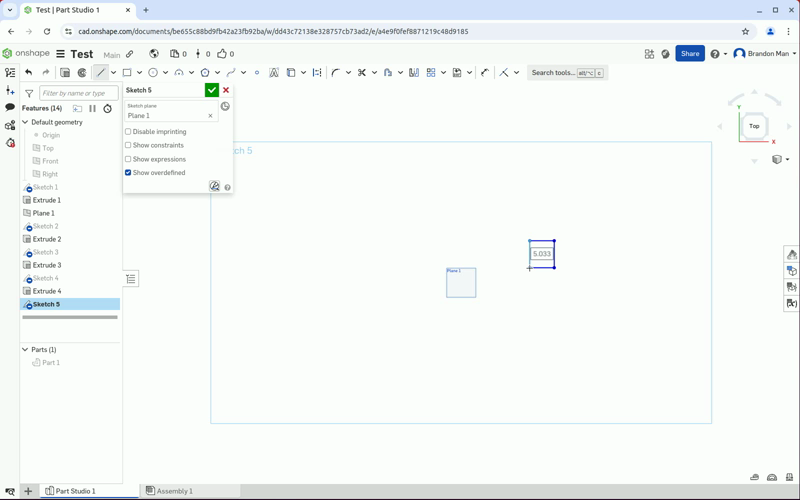
key(esc)
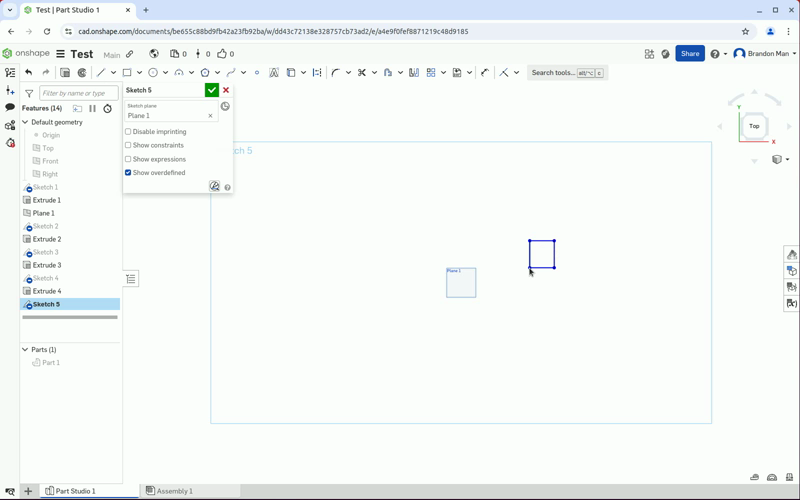
mouse_move(551, 255)
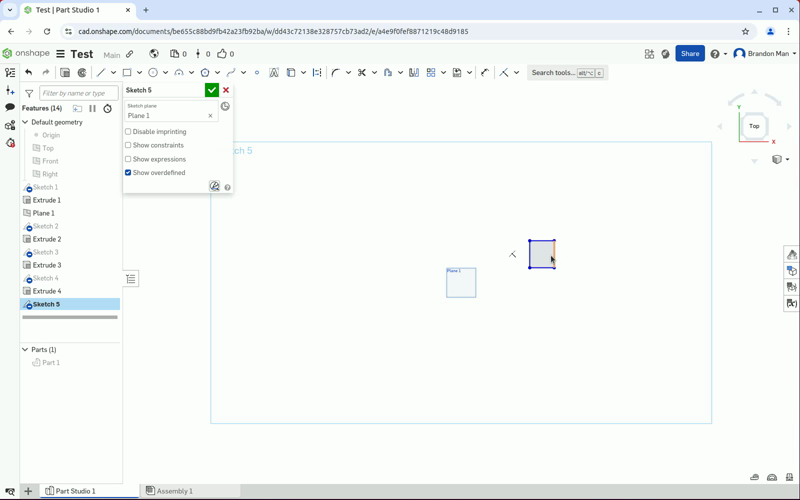
scroll(6)
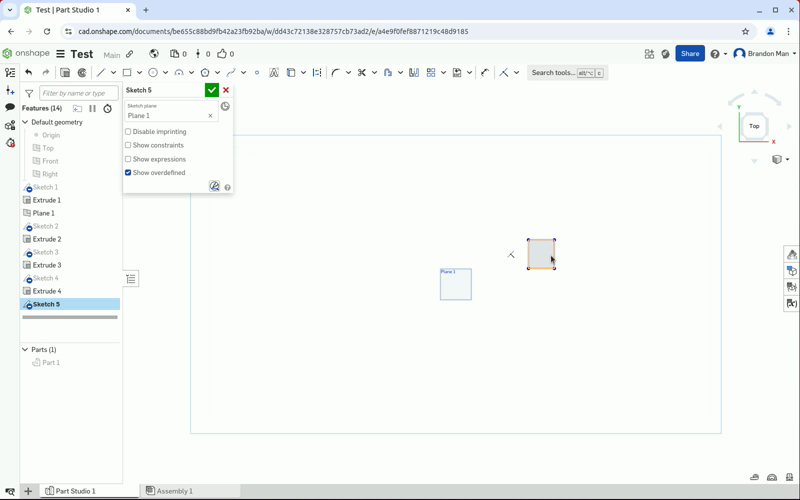
scroll(6)
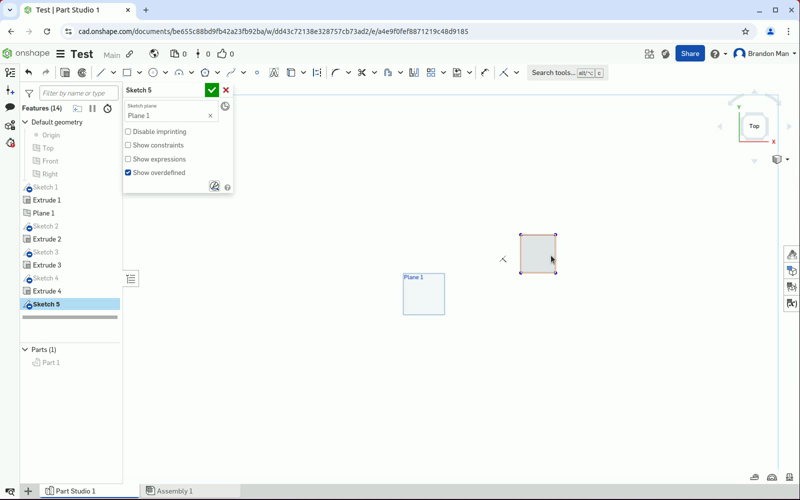
scroll(6)
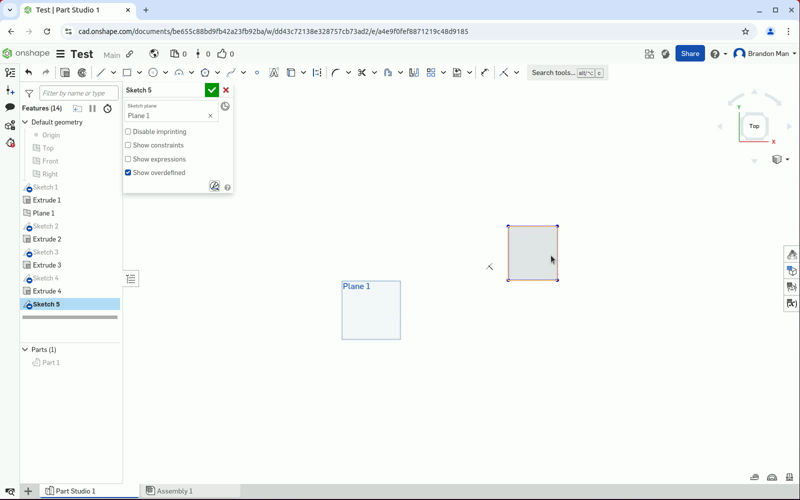
scroll(6)
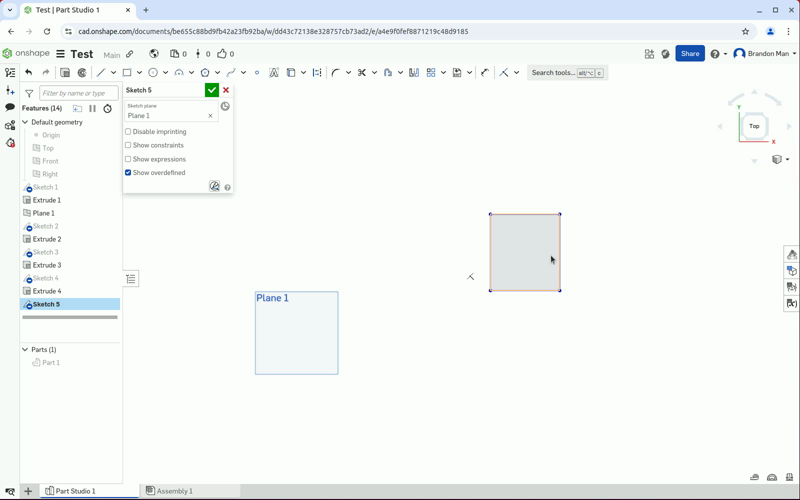
scroll(6)
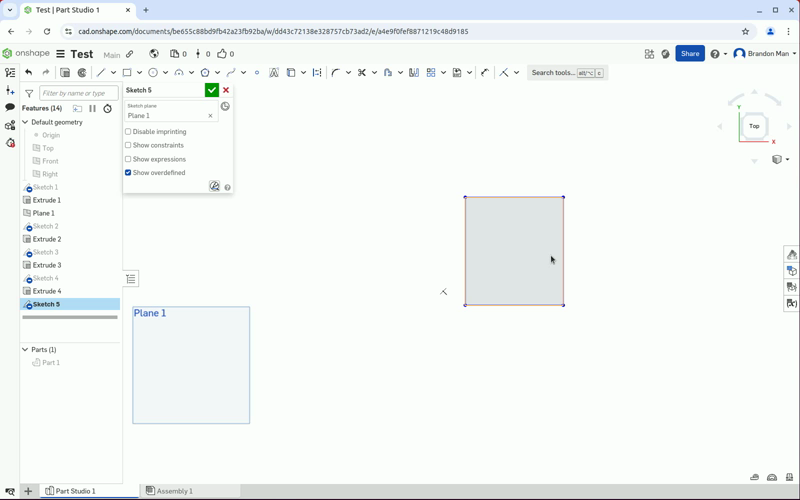
scroll(6)
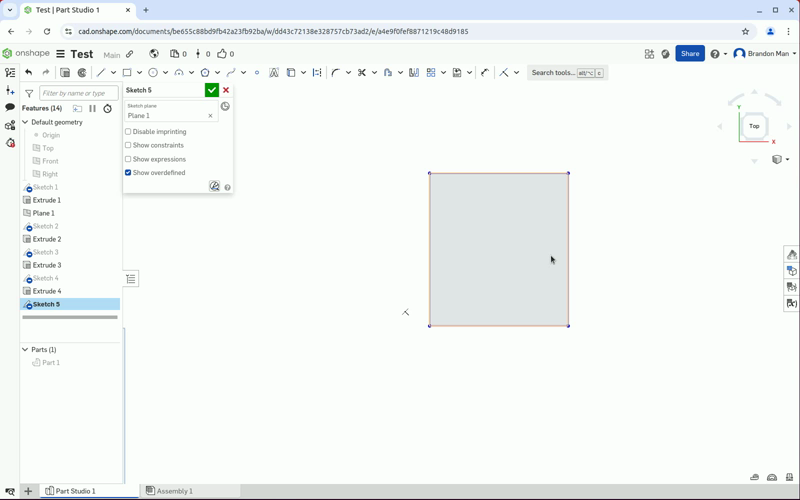
scroll(6)
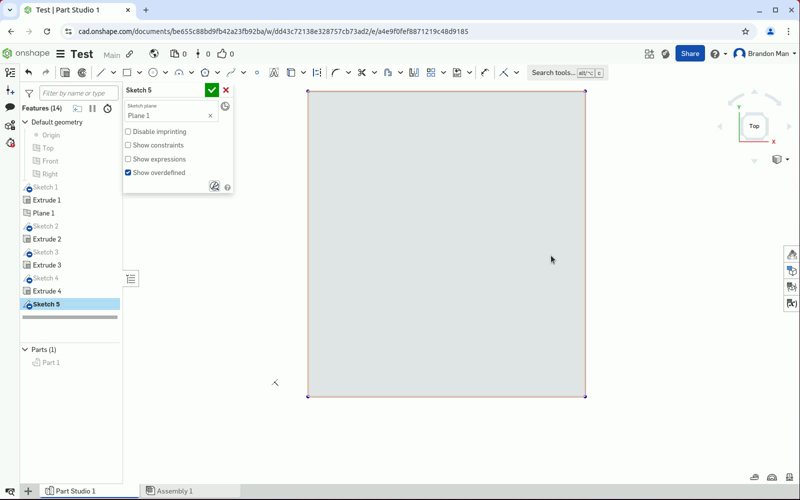
click(551, 255)
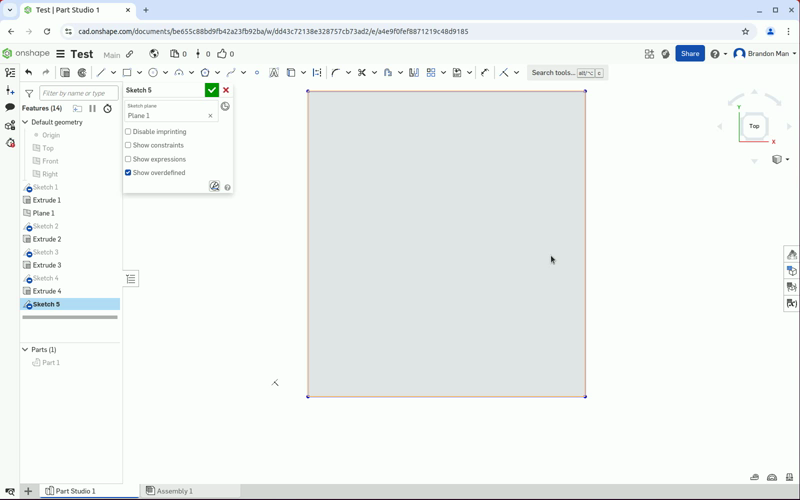
scroll(-6)
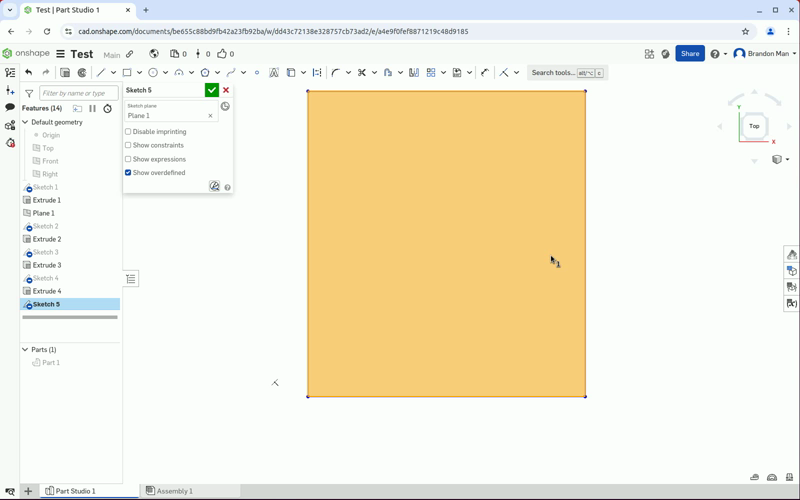
scroll(-6)
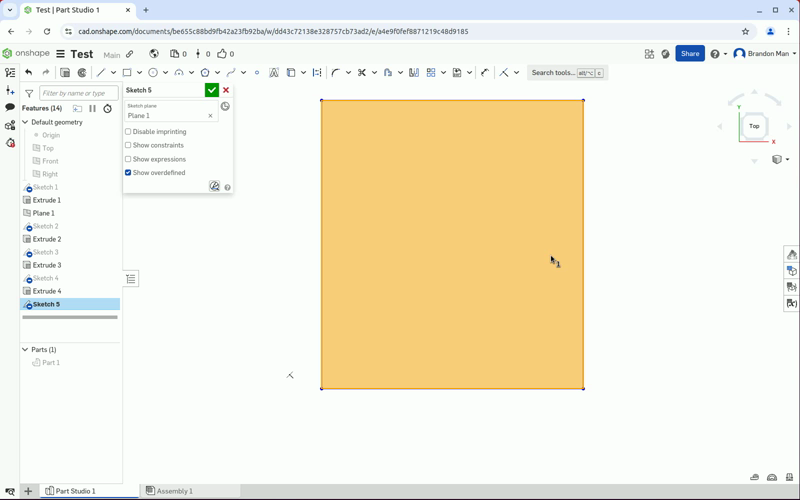
scroll(-6)
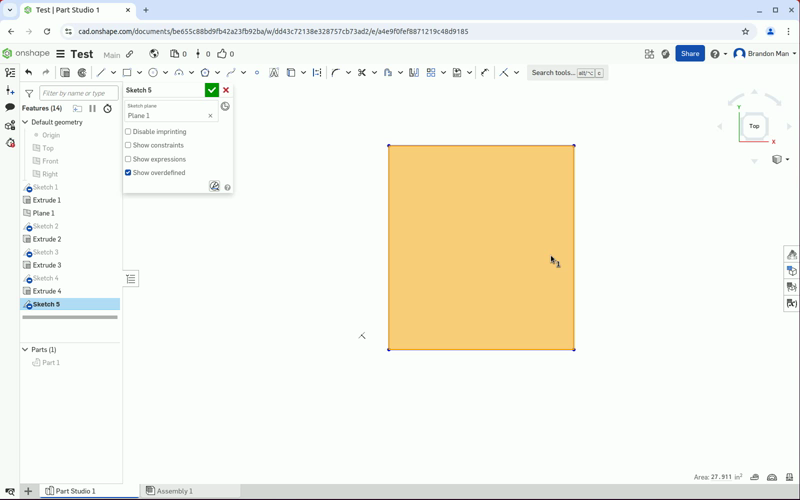
scroll(-6)
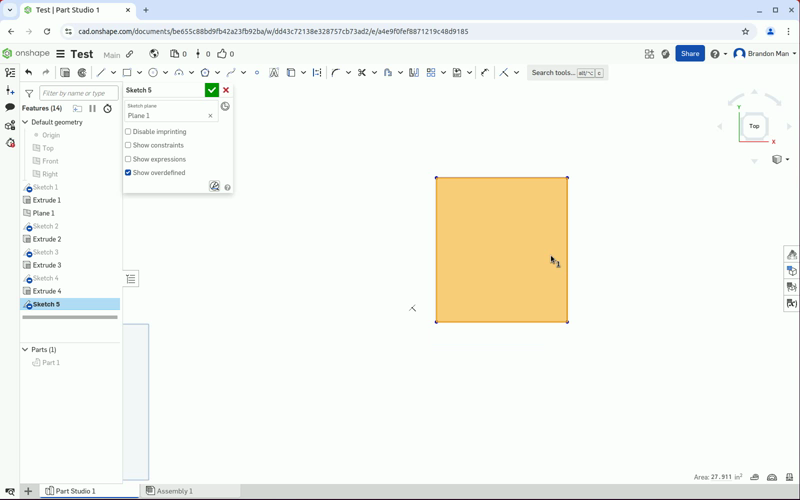
scroll(-6)
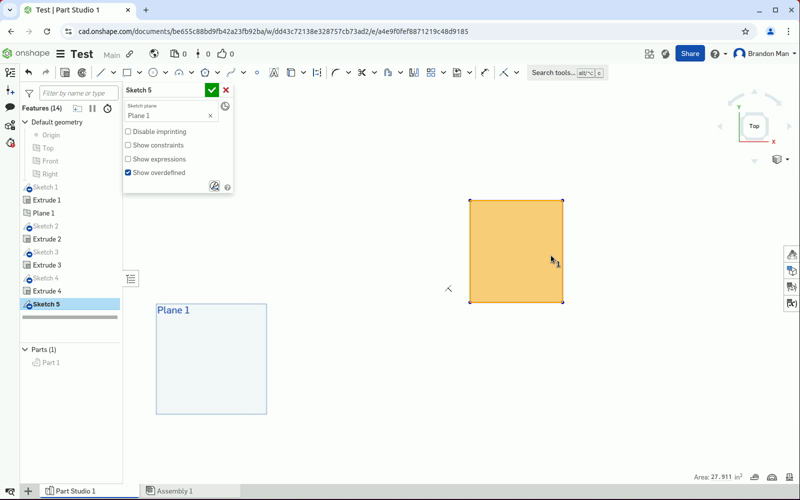
scroll(-6)
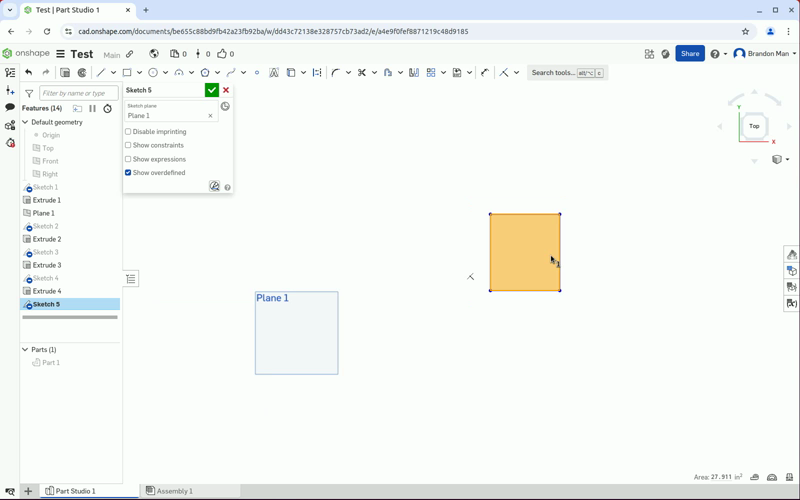
scroll(-6)
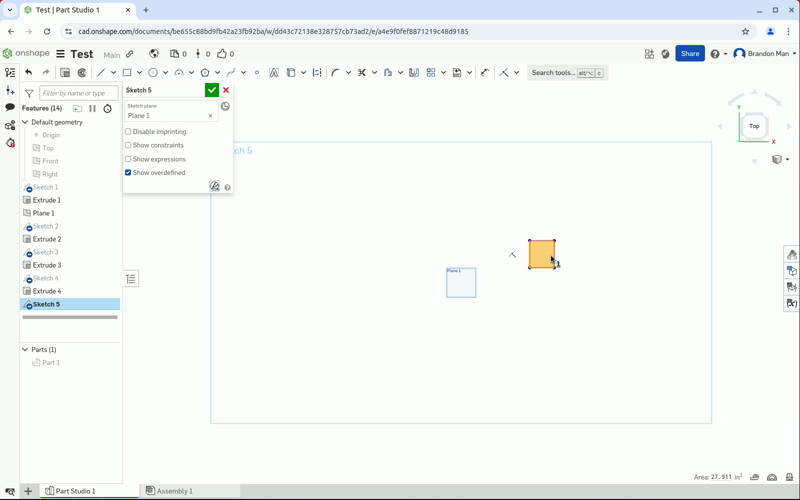
mouse_move(73, 352)
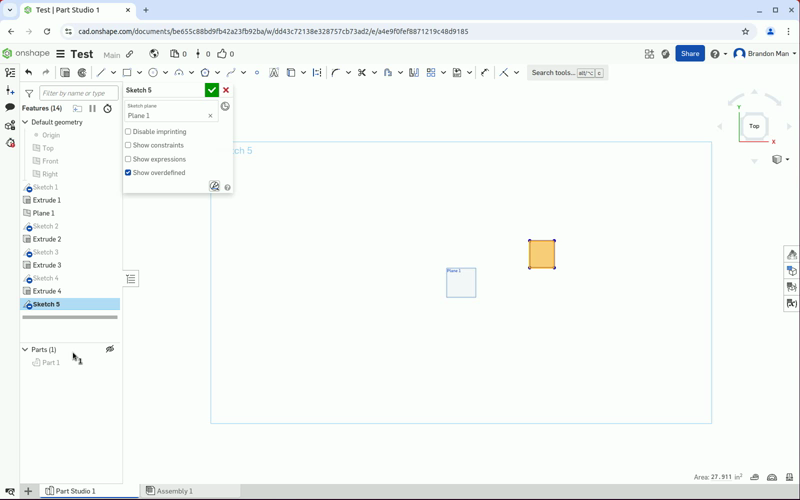
key(shift+y)
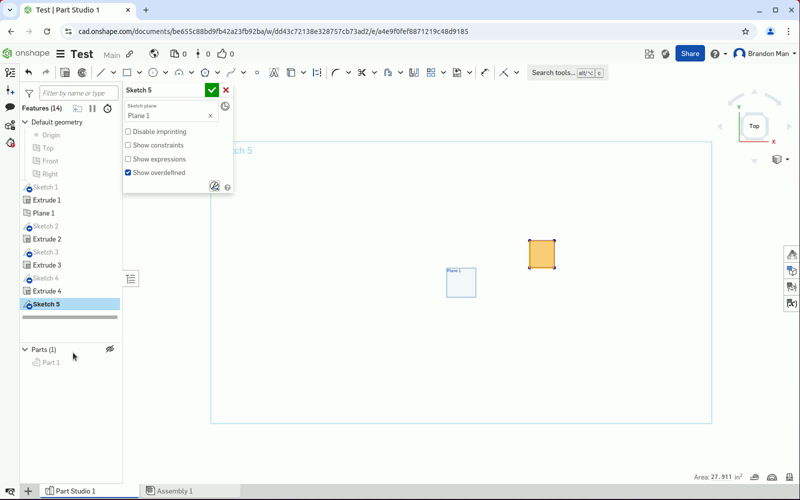
key(shift+e)
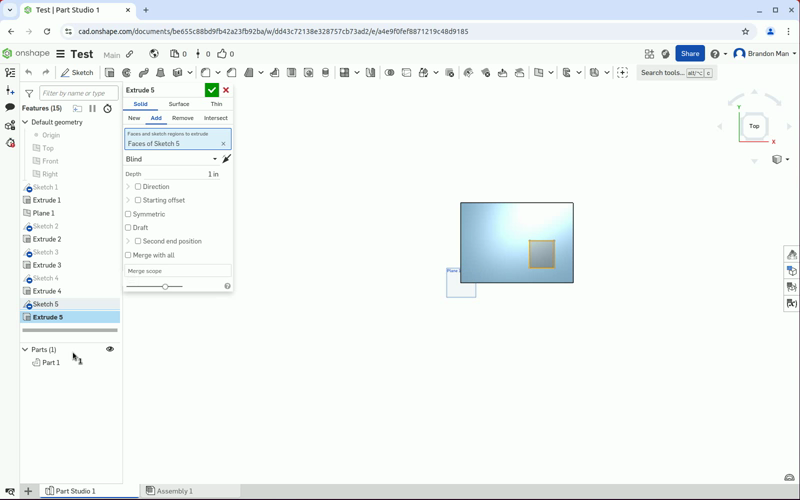
mouse_move(143, 106)
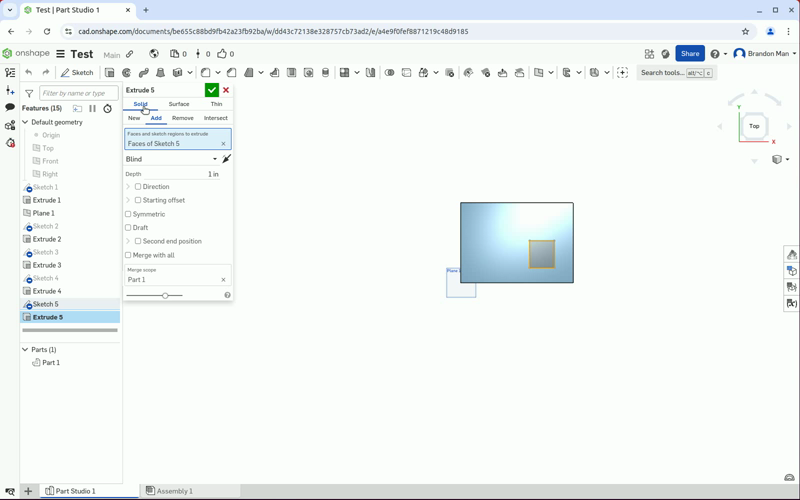
click(143, 106)
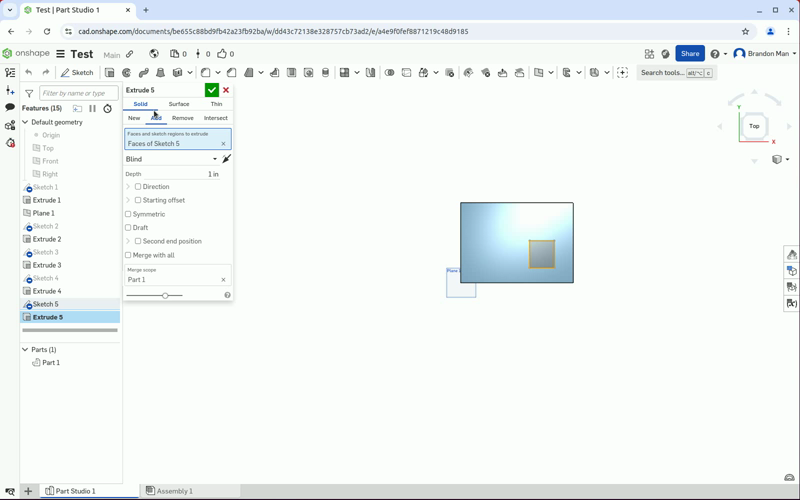
mouse_move(186, 120)
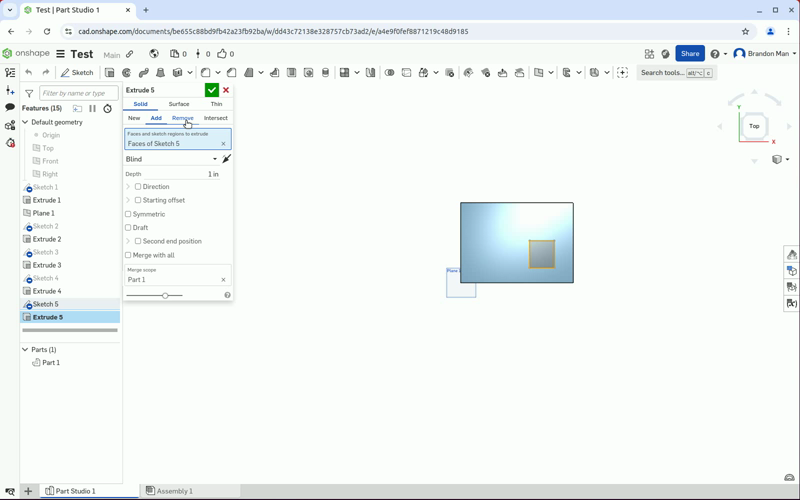
click(186, 120)
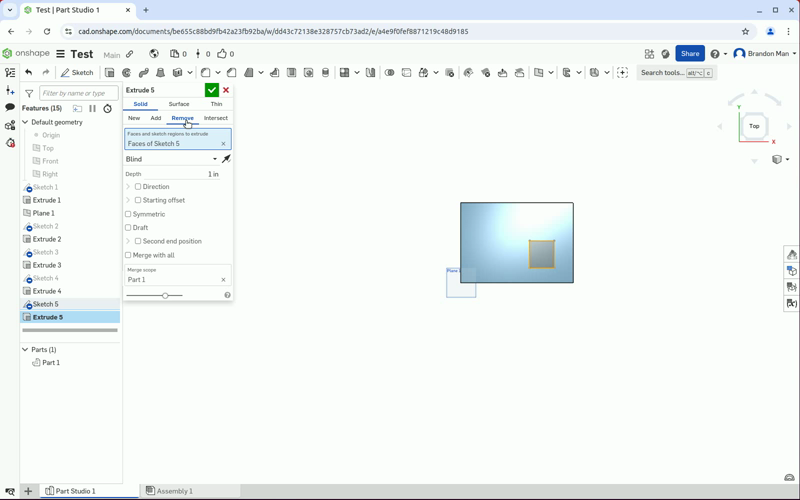
key(tab, 4)
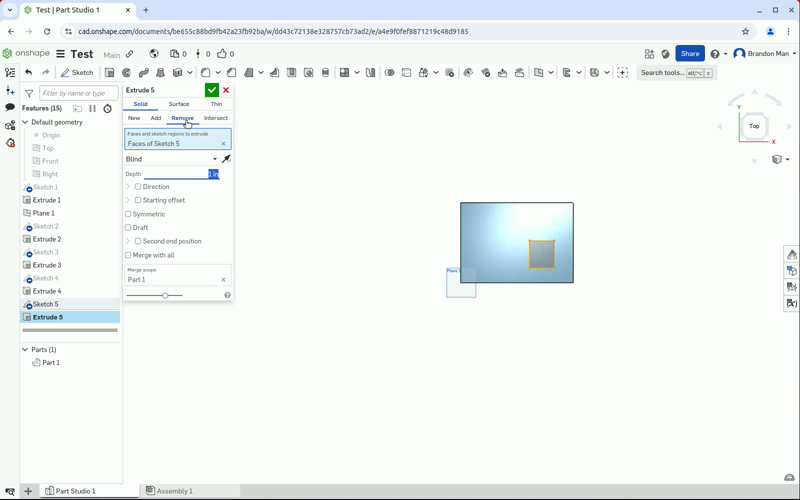
text(5.536)
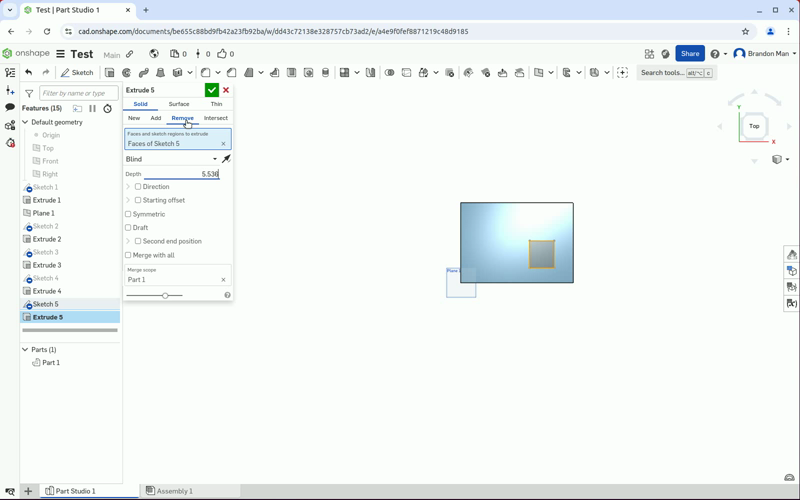
key(tab, 6)
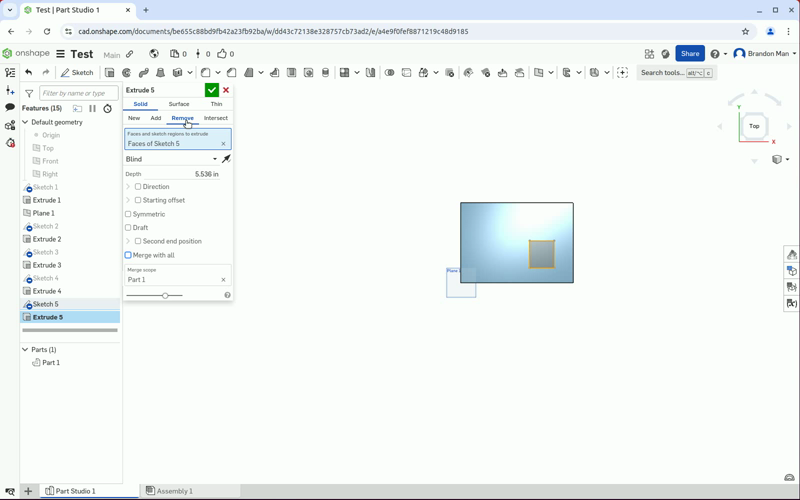
key(space)
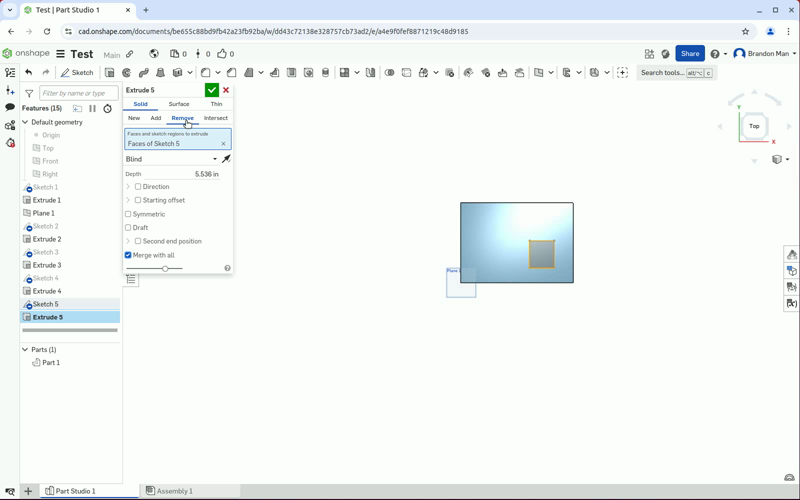
key(enter)
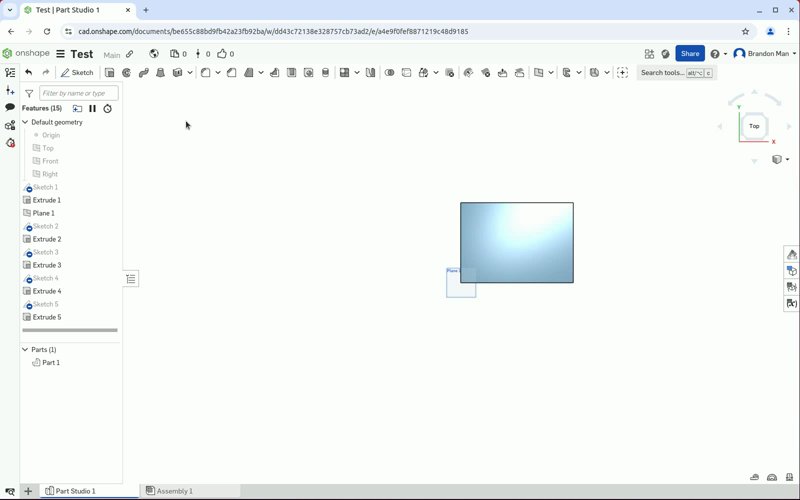
key(shift+h)
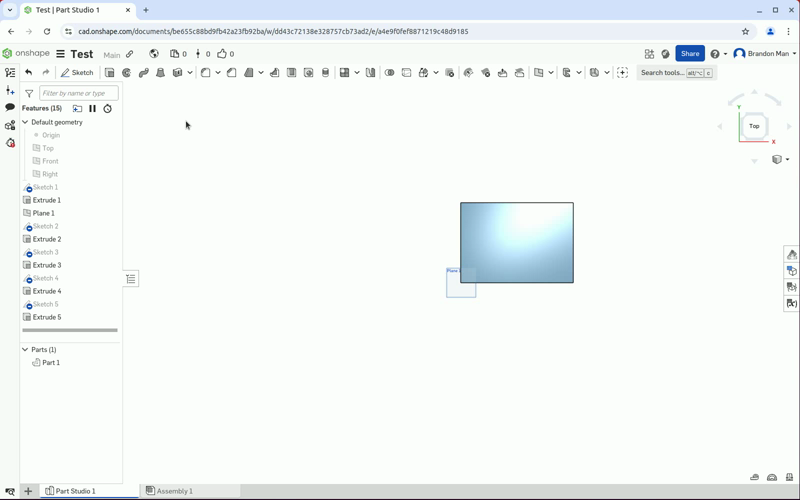
key(shift+h)
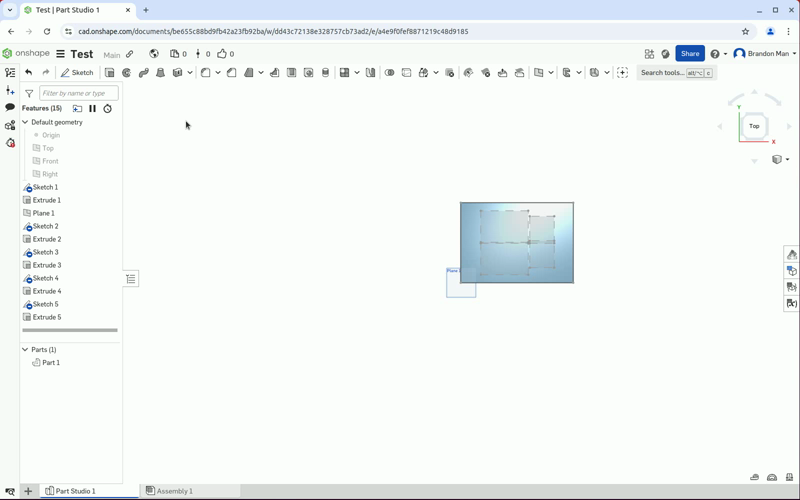
key(shift+7)
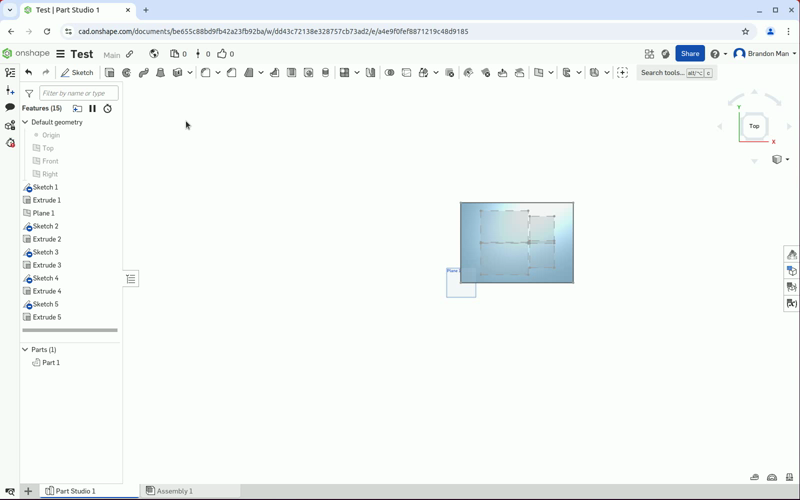
key(up, 3)
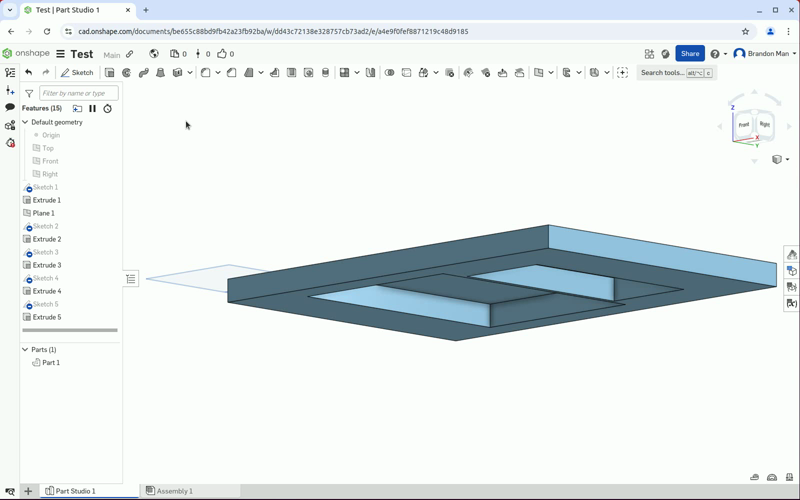
key(left, 3)
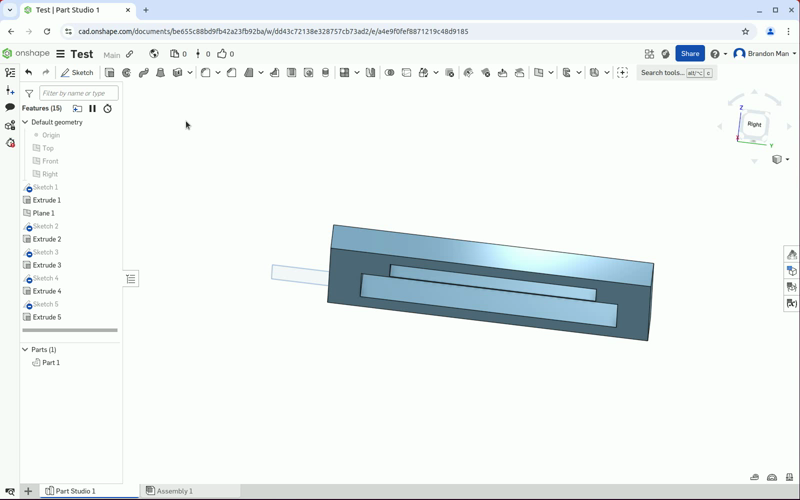
key(right, 3)
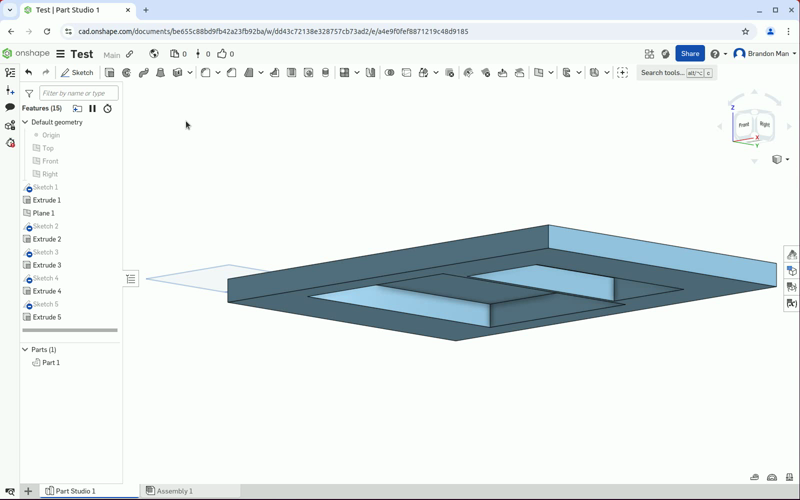
key(down, 3)
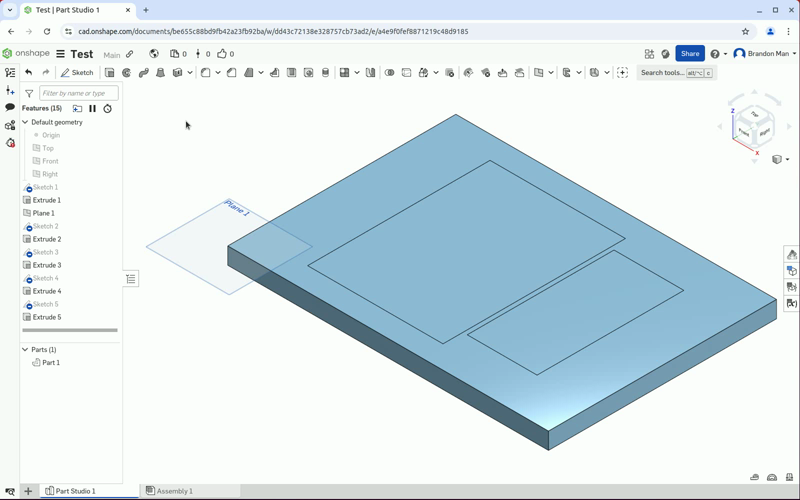
mouse_move(73, 189)
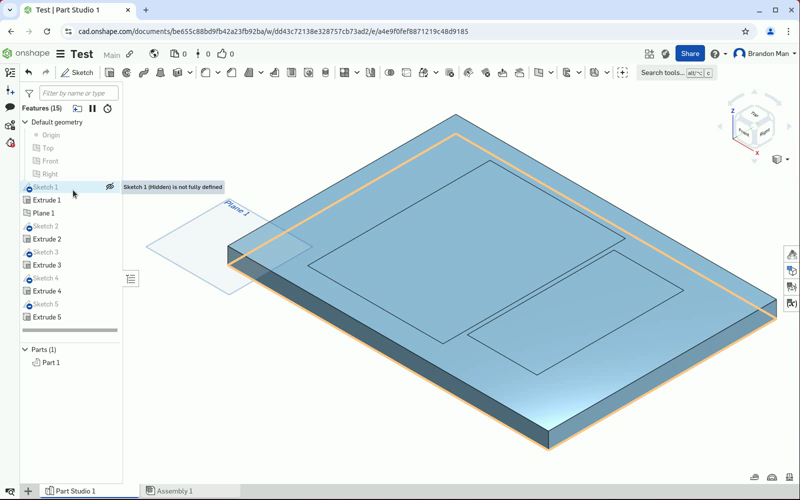
click(73, 189)